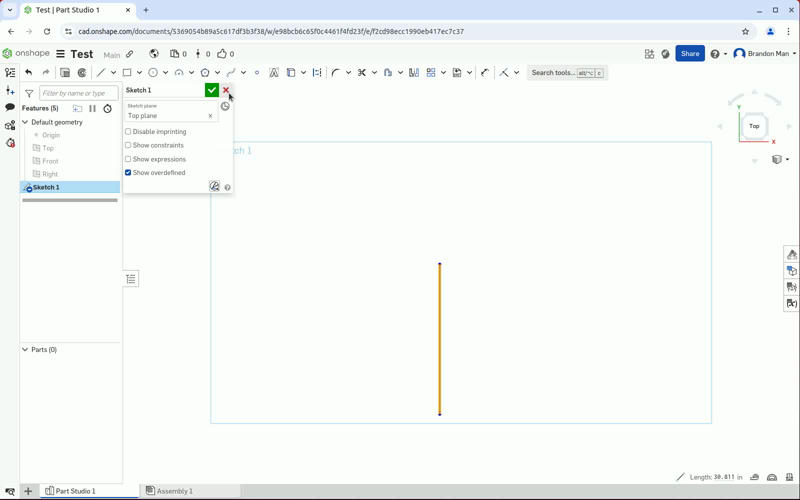
key(shift+h)
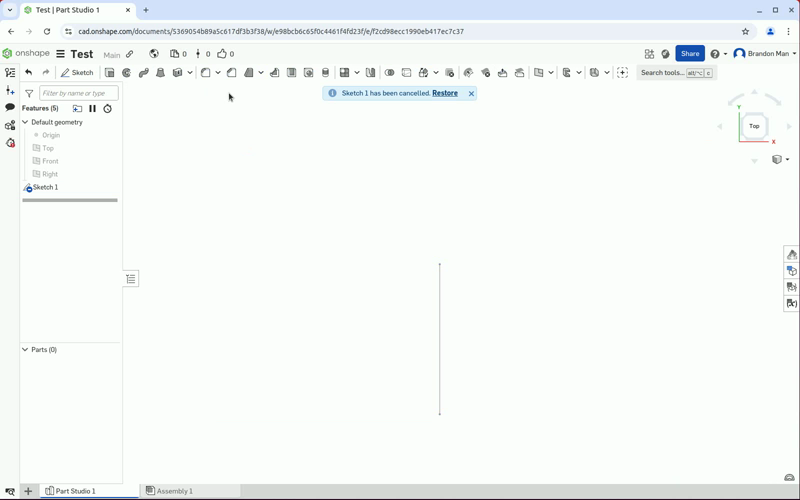
key(shift+s)
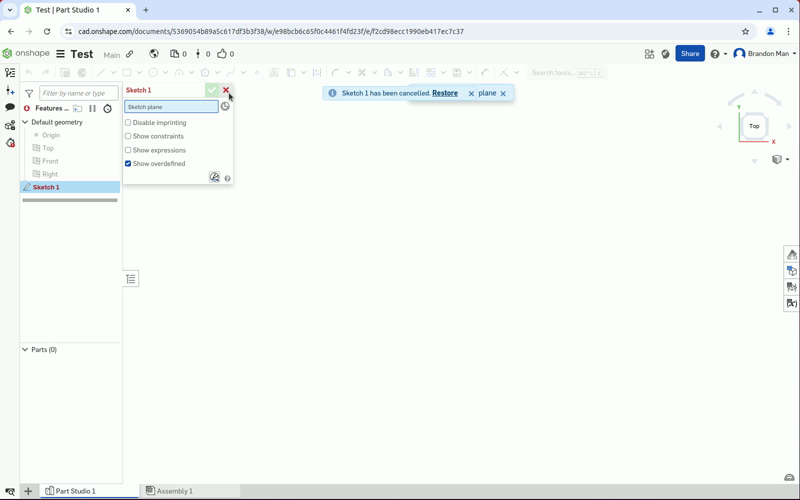
mouse_move(73, 150)
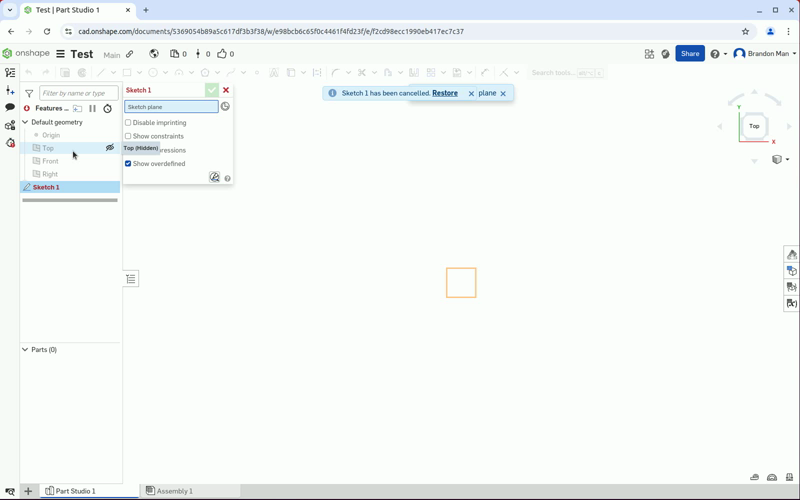
click(73, 150)
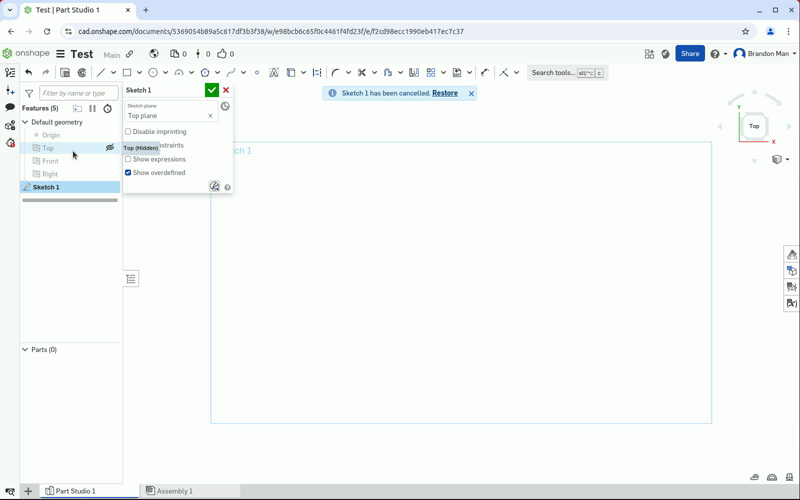
mouse_move(73, 352)
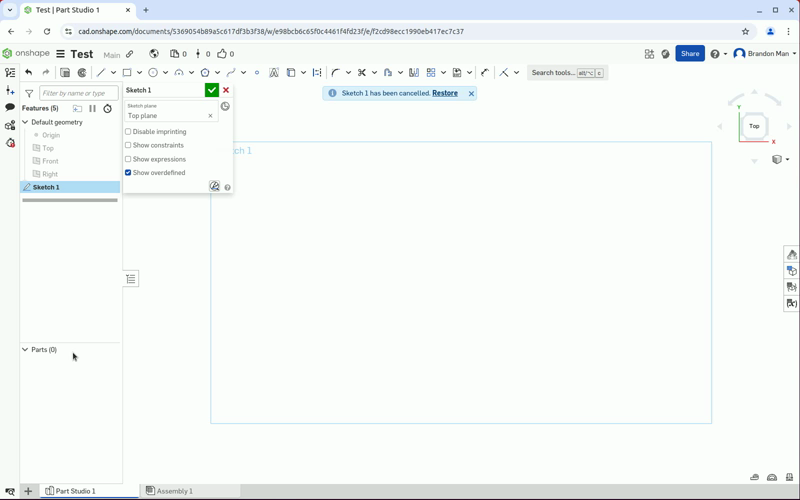
key(y)
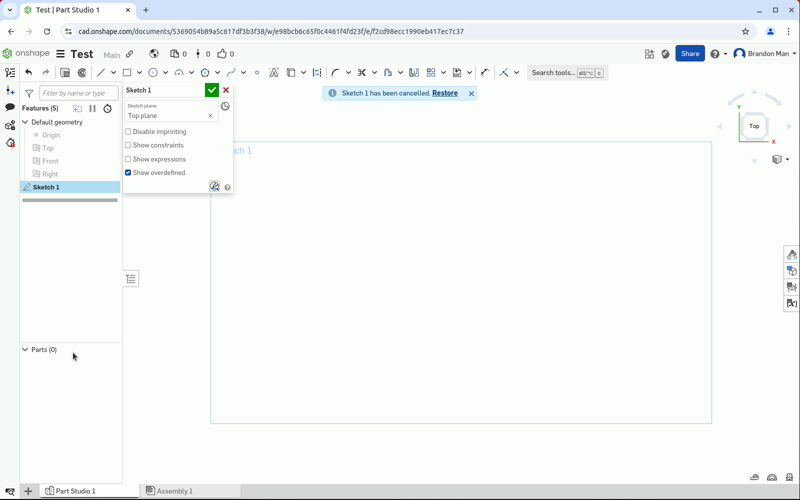
key(l)
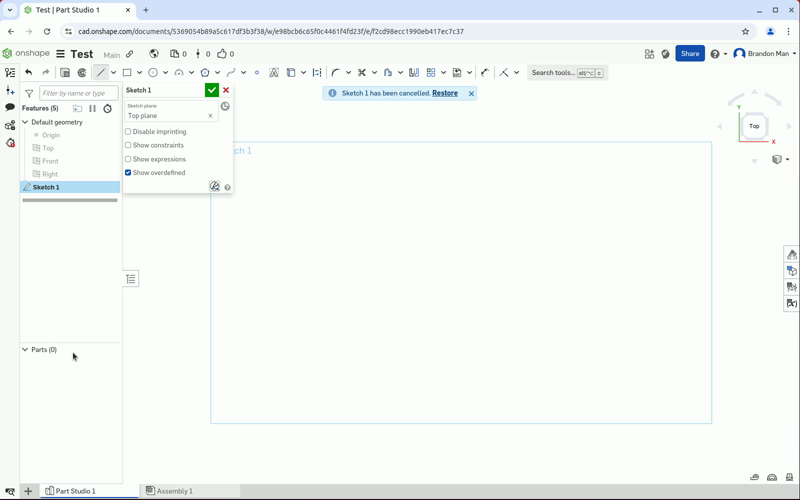
key_down(shift)
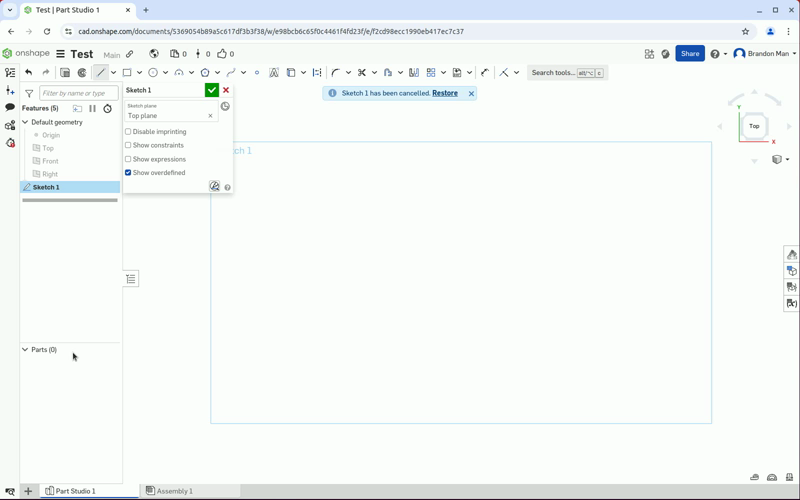
mouse_move(348, 282)
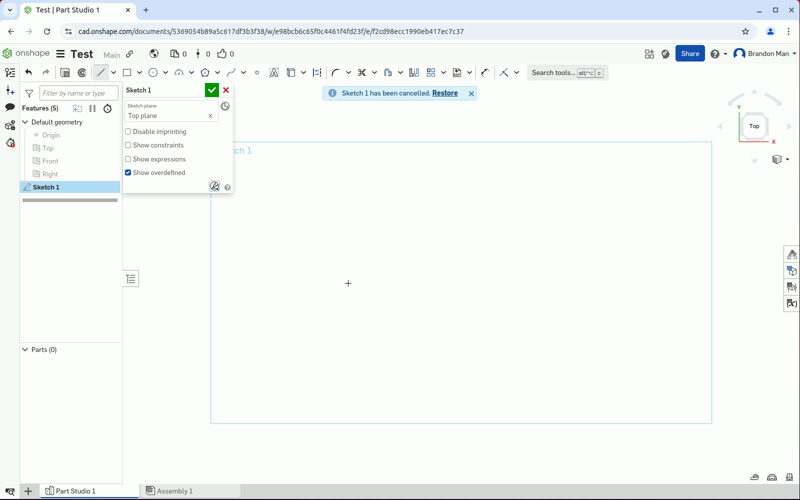
click(348, 282)
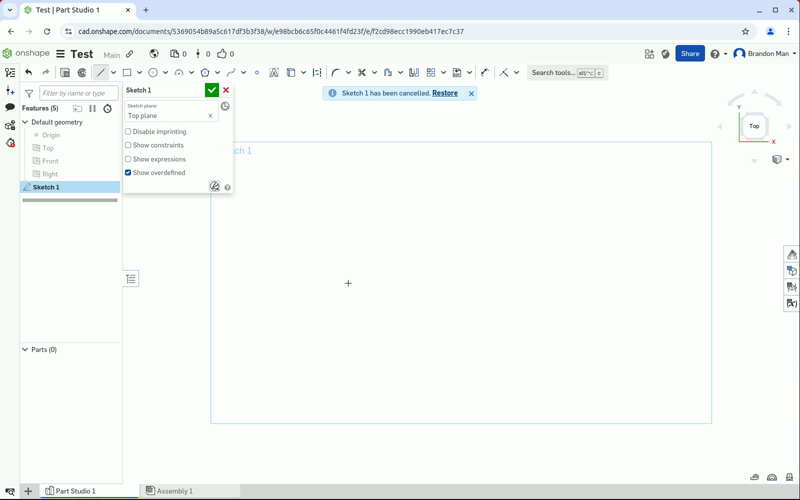
key_up(shift)
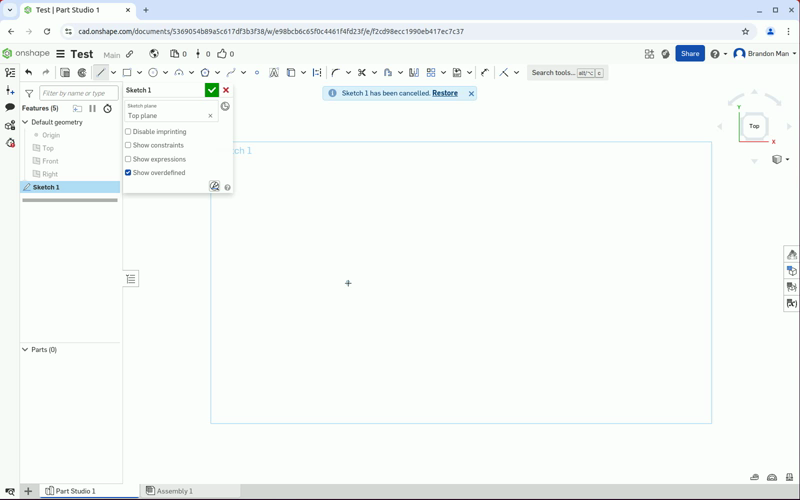
key_down(shift)
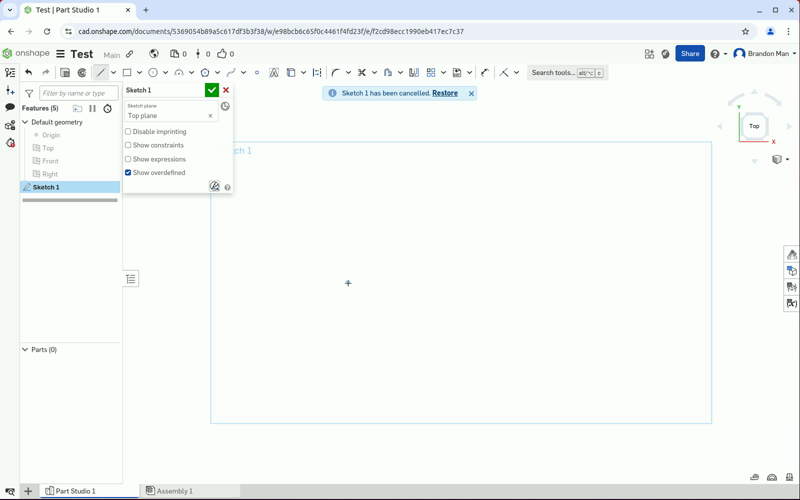
mouse_move(460, 282)
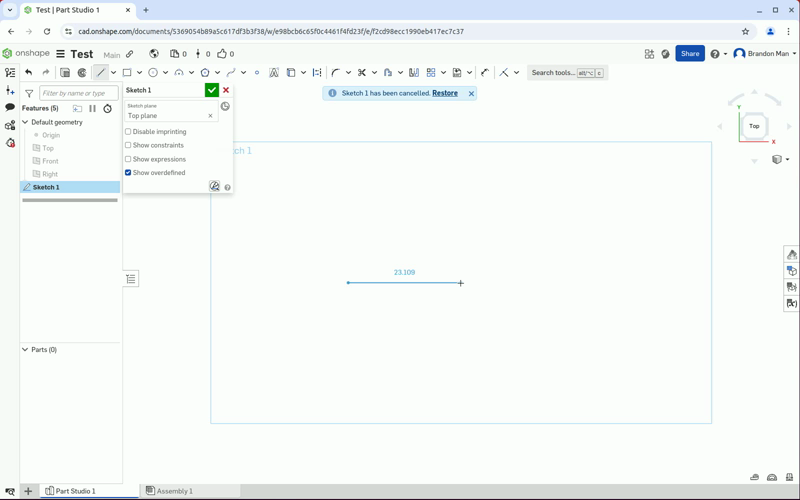
click(460, 282)
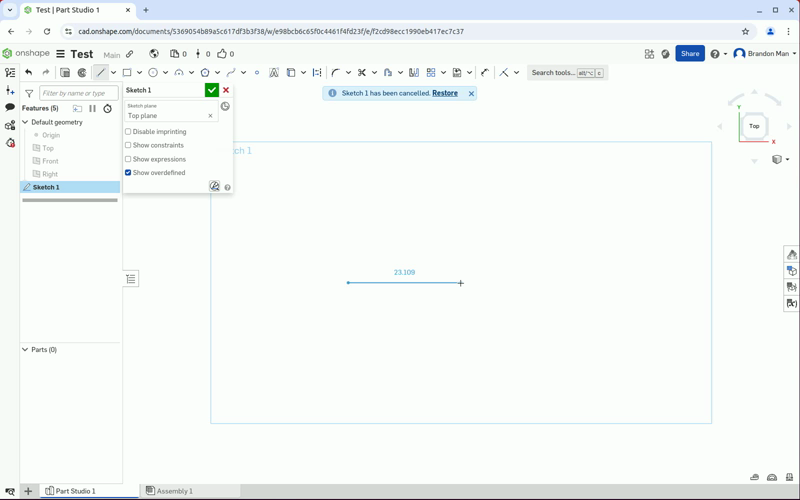
key_up(shift)
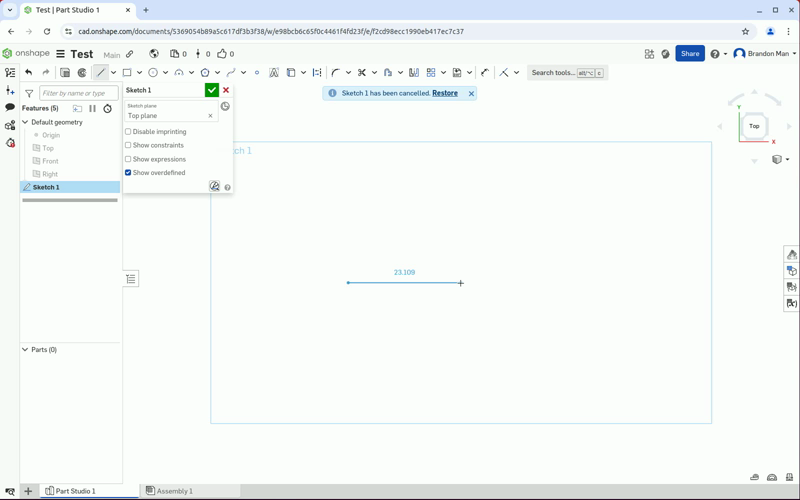
key_down(shift)
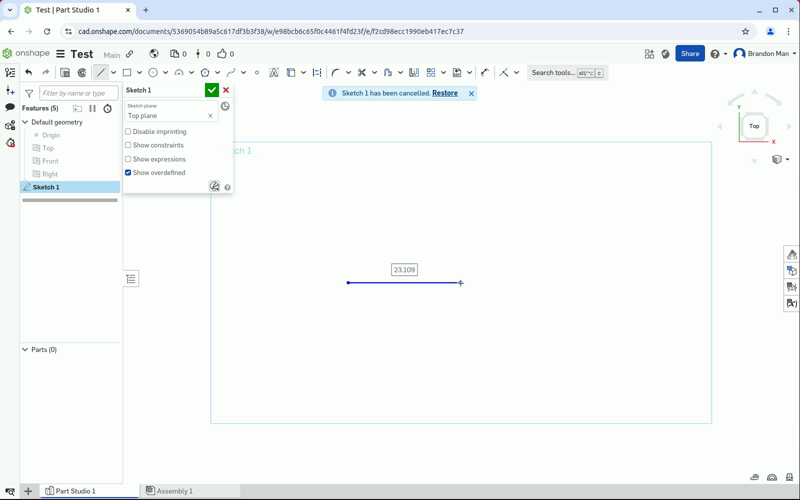
mouse_move(490, 282)
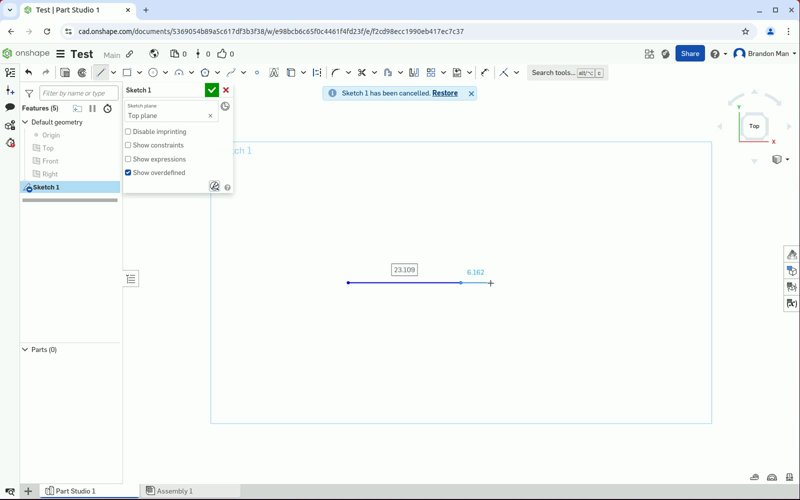
mouse_move(460, 250)
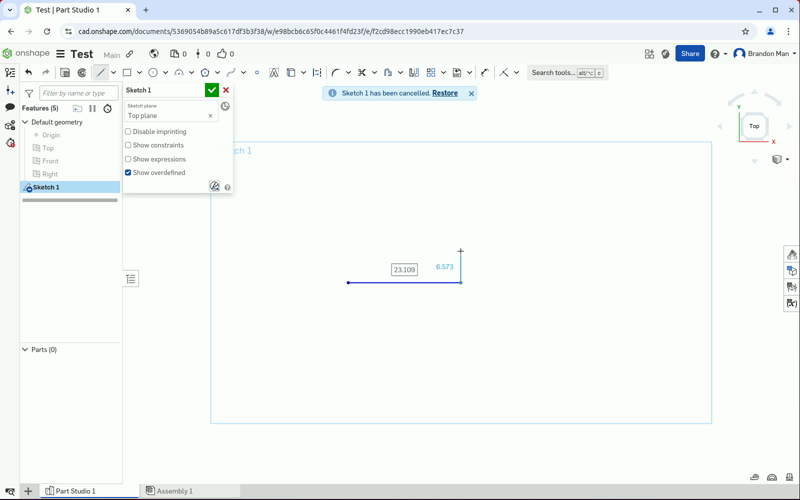
click(460, 250)
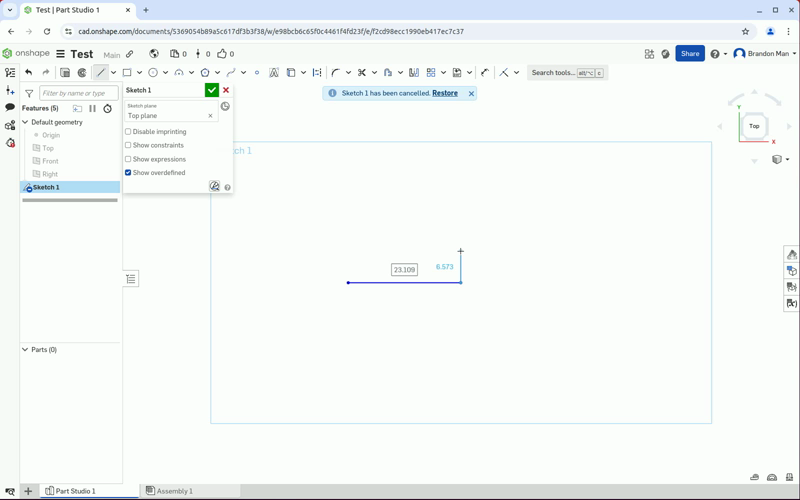
key_up(shift)
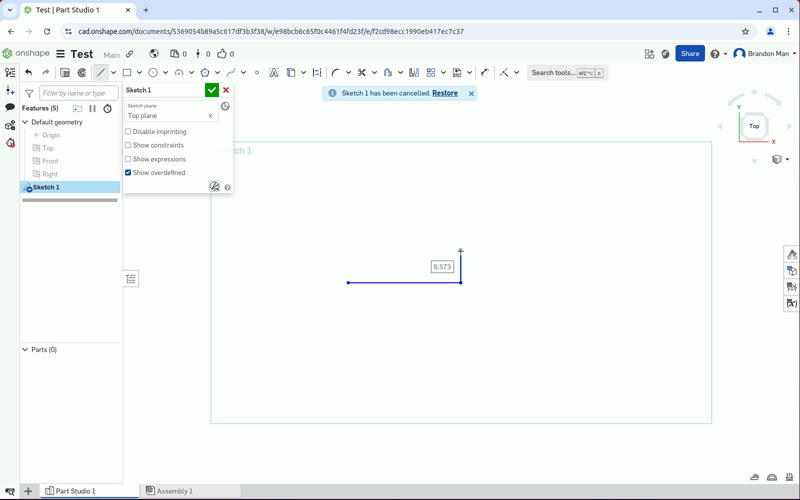
key_down(shift)
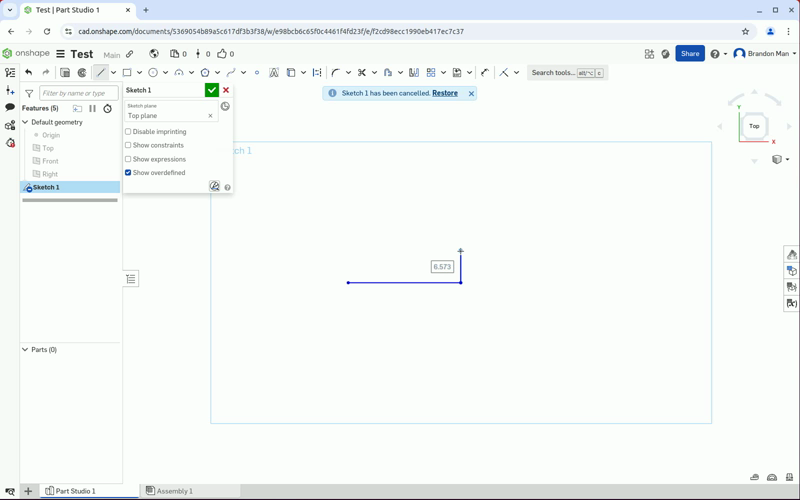
mouse_move(348, 250)
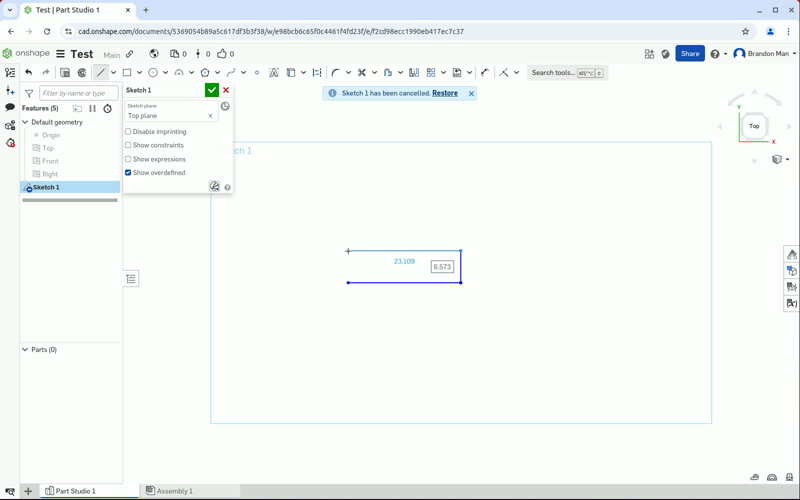
click(348, 250)
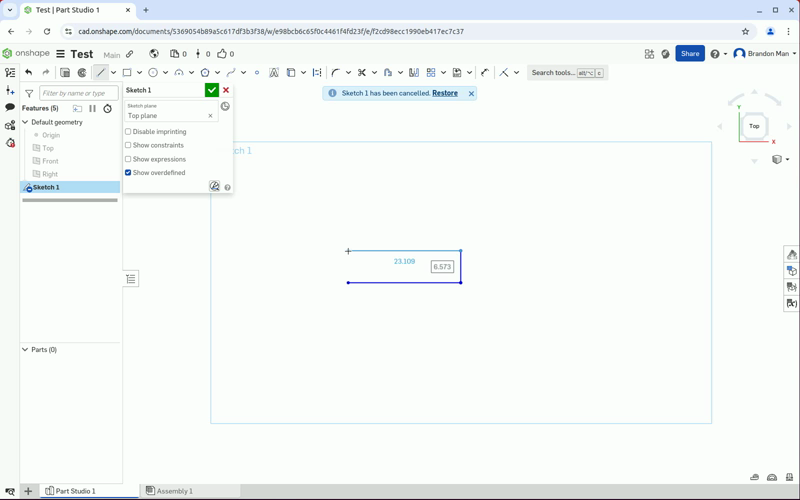
key_up(shift)
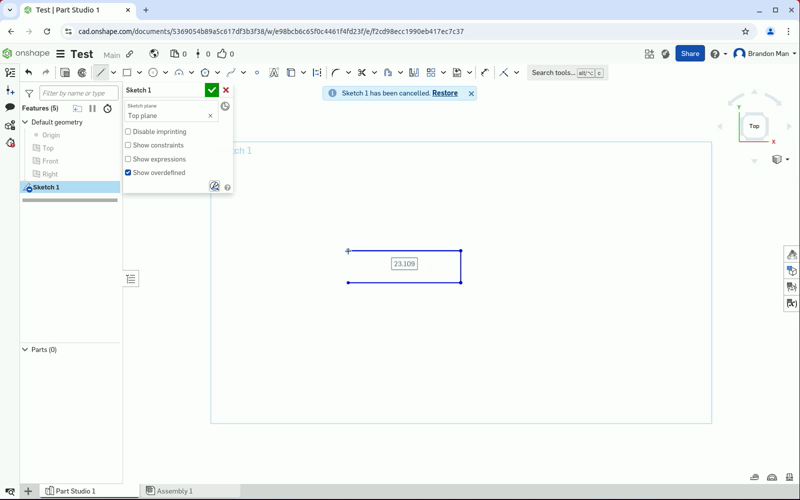
mouse_move(378, 250)
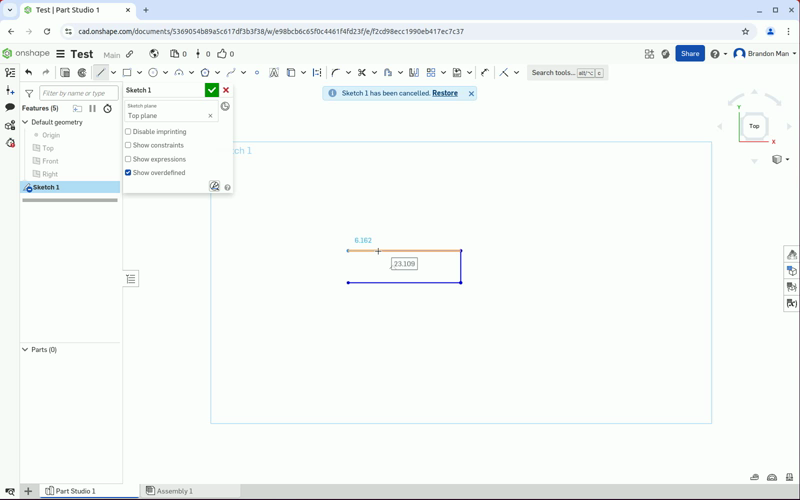
key_down(shift)
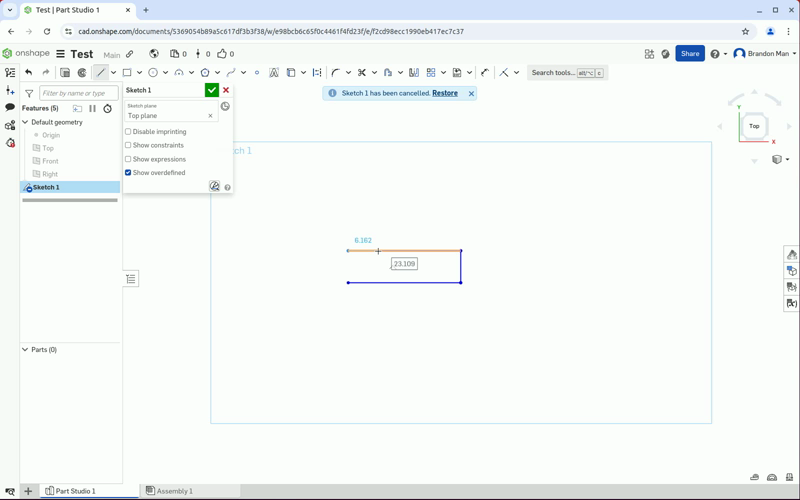
mouse_move(348, 282)
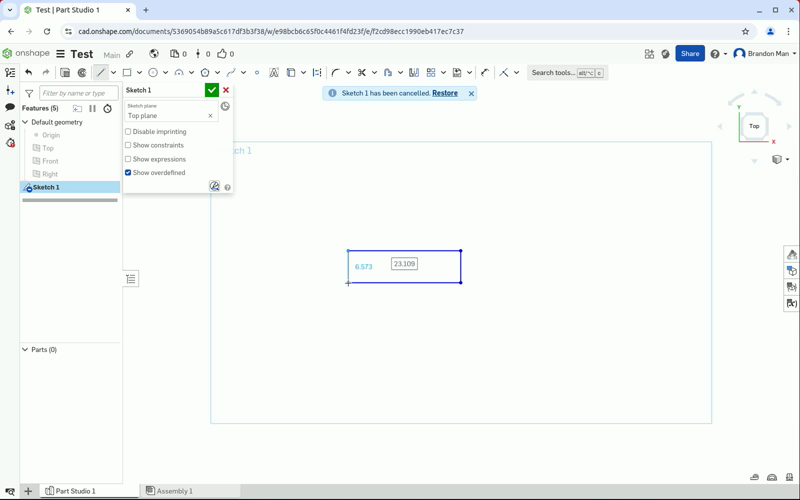
key_up(shift)
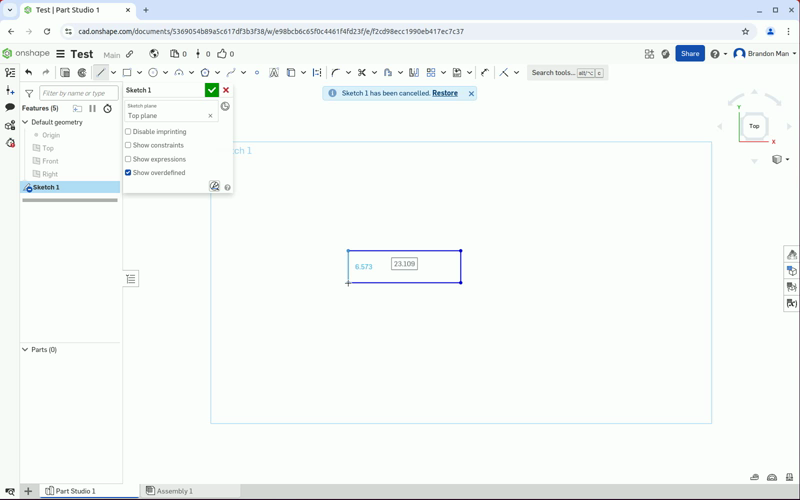
click(348, 282)
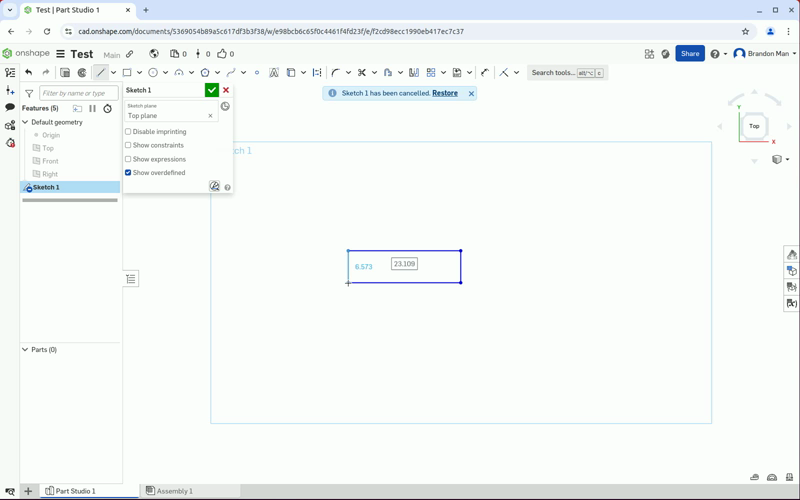
key(esc)
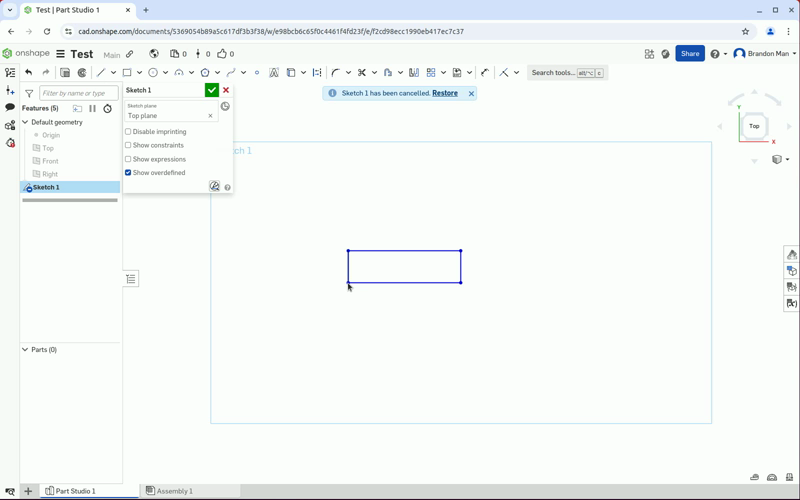
mouse_move(445, 263)
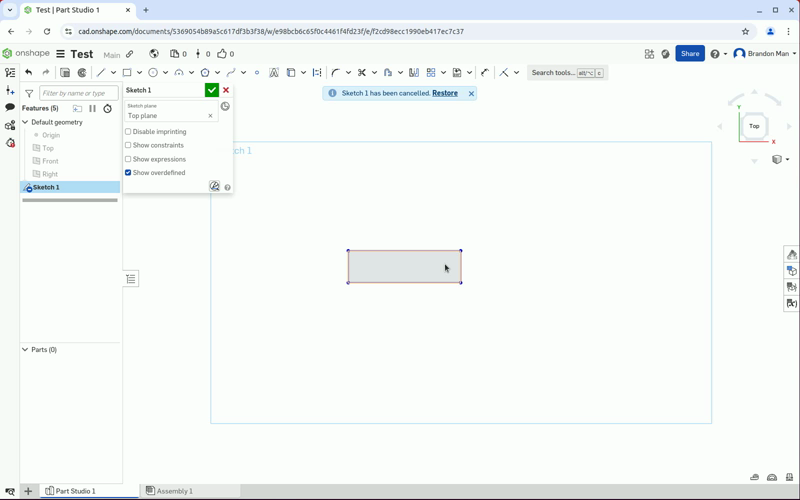
click(445, 263)
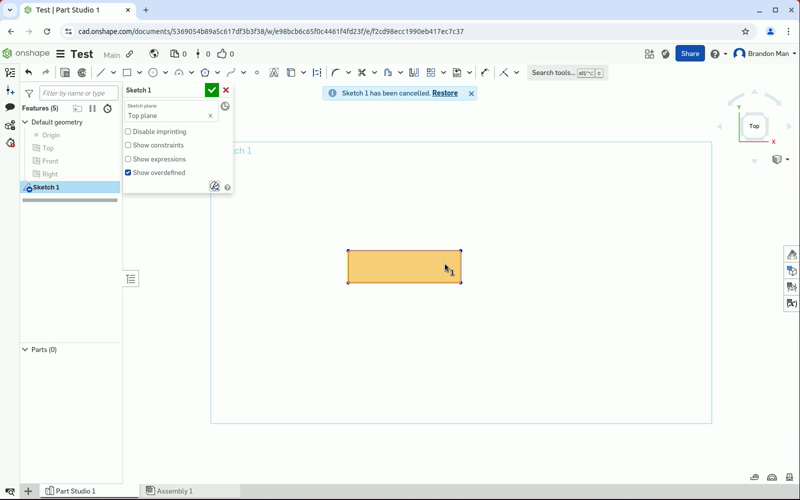
mouse_move(73, 352)
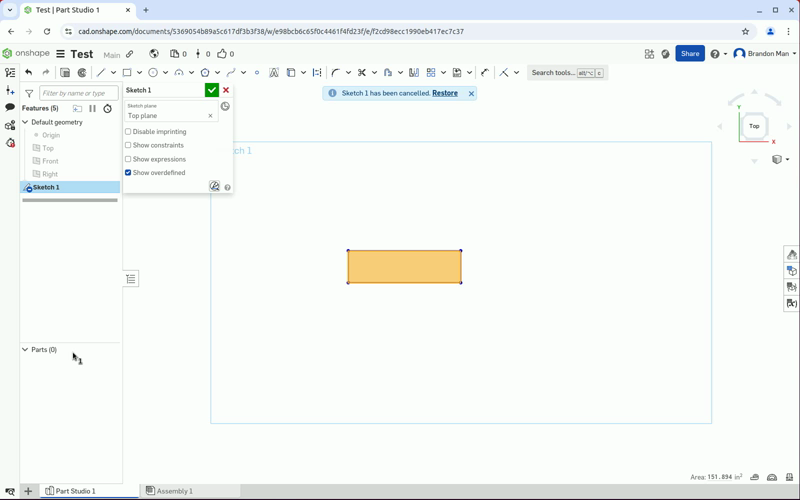
key(shift+y)
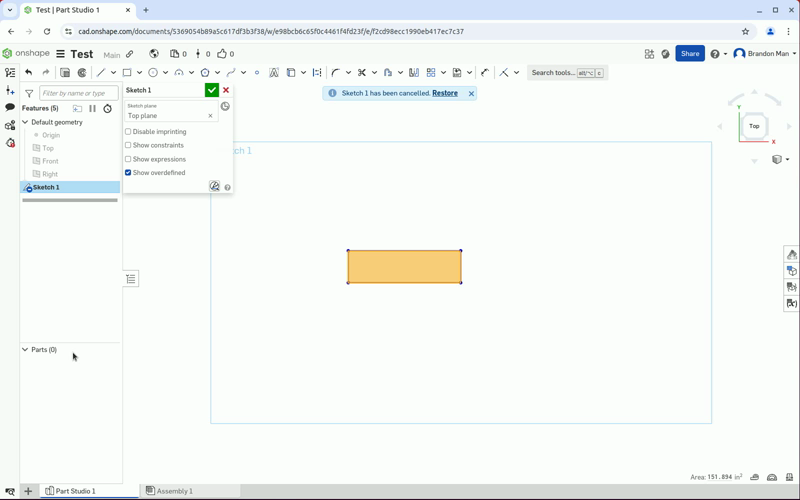
key(shift+e)
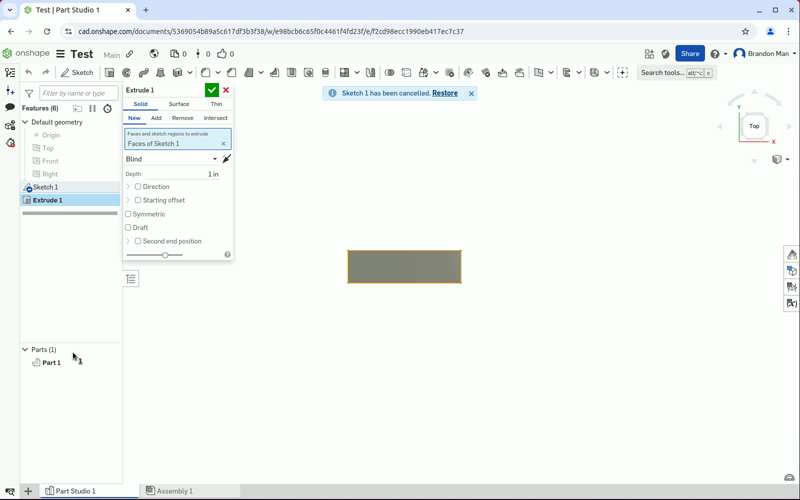
mouse_move(143, 106)
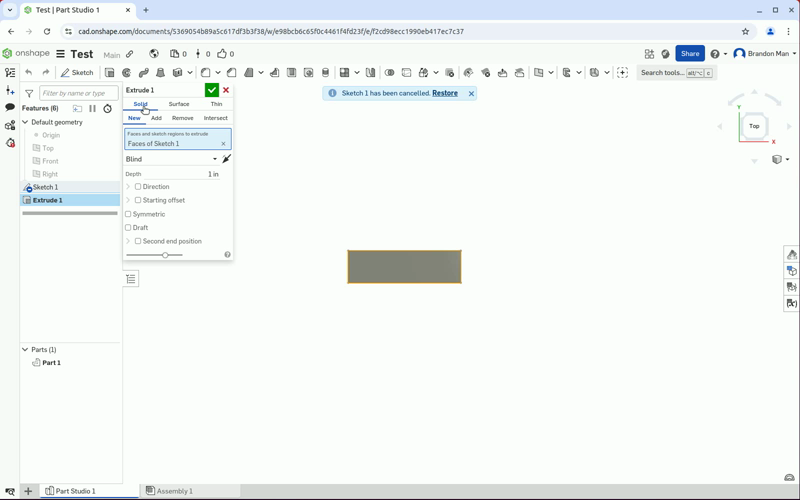
click(143, 106)
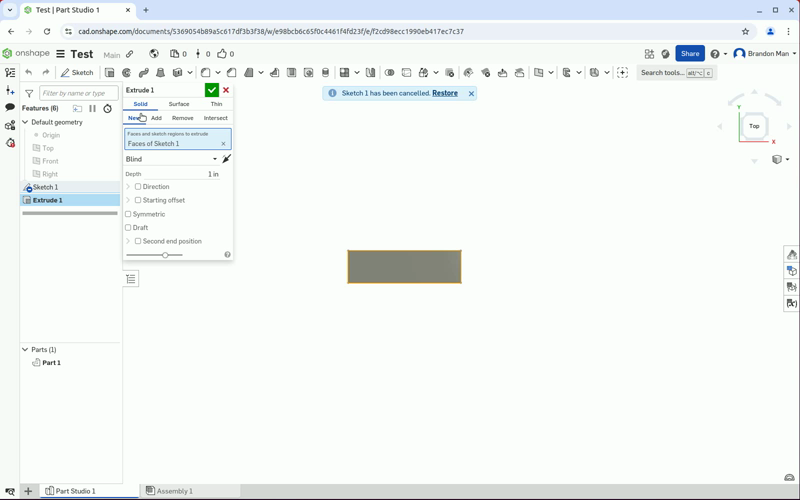
mouse_move(137, 120)
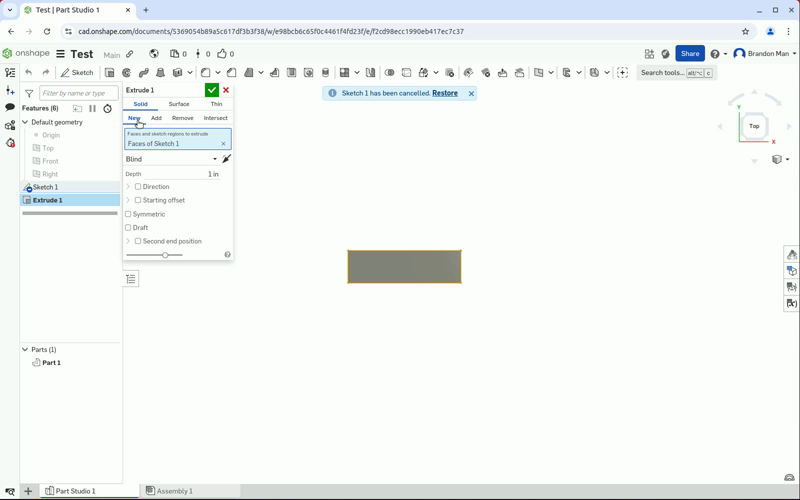
click(137, 120)
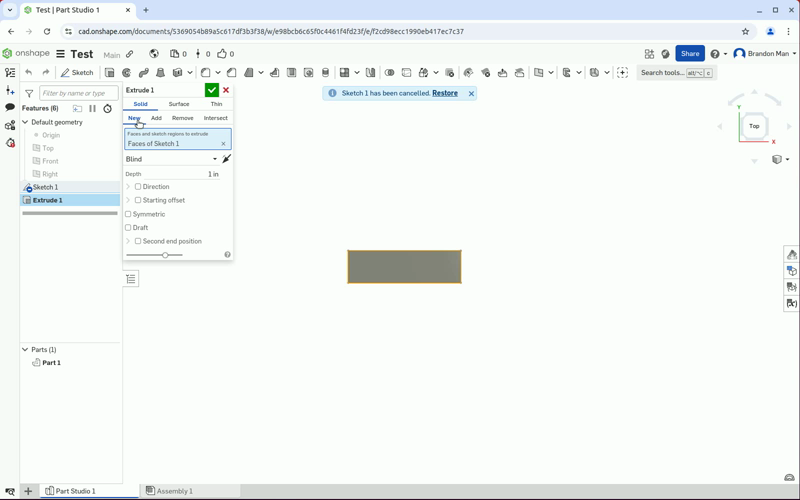
key(tab, 4)
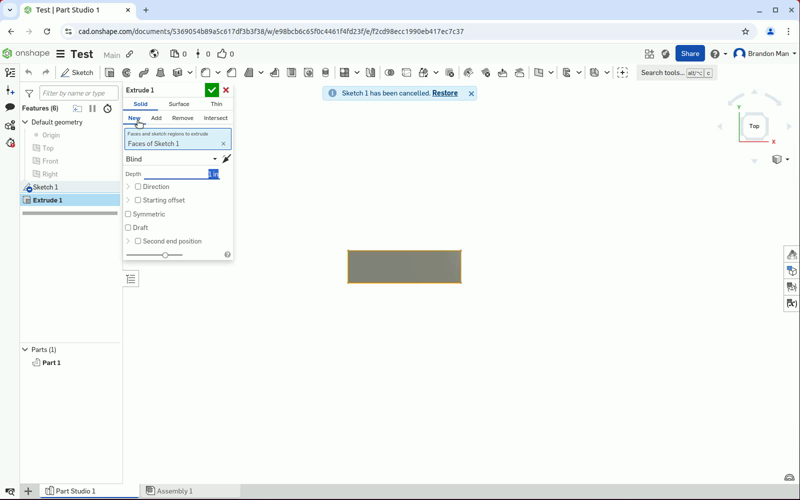
text(0.722)
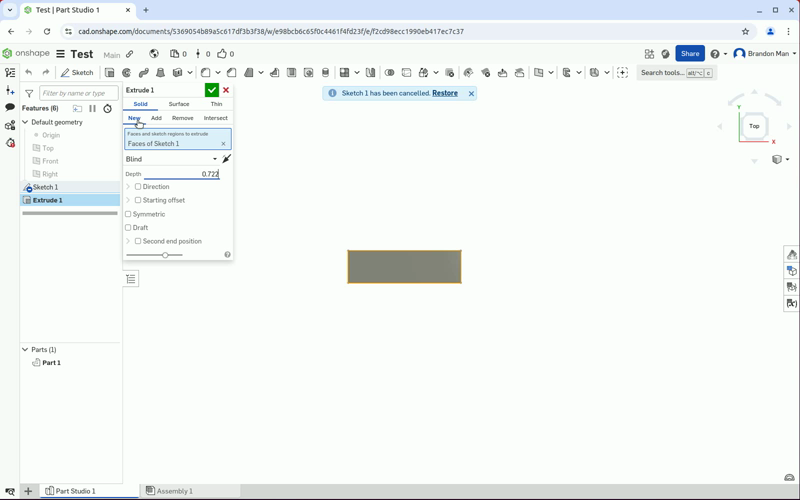
key(enter)
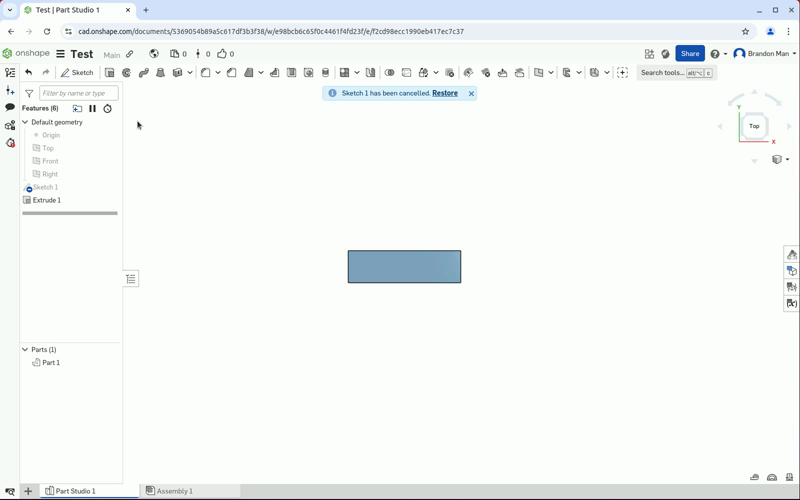
key(shift+h)
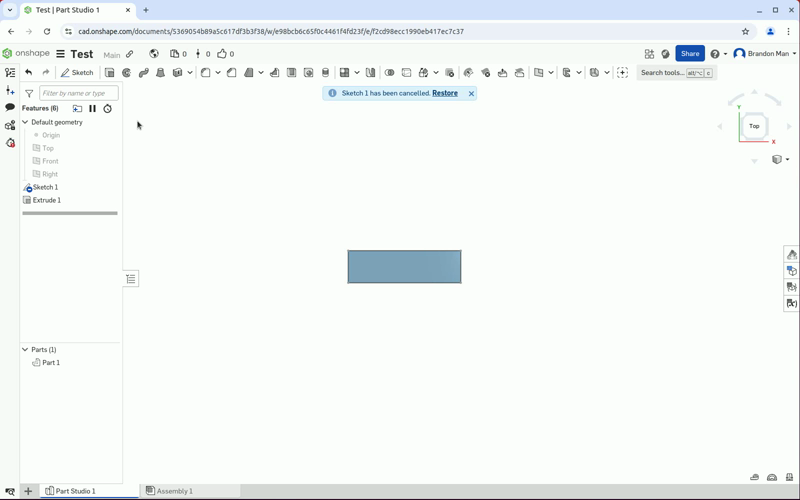
key(shift+h)
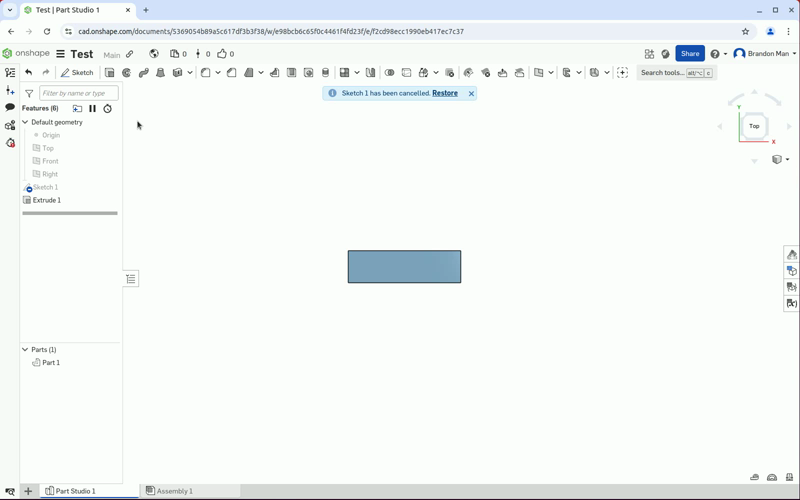
mouse_move(73, 189)
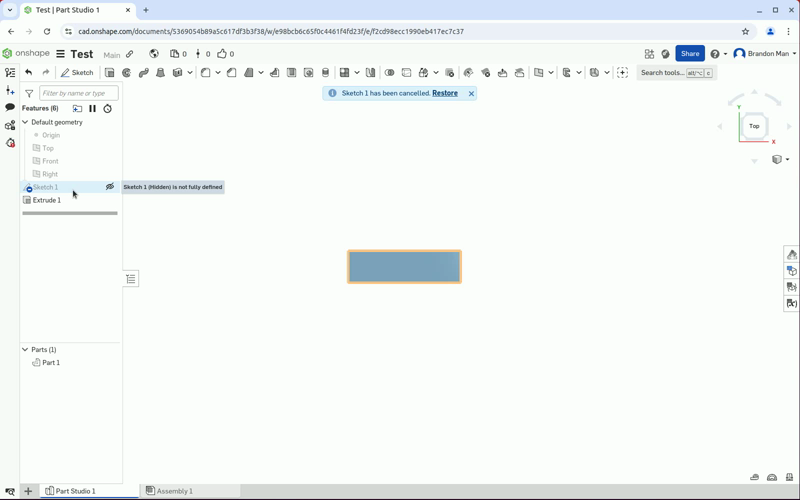
click(73, 189)
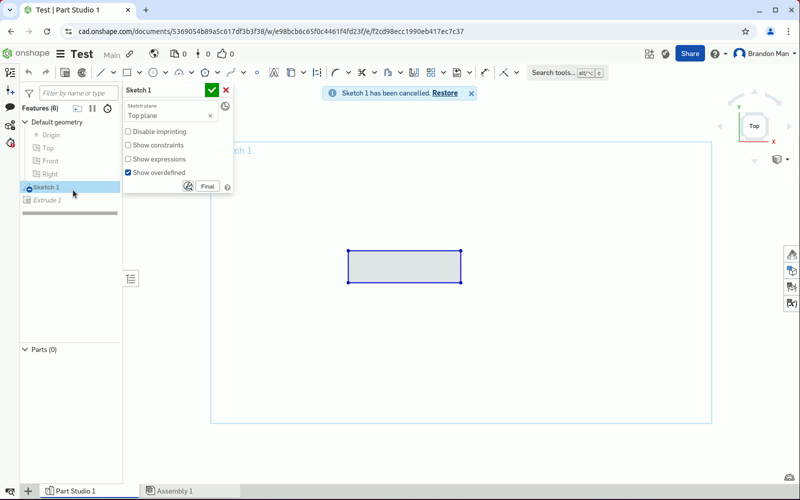
mouse_move(229, 92)
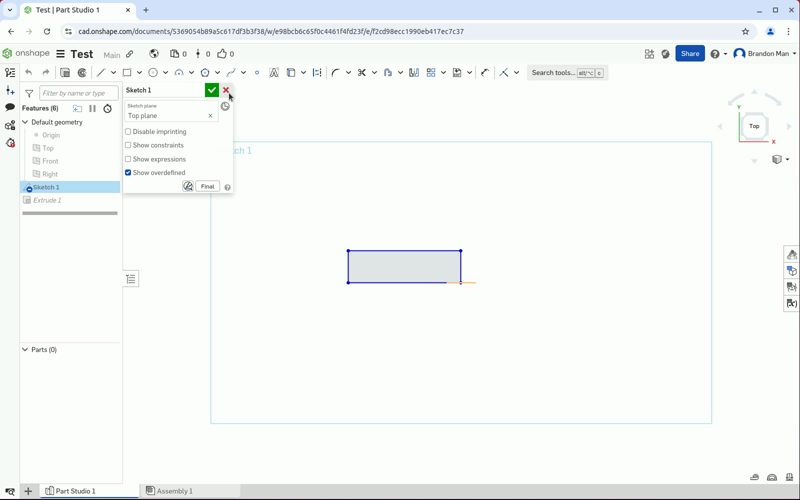
click(229, 92)
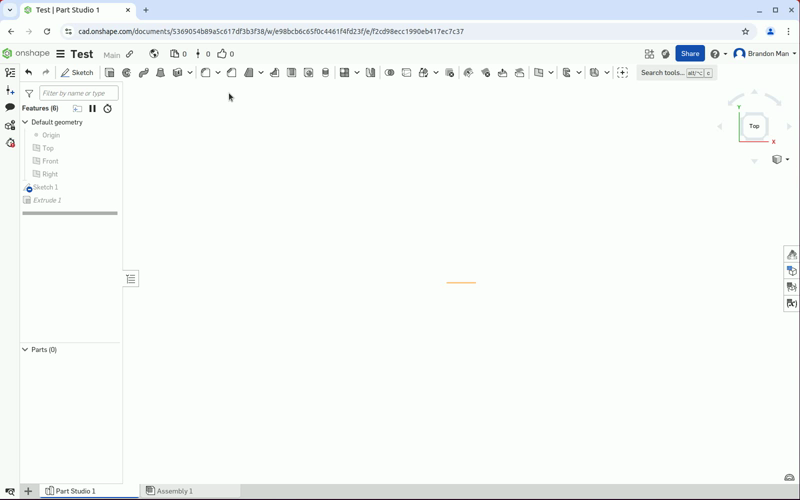
mouse_move(541, 75)
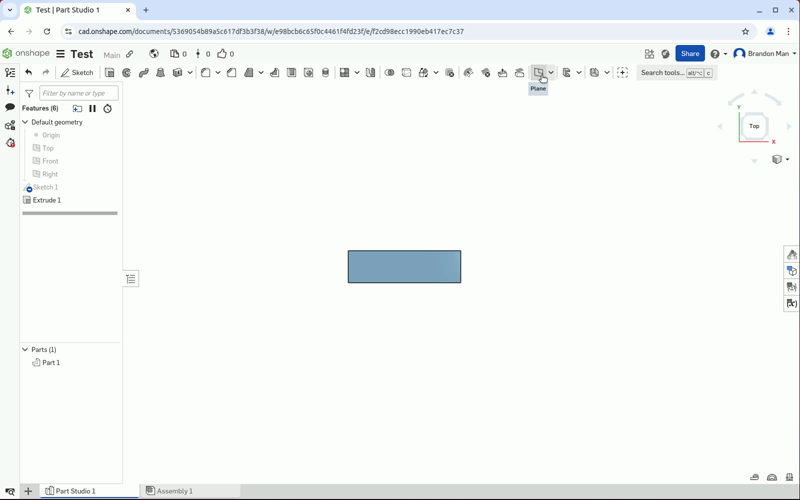
click(541, 75)
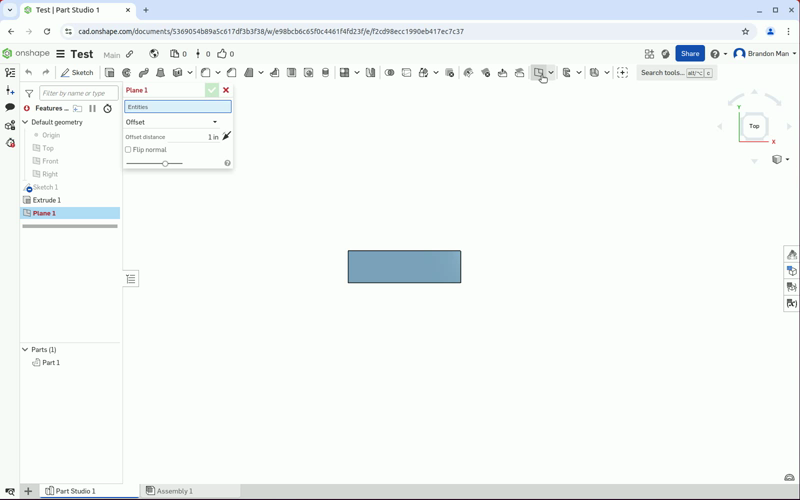
mouse_move(73, 150)
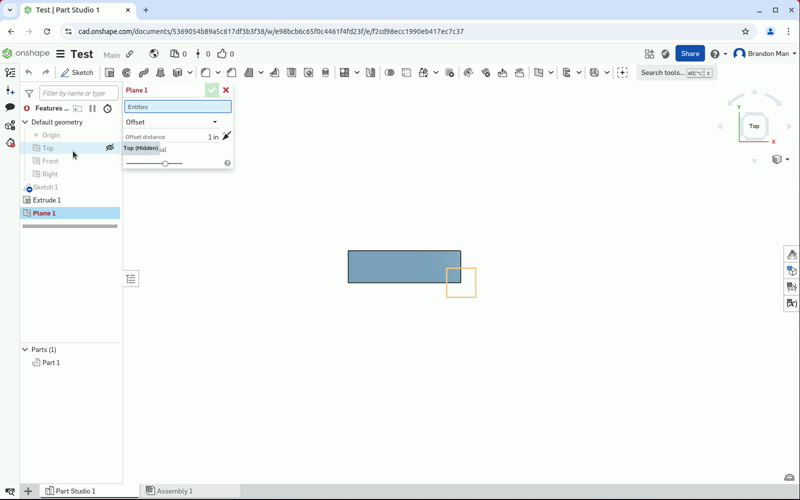
click(73, 150)
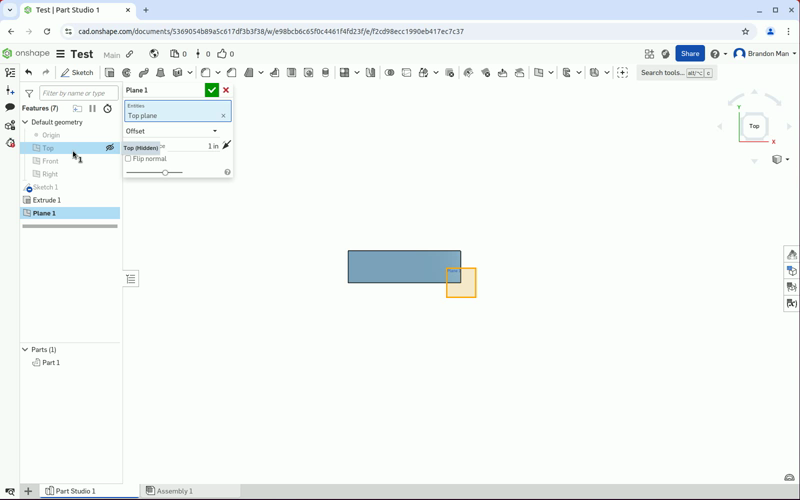
key(tab, 2)
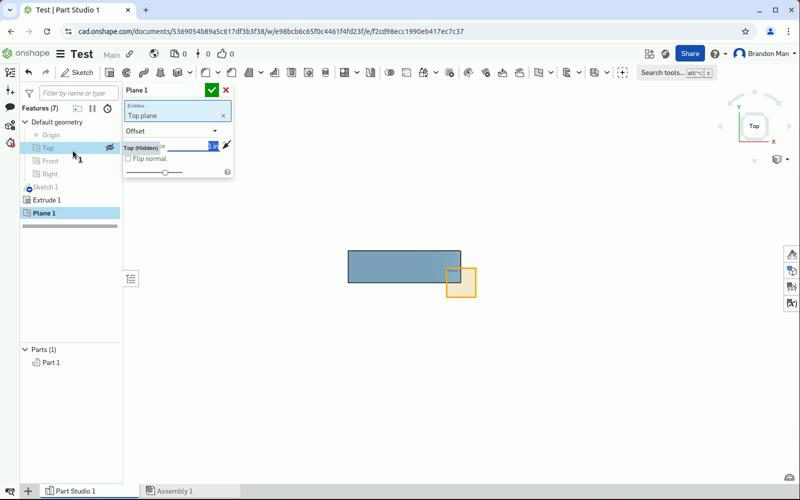
text(0.709)
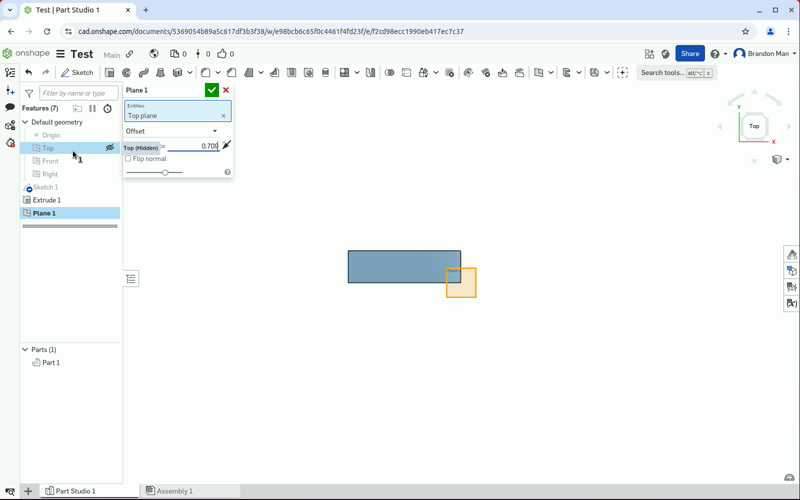
key(enter, 2)
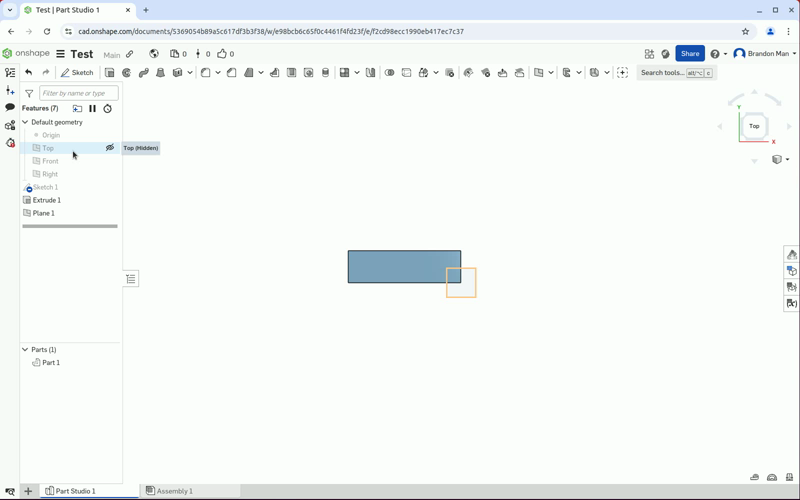
key(shift+s)
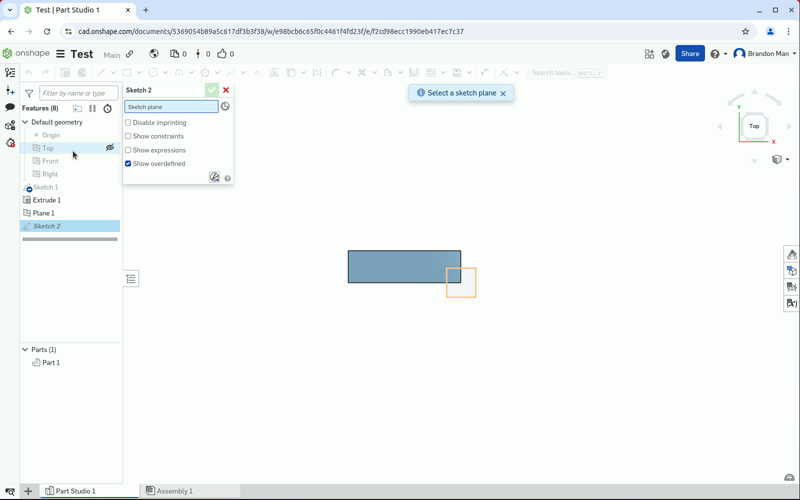
mouse_move(73, 215)
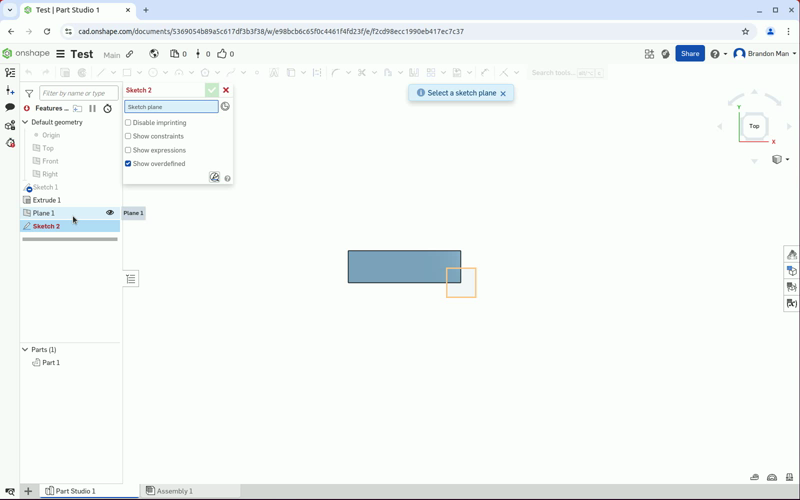
click(73, 215)
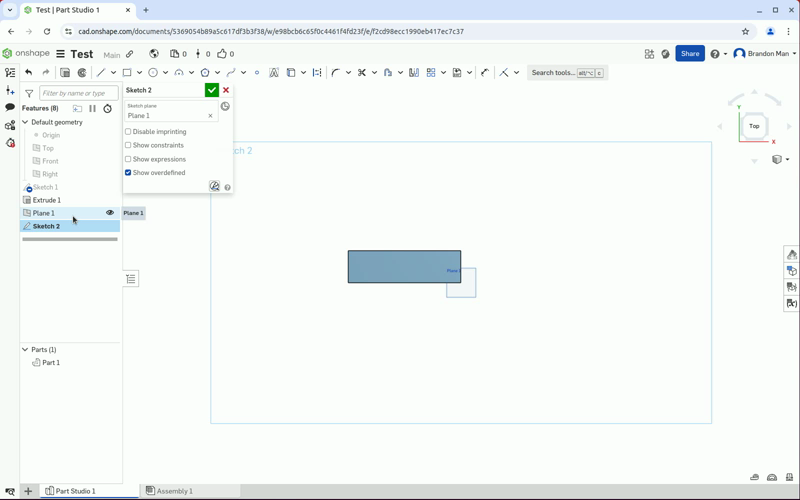
mouse_move(73, 352)
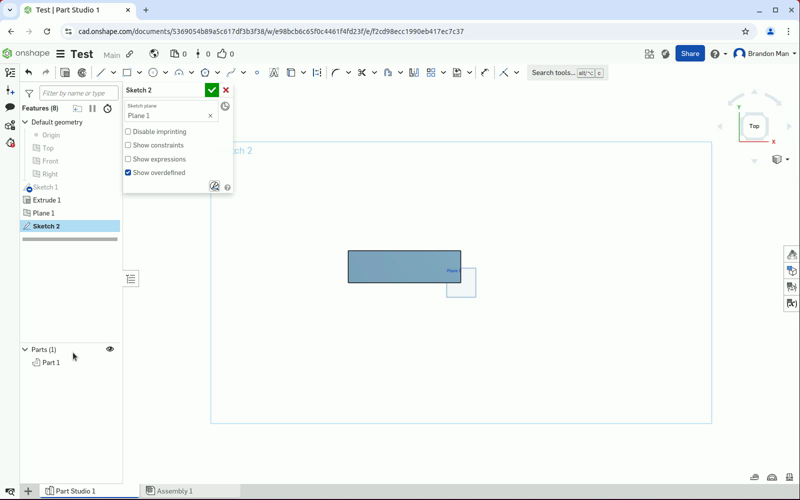
key(y)
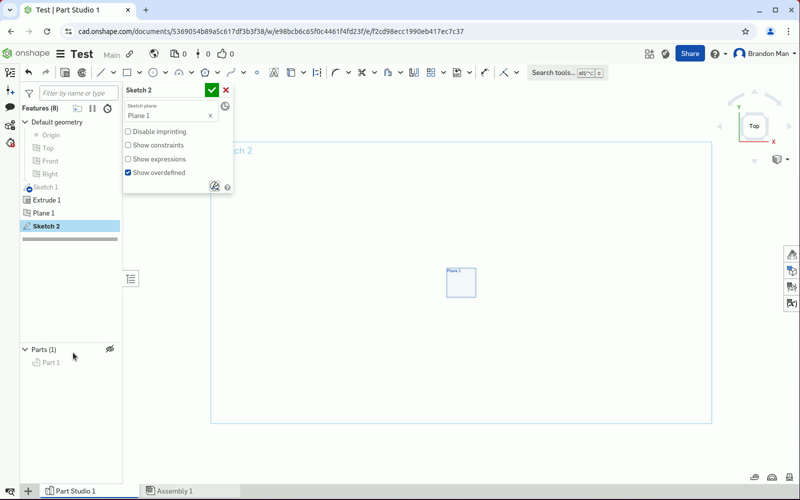
key(l)
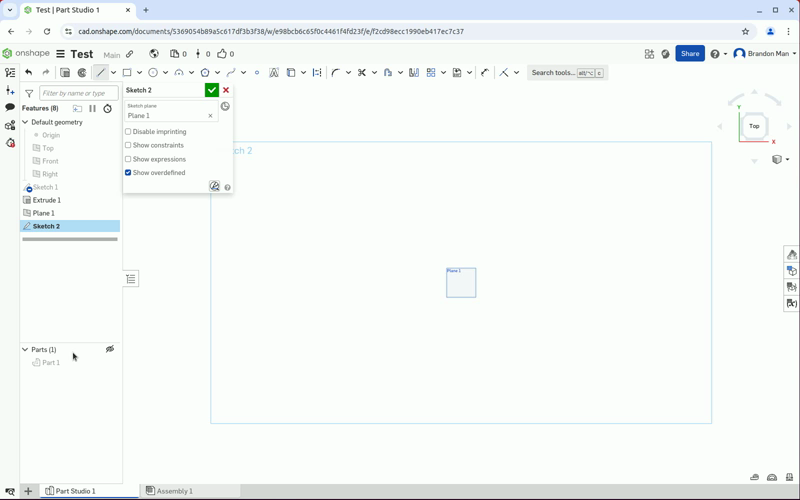
key_down(shift)
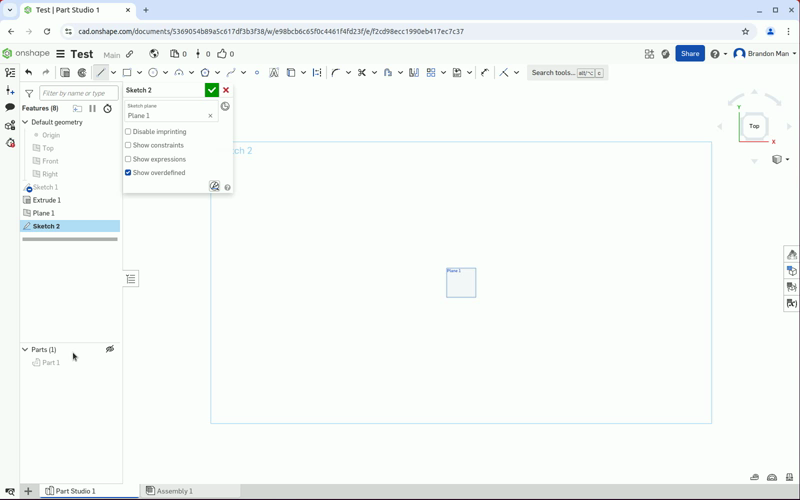
mouse_move(350, 265)
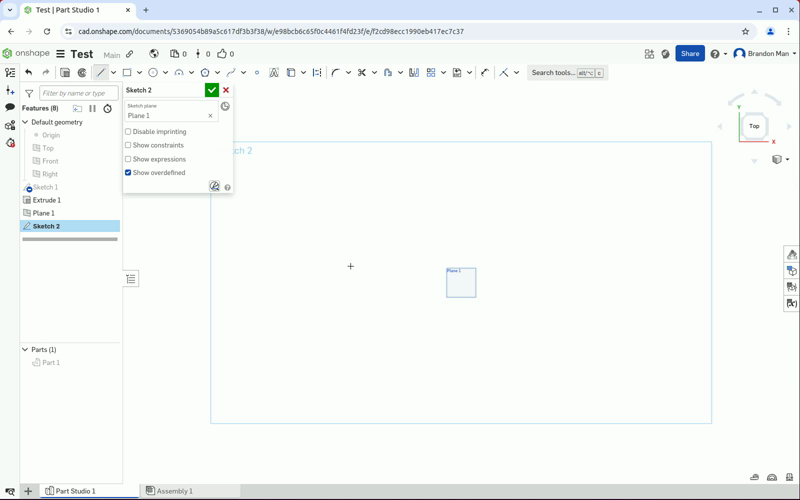
click(350, 265)
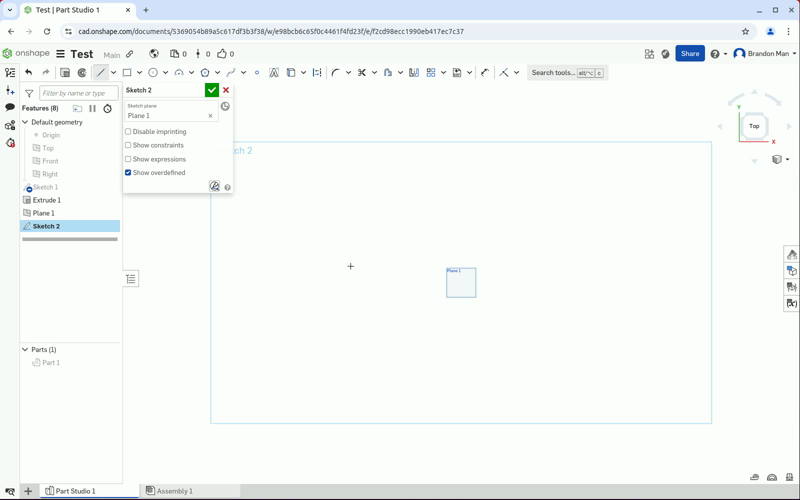
key_up(shift)
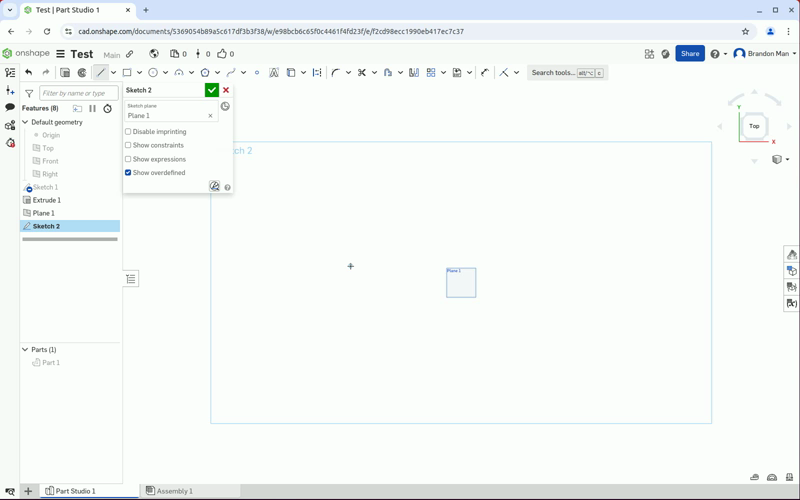
key_down(shift)
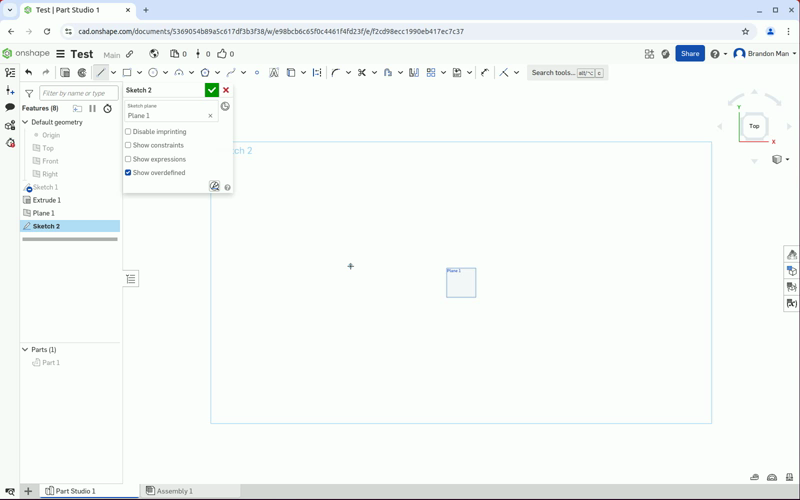
mouse_move(457, 265)
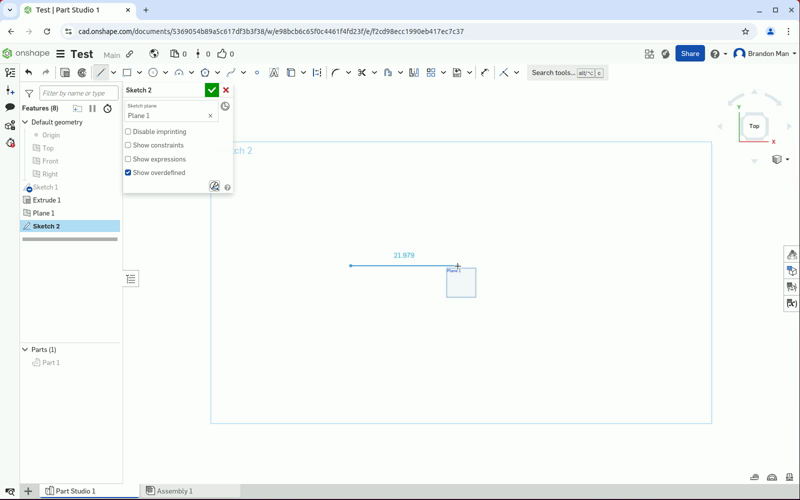
click(457, 265)
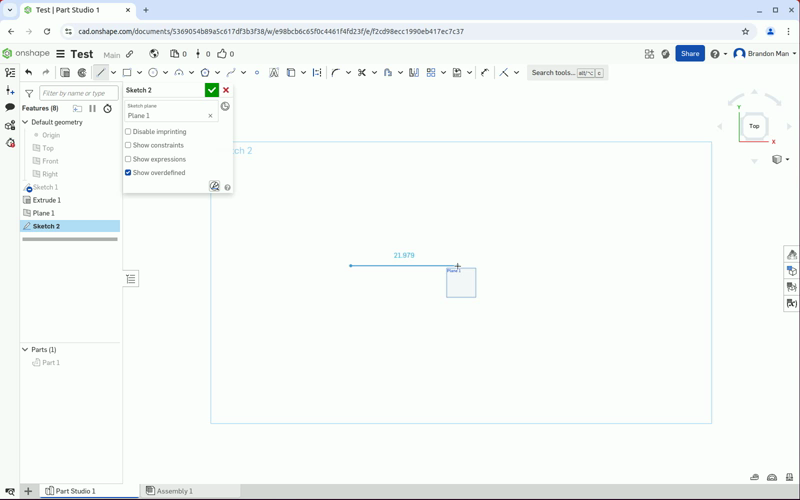
key_up(shift)
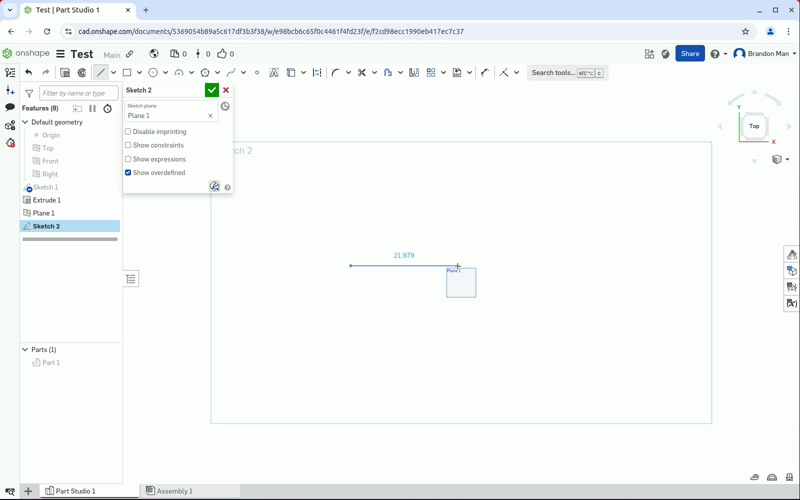
key_down(shift)
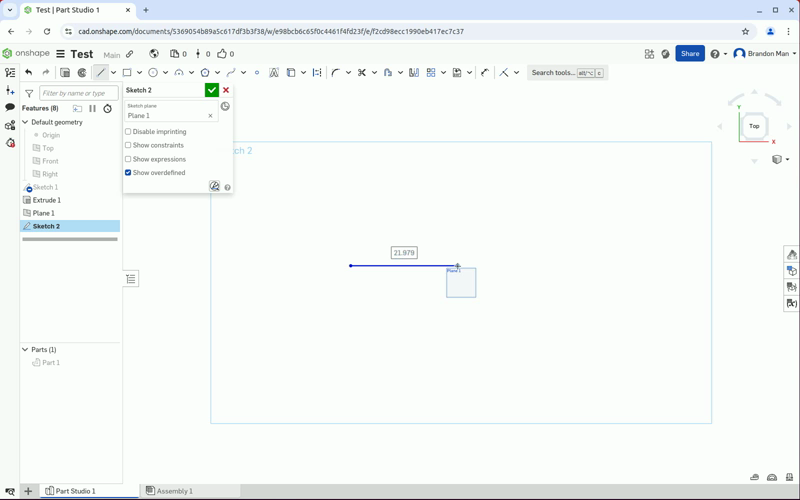
mouse_move(487, 265)
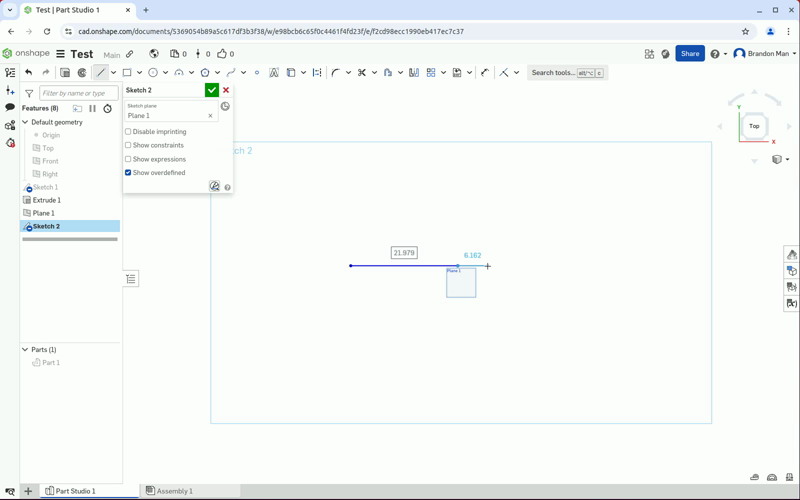
mouse_move(457, 261)
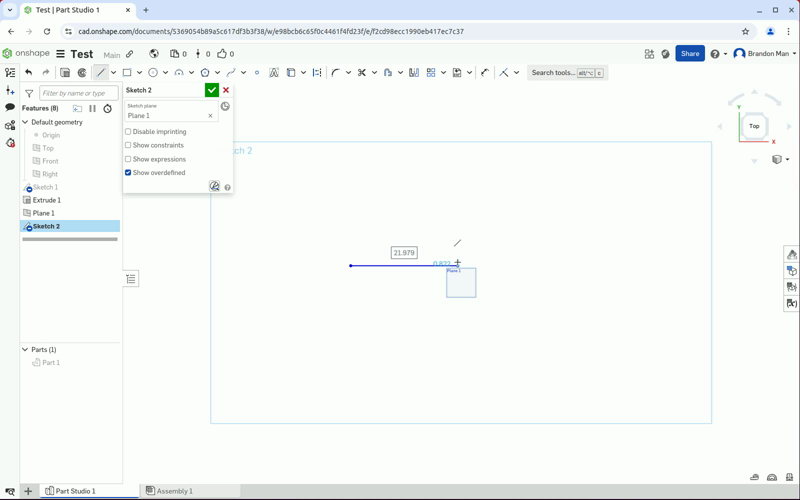
scroll(6)
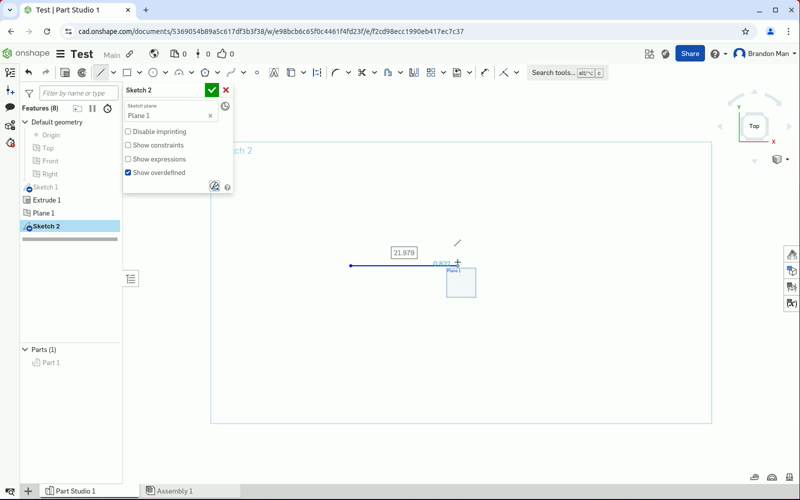
scroll(6)
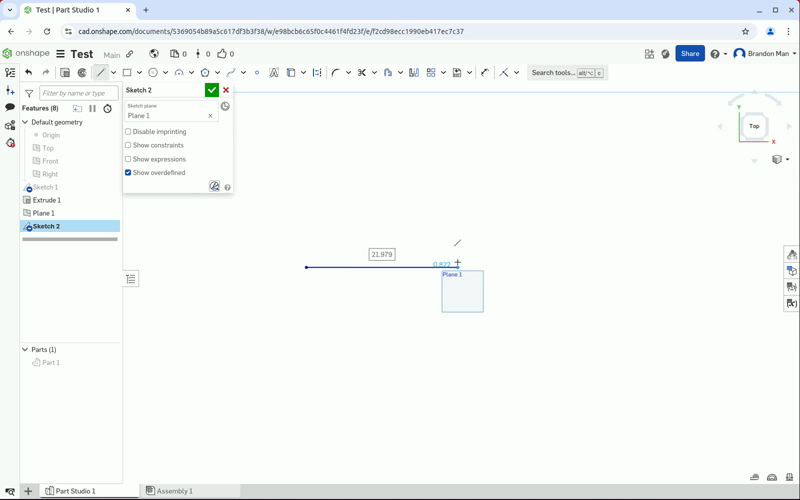
scroll(6)
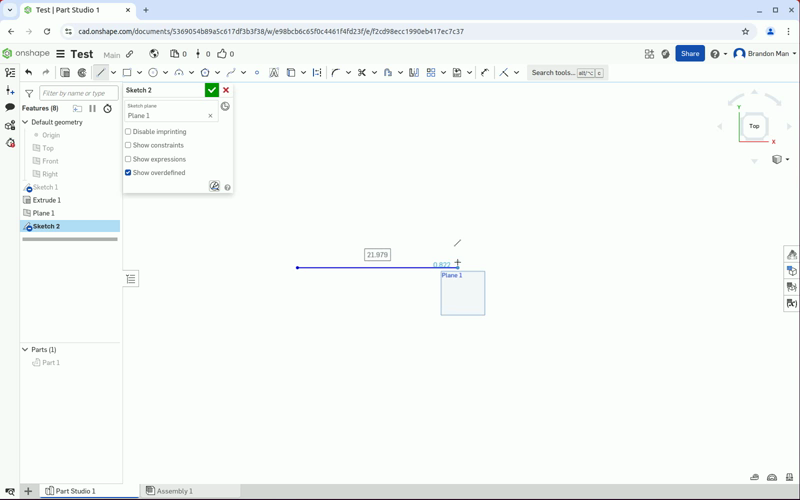
scroll(6)
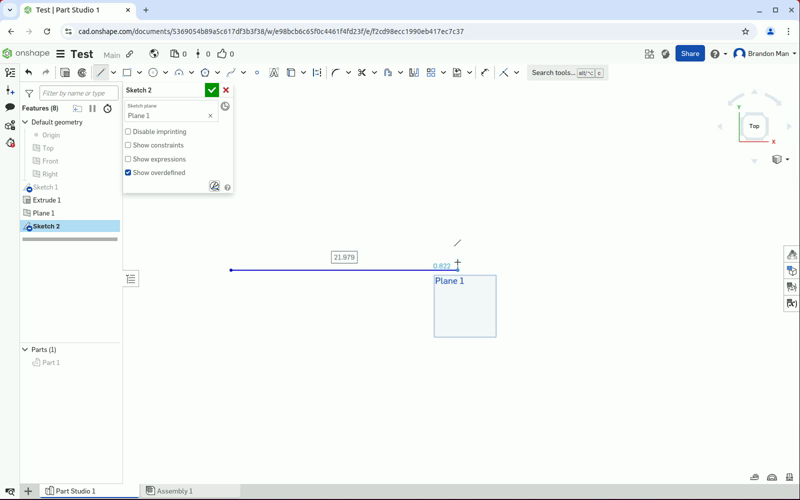
scroll(6)
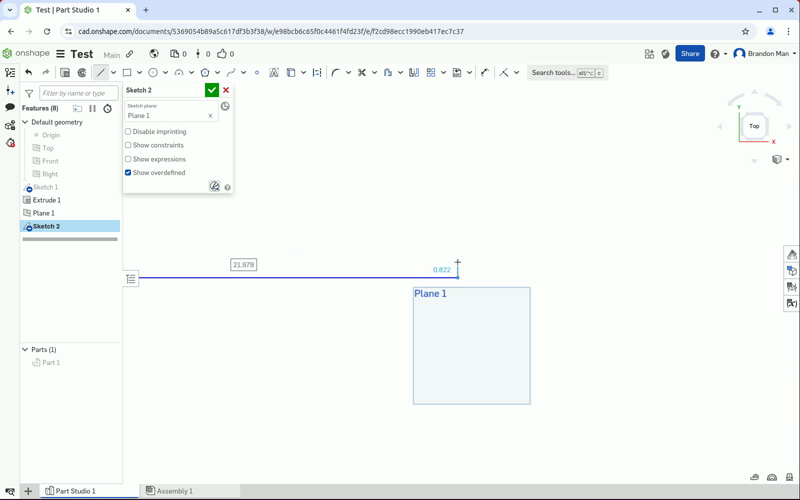
scroll(6)
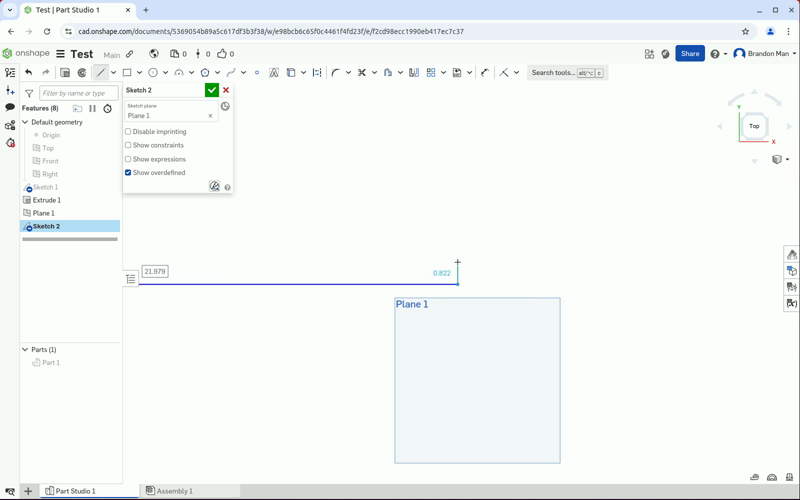
scroll(6)
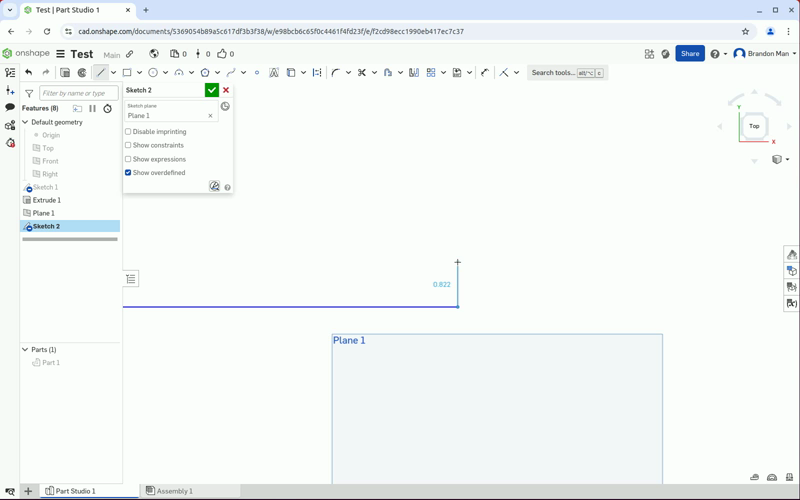
click(457, 261)
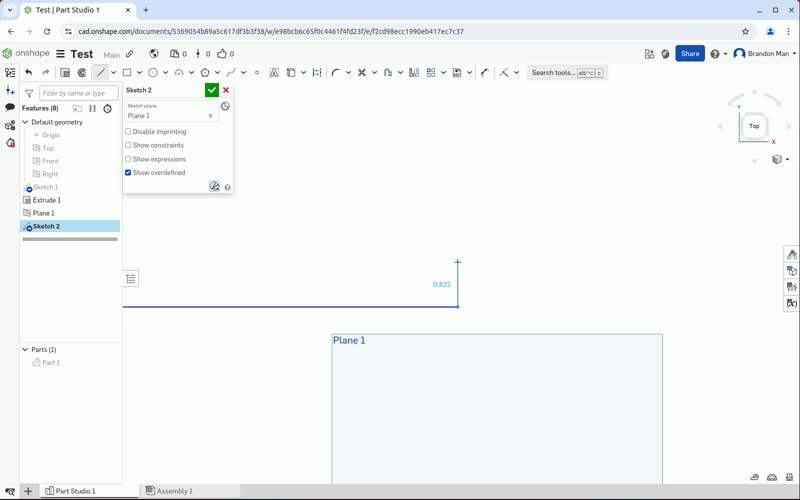
scroll(-6)
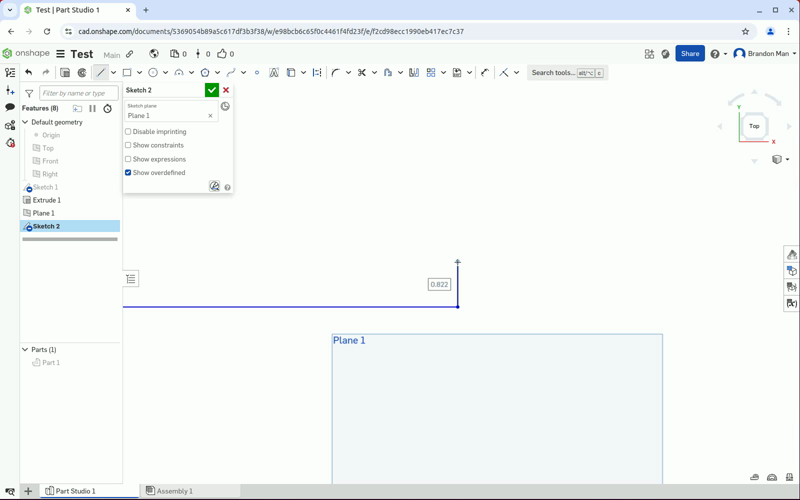
scroll(-6)
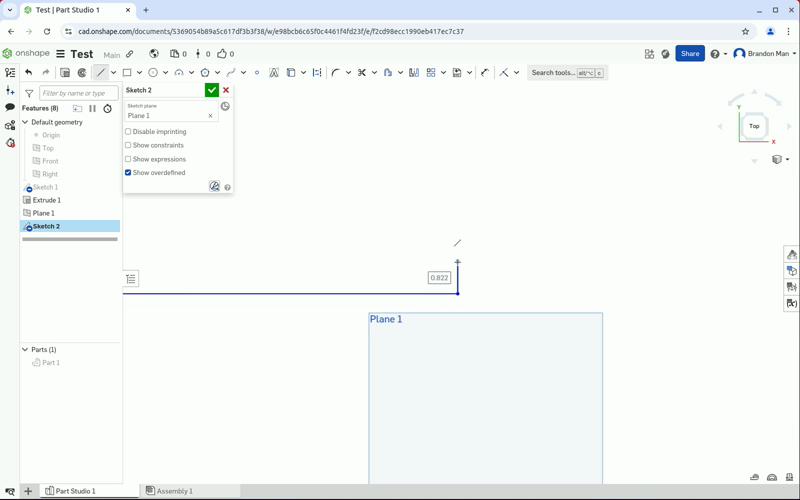
scroll(-6)
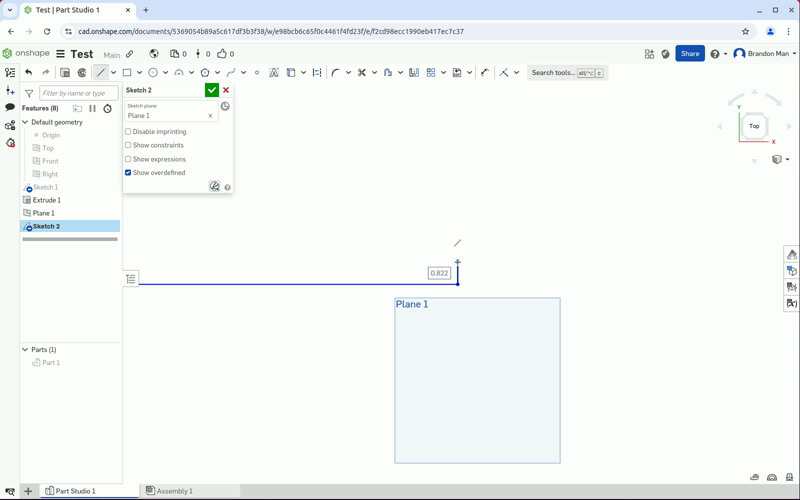
scroll(-6)
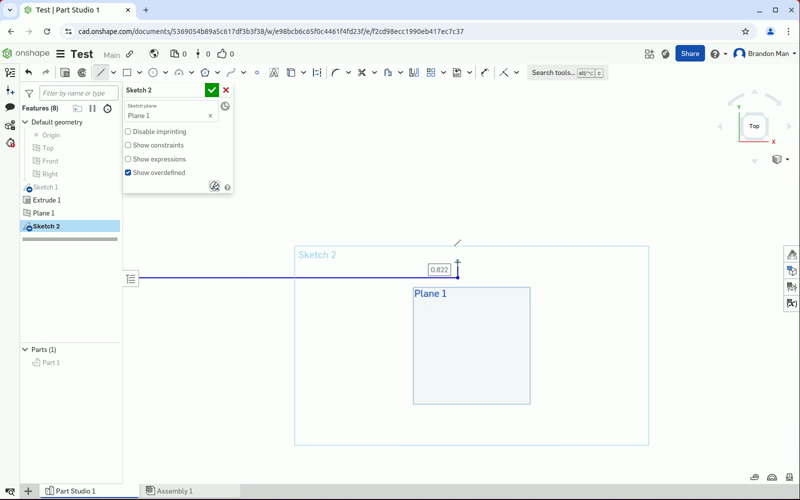
scroll(-6)
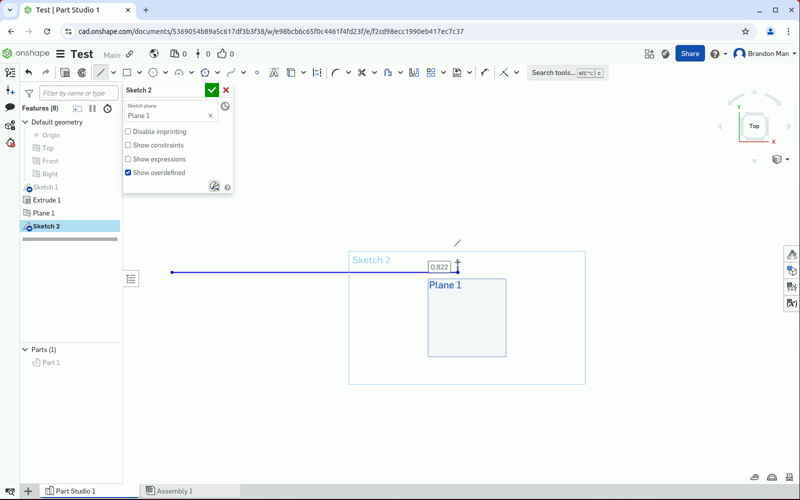
scroll(-6)
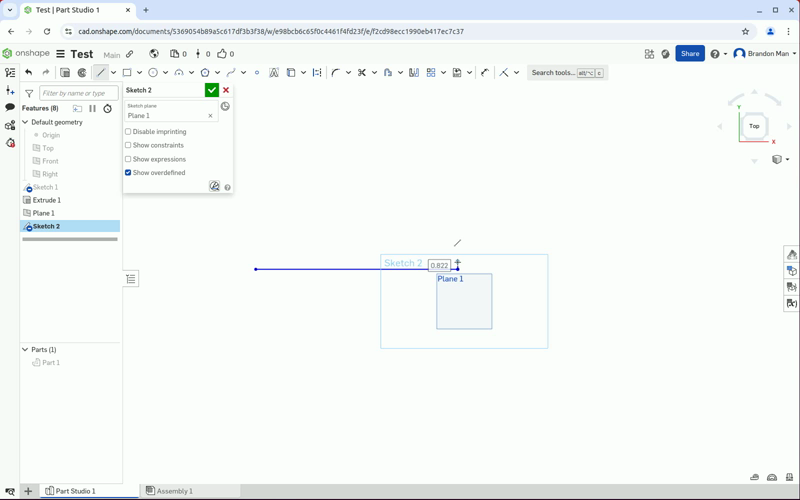
scroll(-6)
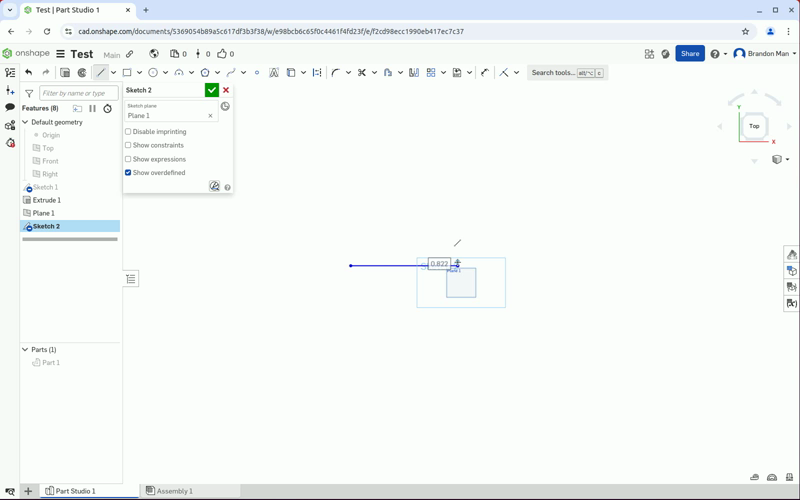
key_up(shift)
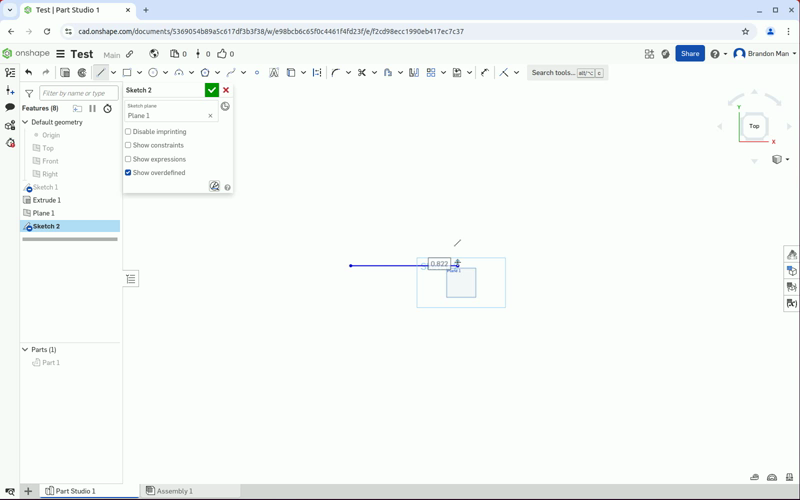
key_down(shift)
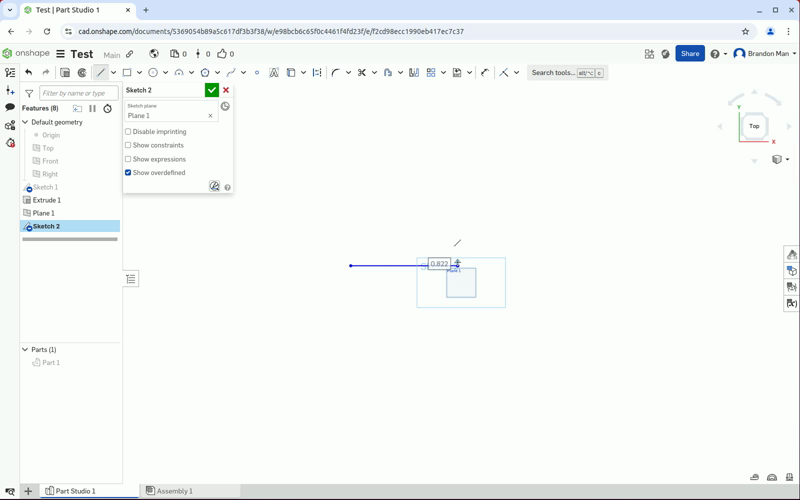
mouse_move(350, 261)
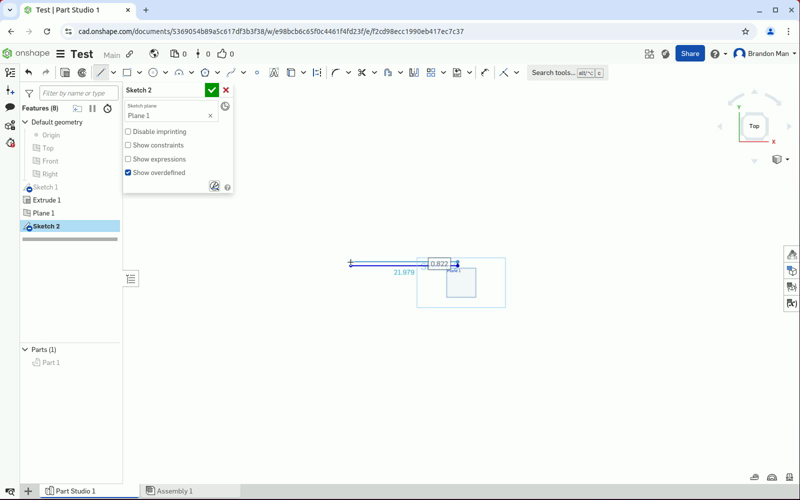
scroll(6)
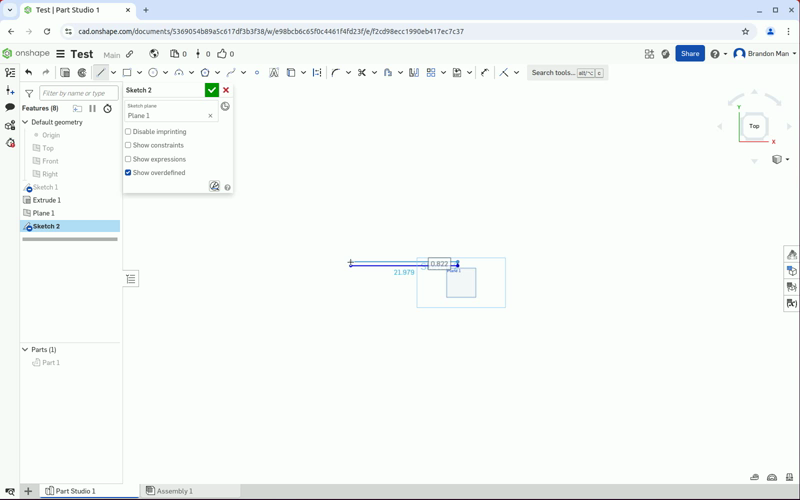
scroll(6)
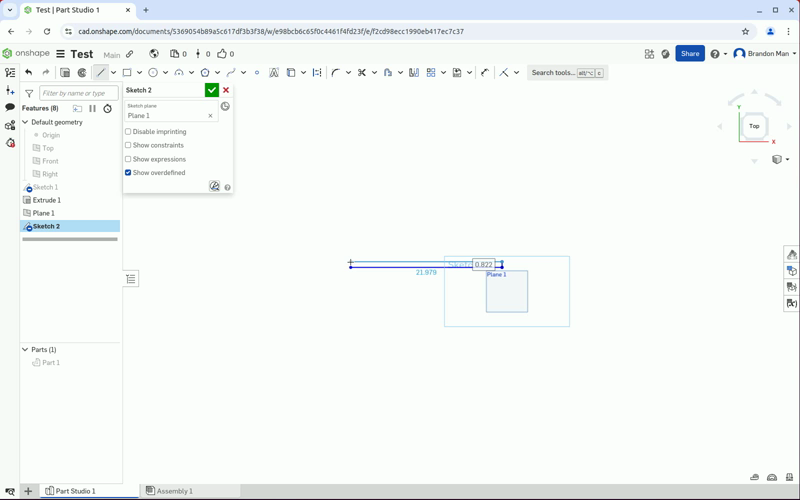
scroll(6)
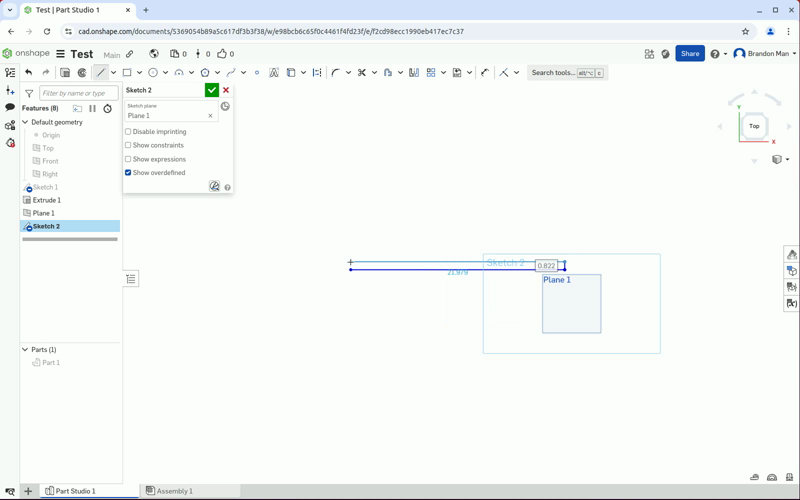
scroll(6)
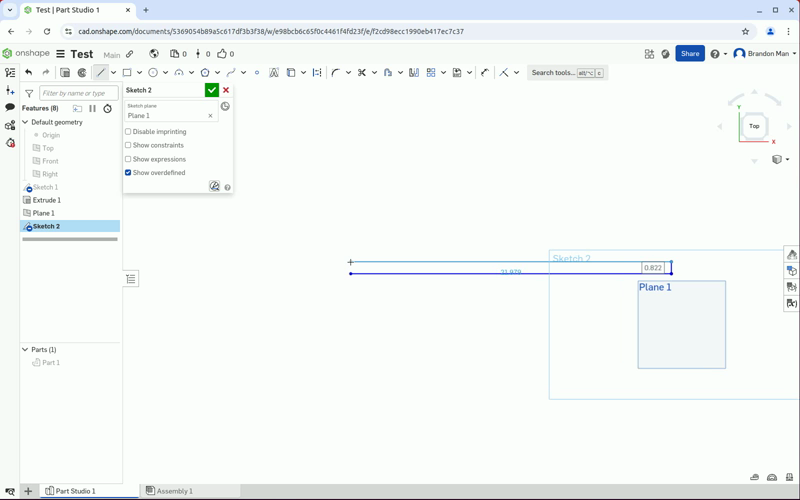
scroll(6)
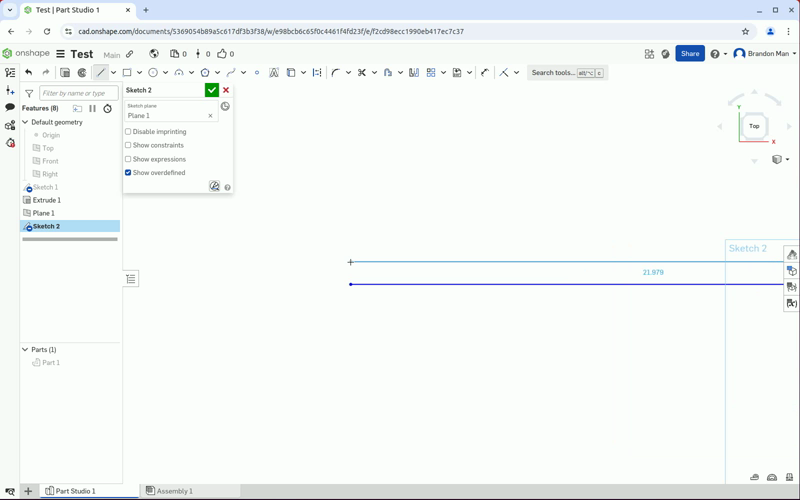
scroll(6)
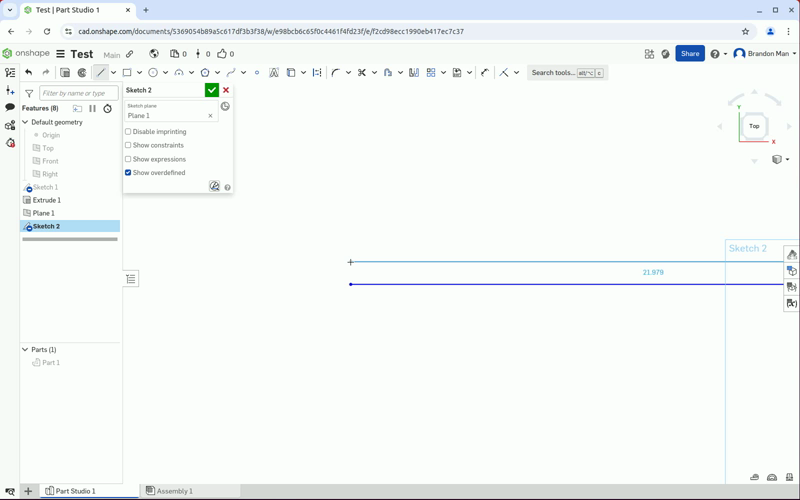
scroll(6)
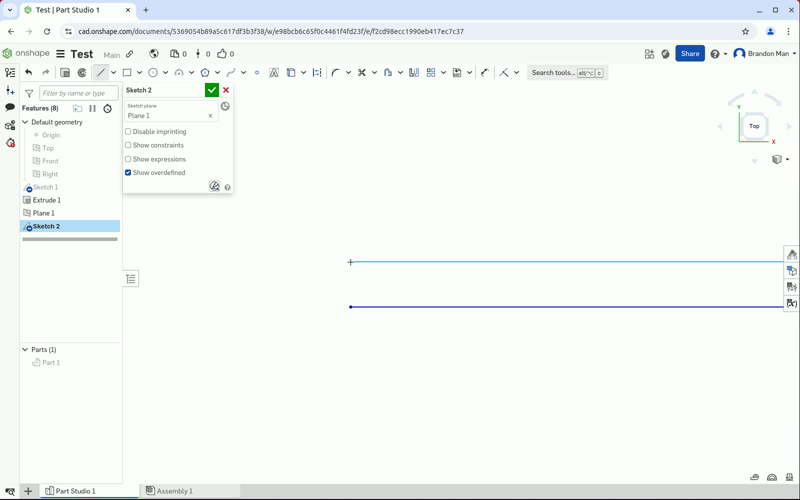
click(350, 261)
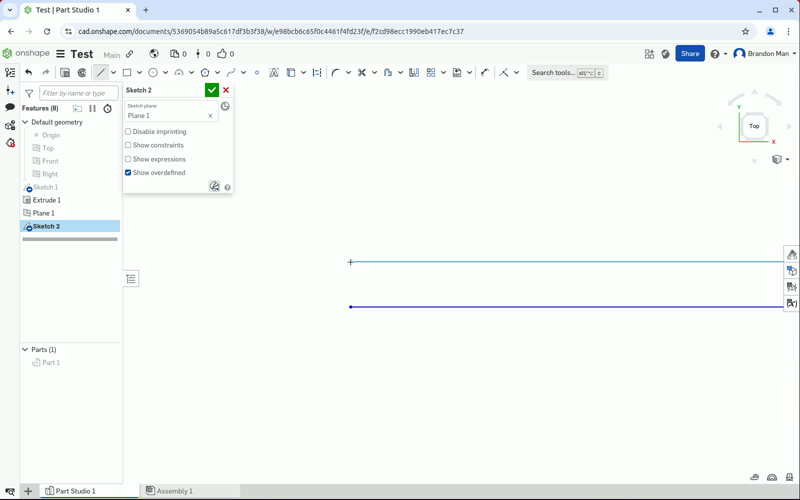
scroll(-6)
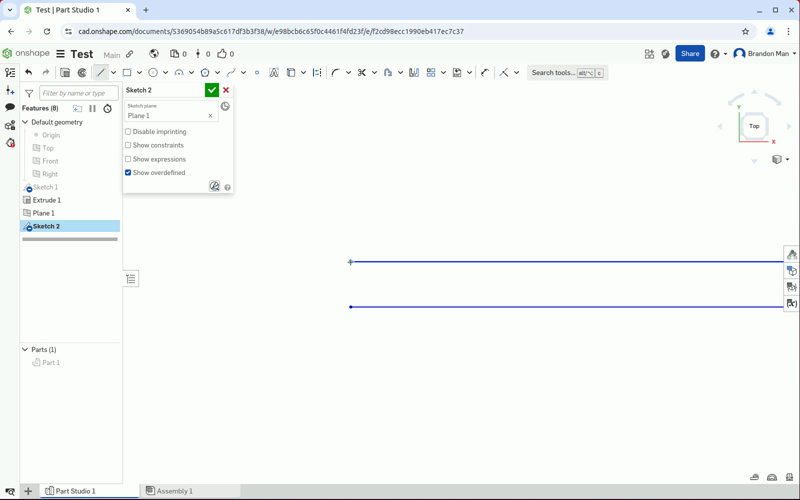
scroll(-6)
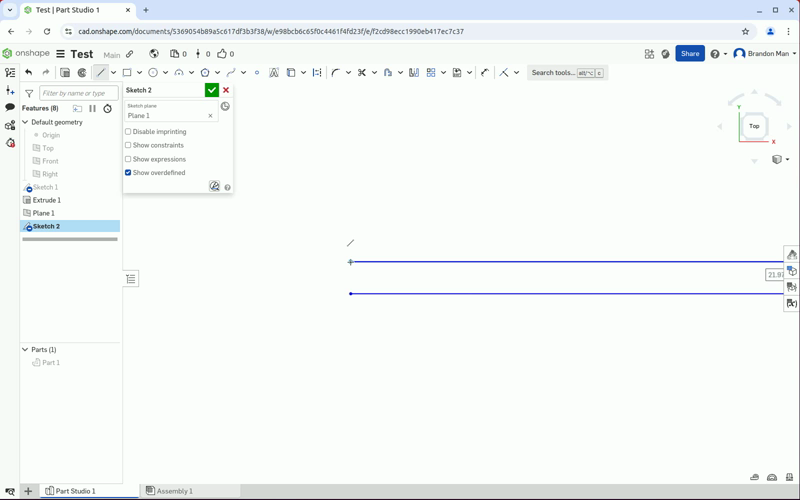
scroll(-6)
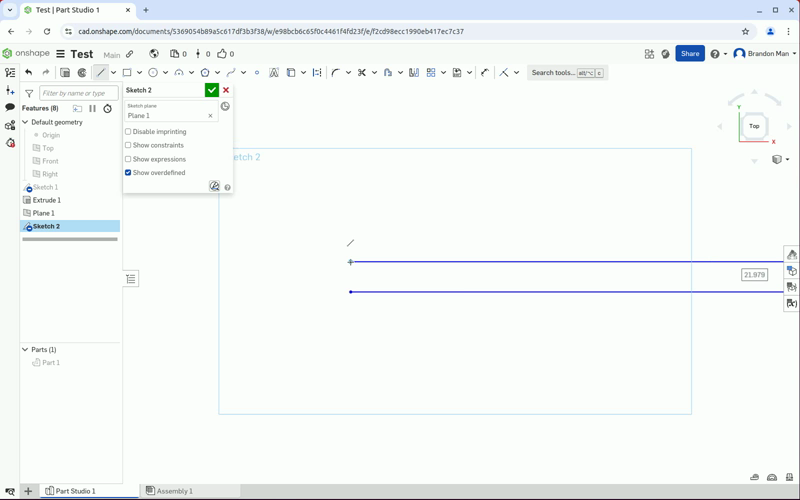
scroll(-6)
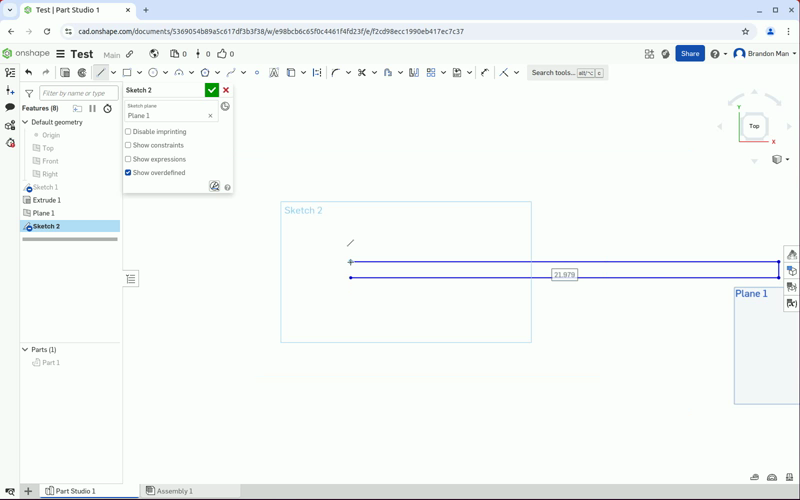
scroll(-6)
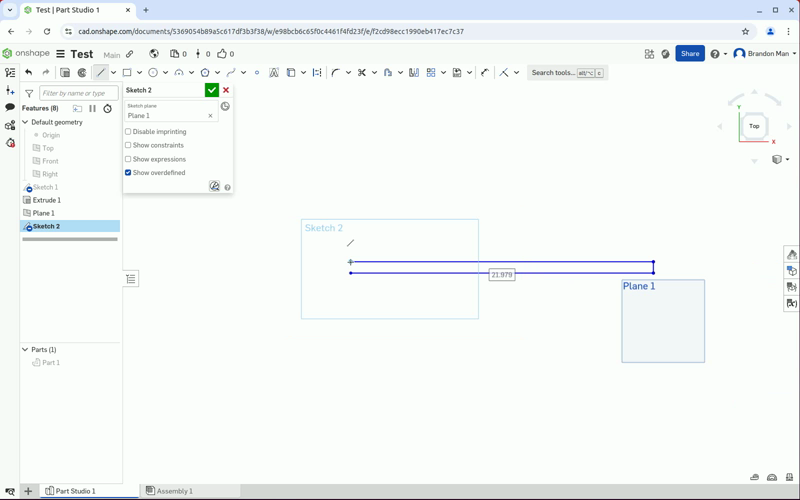
scroll(-6)
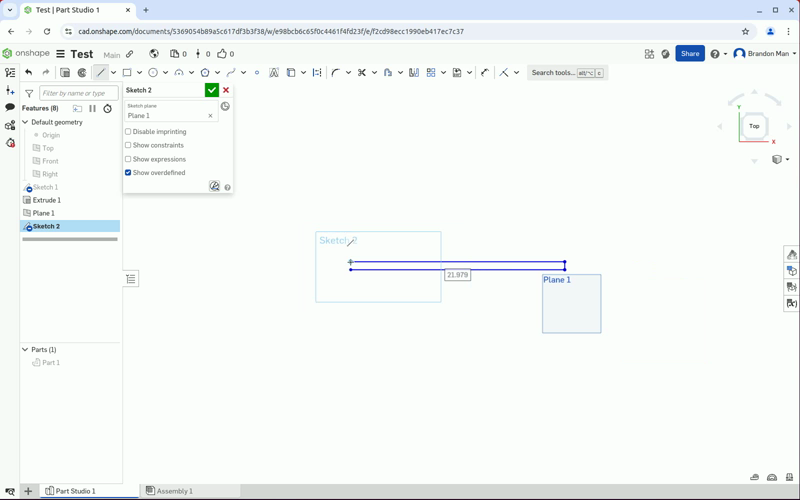
scroll(-6)
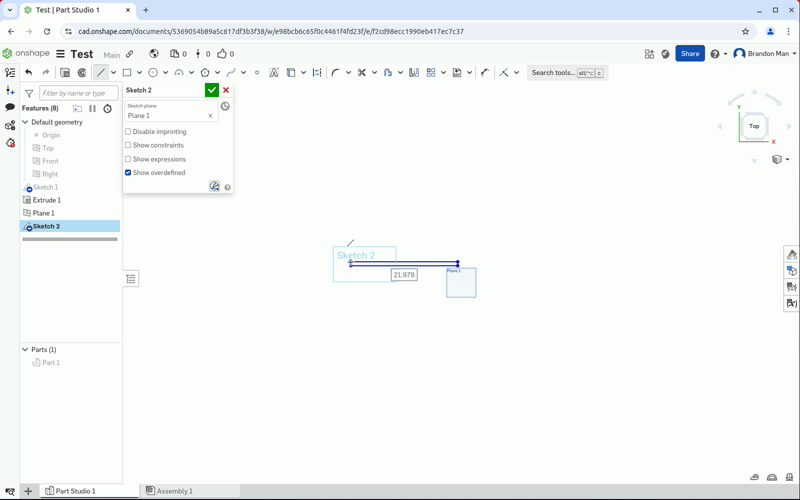
key_up(shift)
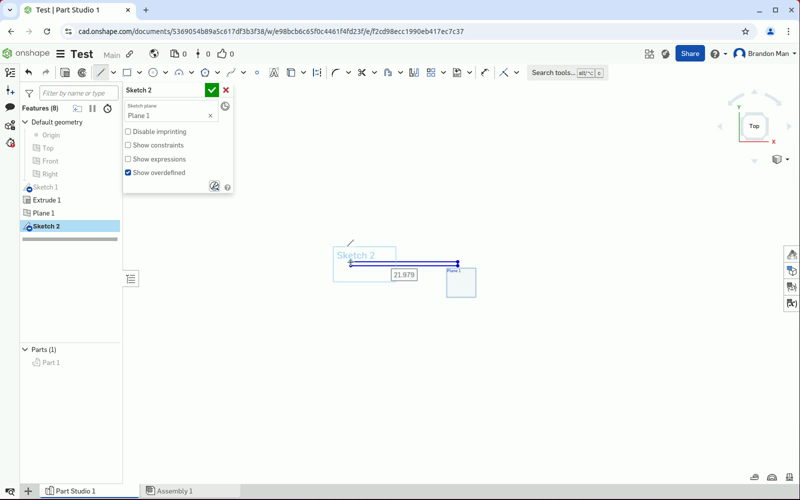
mouse_move(380, 261)
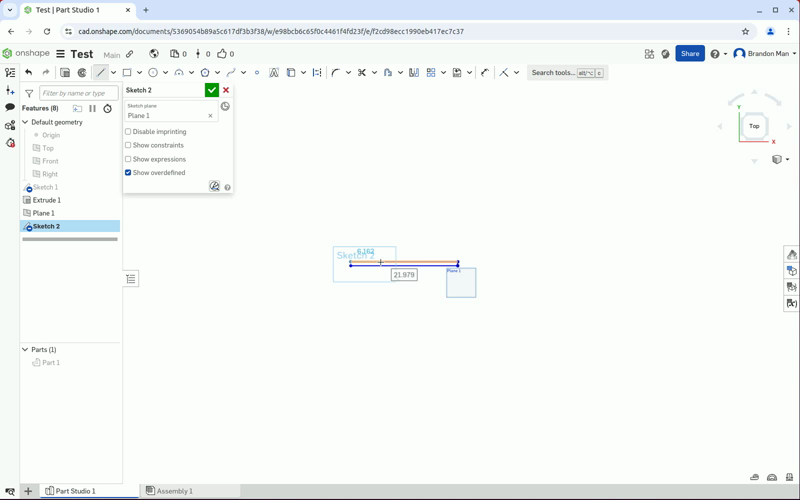
key_down(shift)
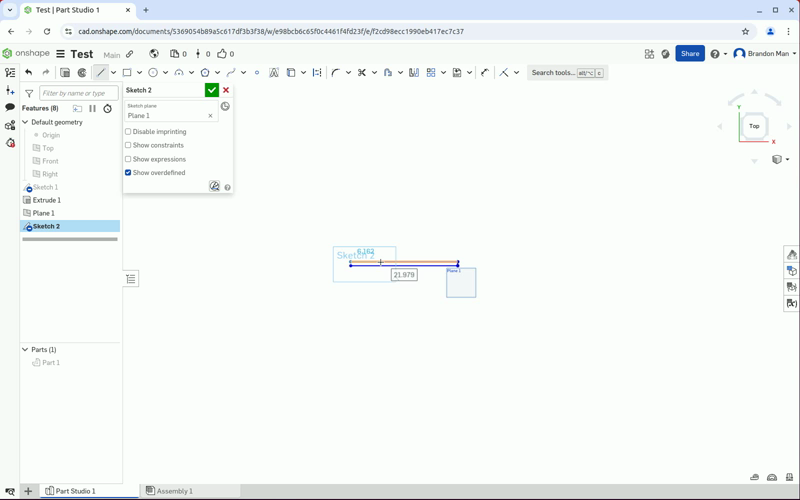
mouse_move(350, 265)
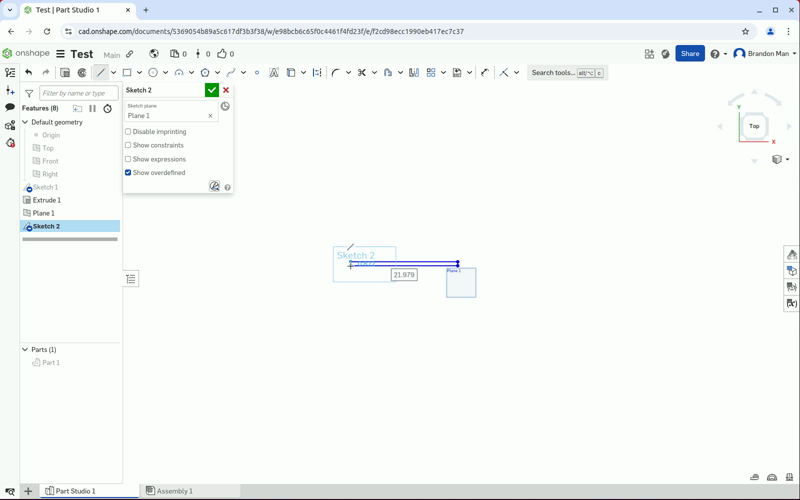
scroll(6)
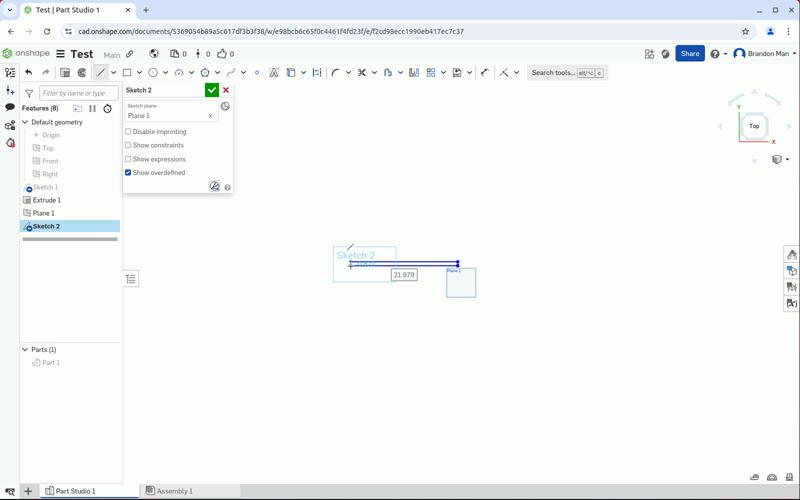
scroll(6)
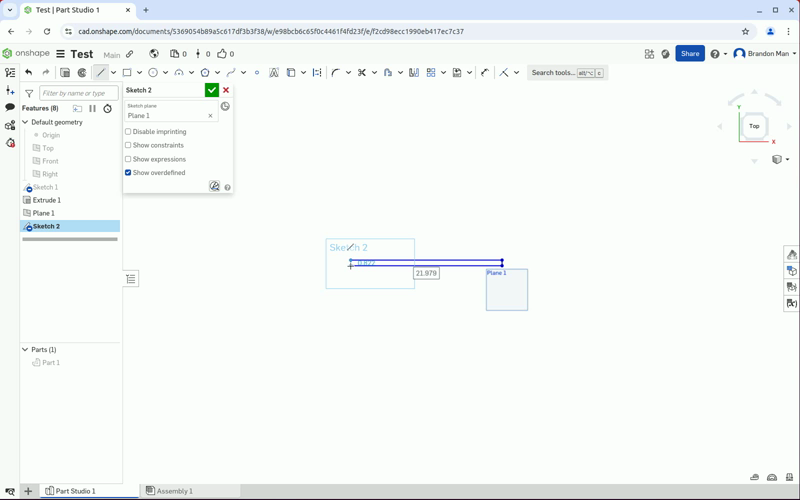
scroll(6)
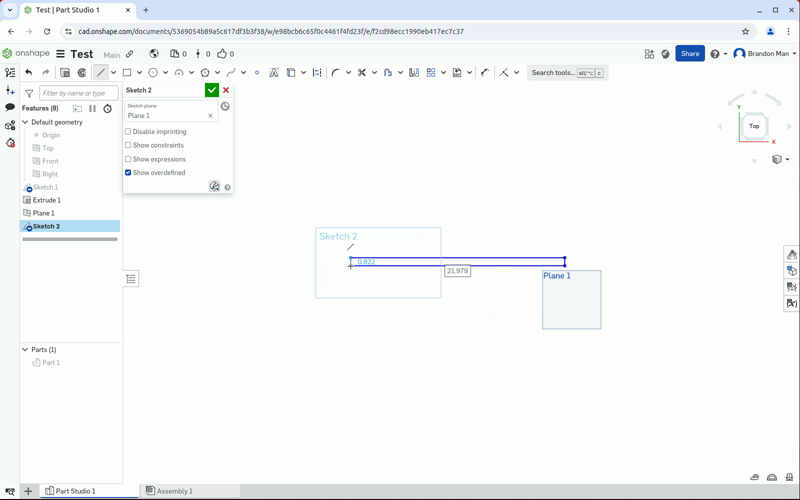
scroll(6)
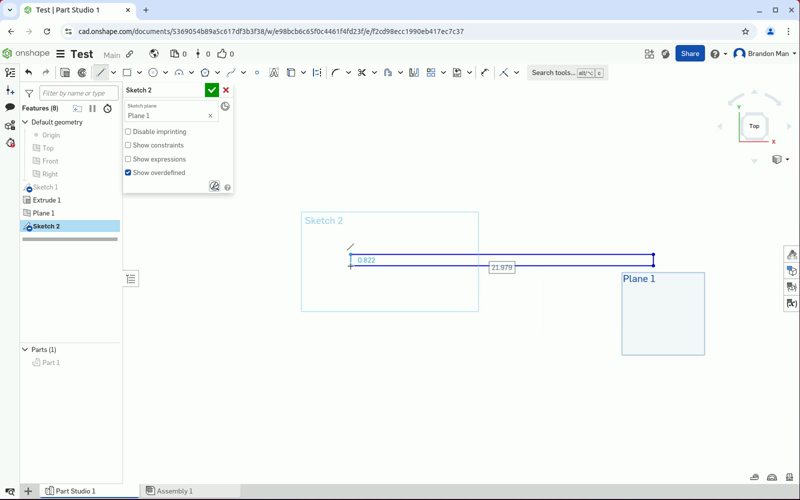
scroll(6)
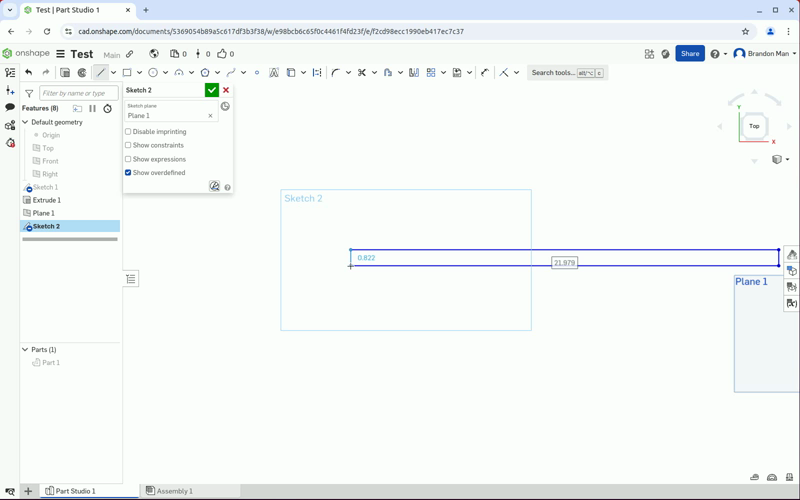
scroll(6)
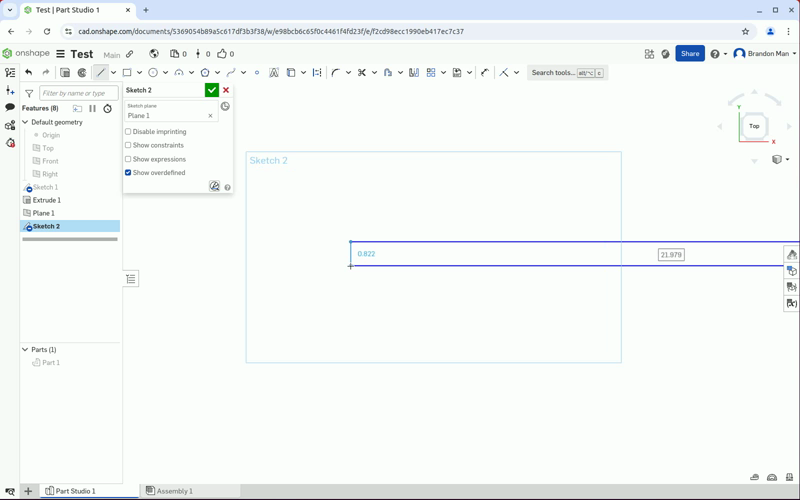
scroll(6)
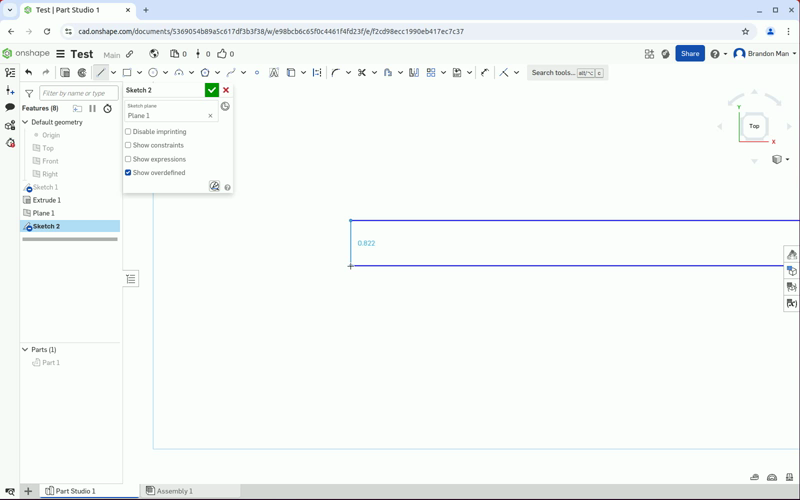
key_up(shift)
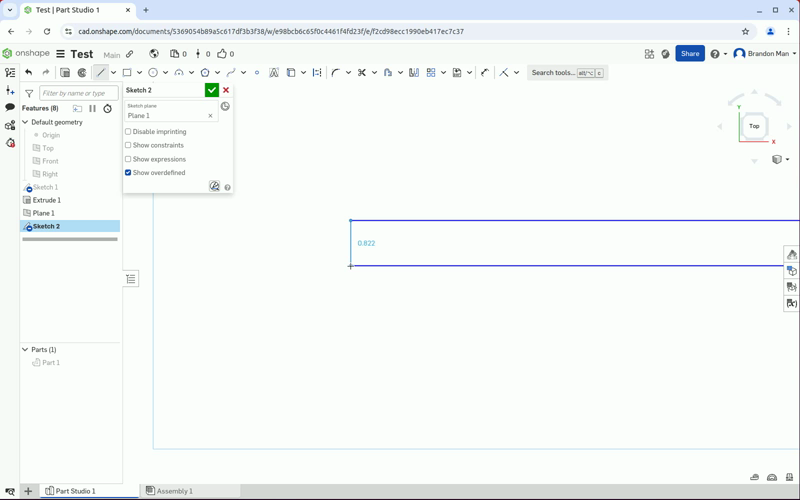
click(350, 265)
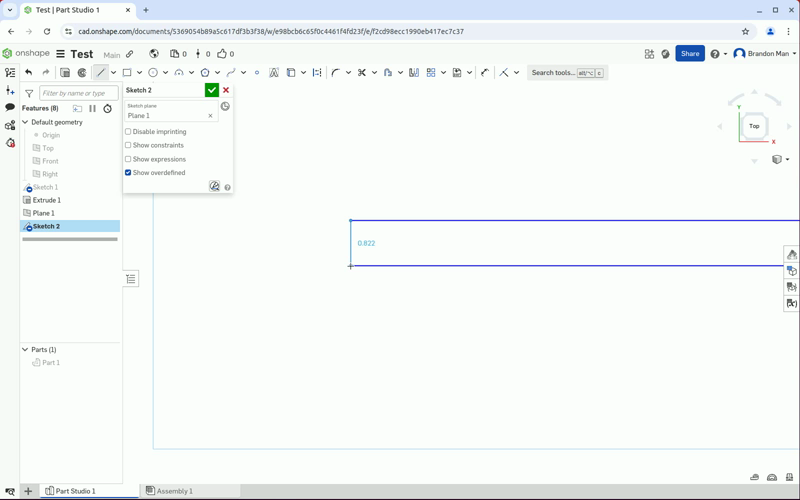
scroll(-6)
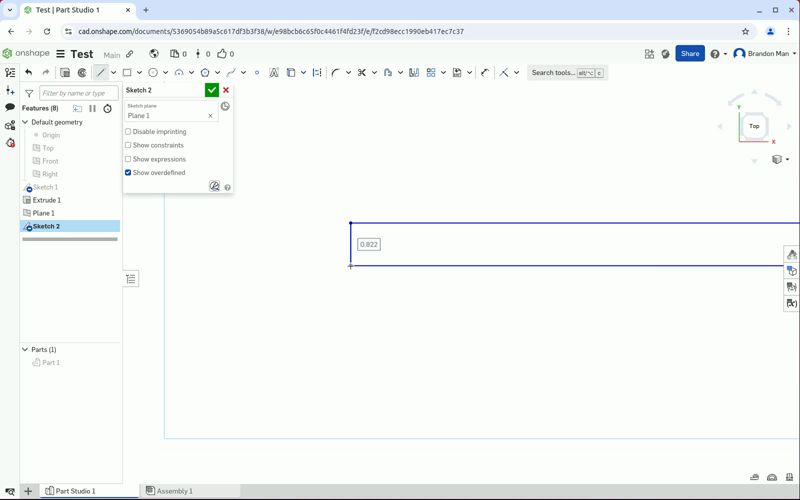
scroll(-6)
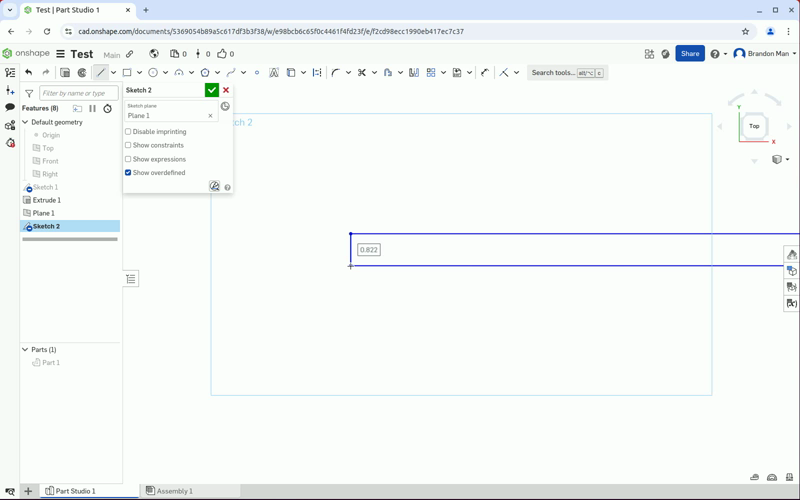
scroll(-6)
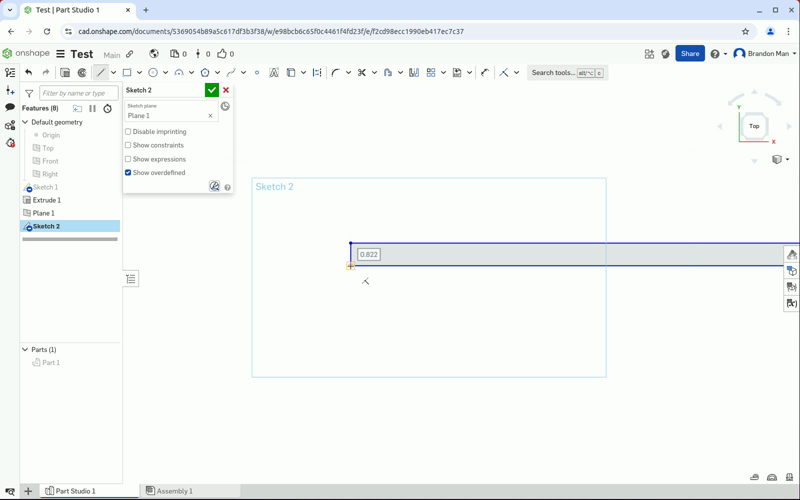
scroll(-6)
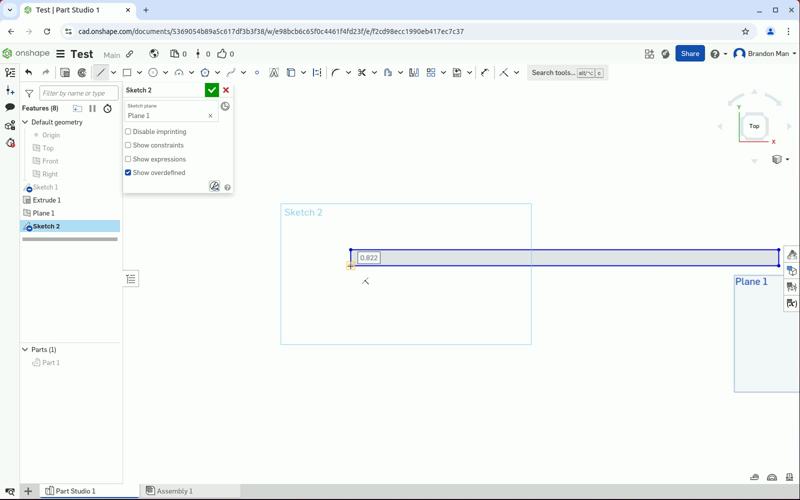
scroll(-6)
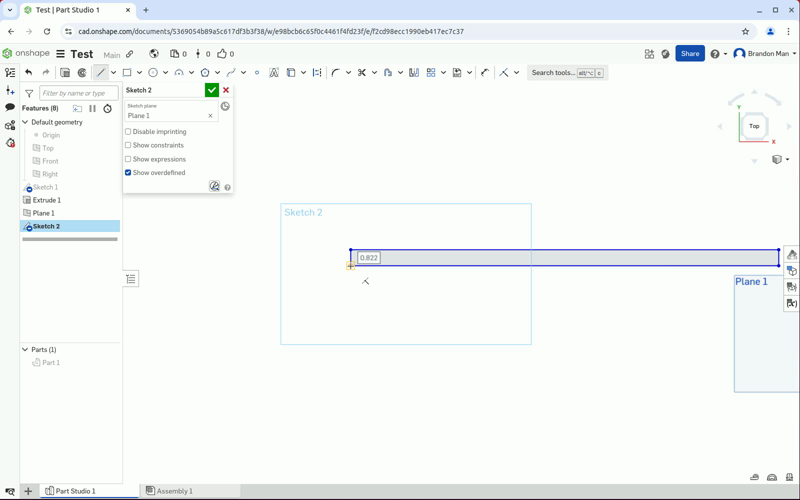
scroll(-6)
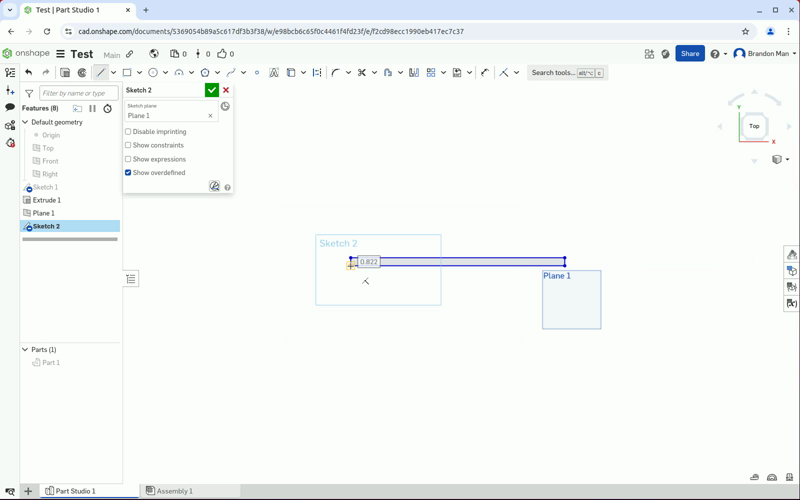
scroll(-6)
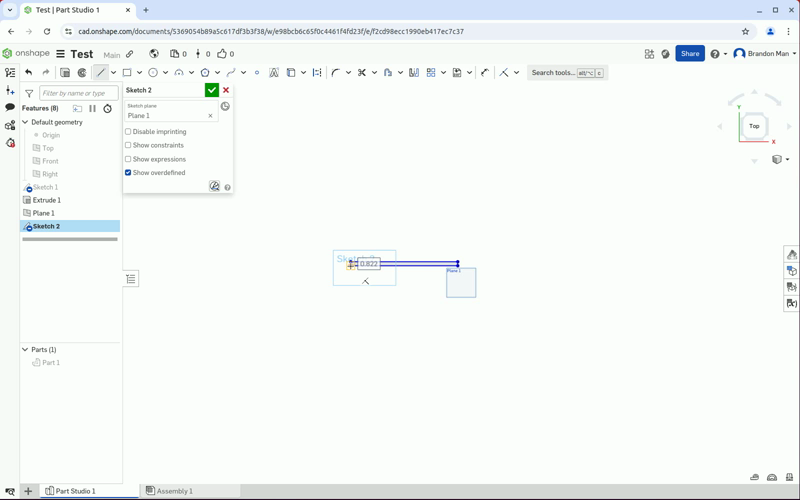
key(esc)
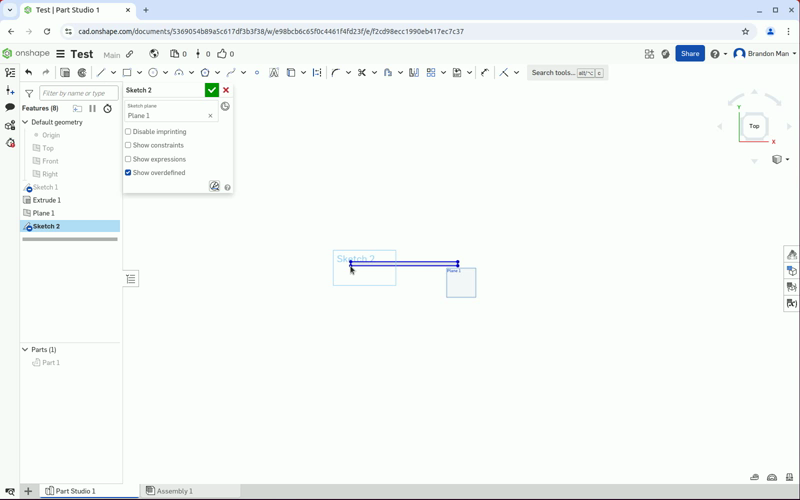
mouse_move(410, 263)
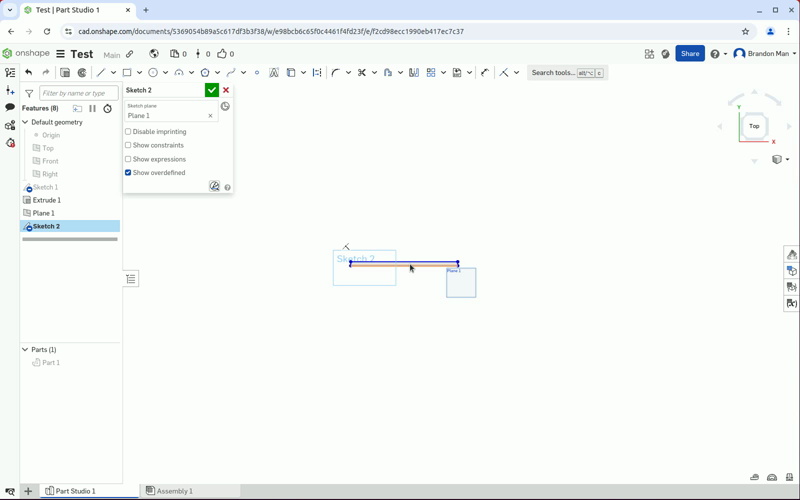
scroll(6)
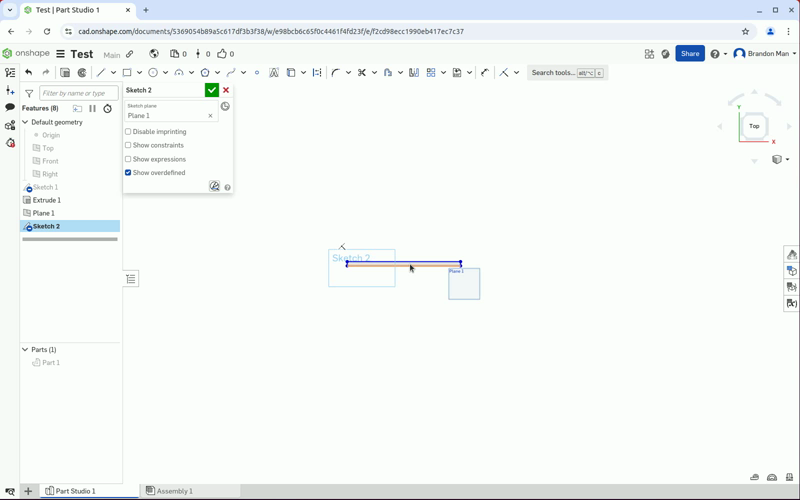
scroll(6)
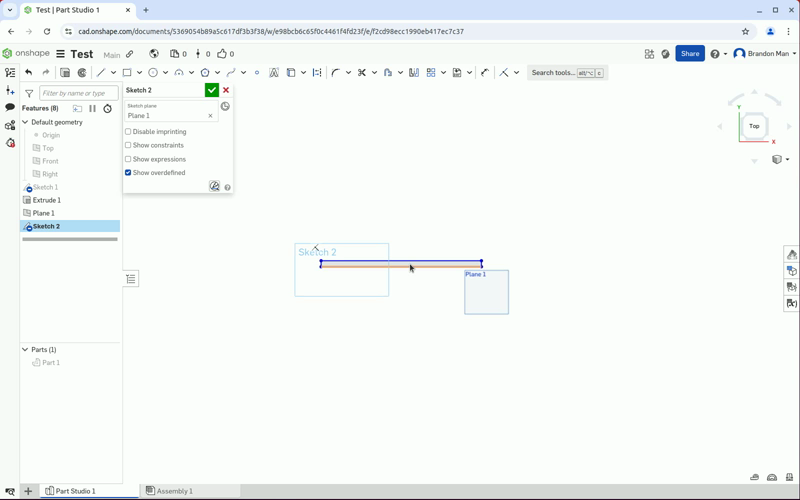
scroll(6)
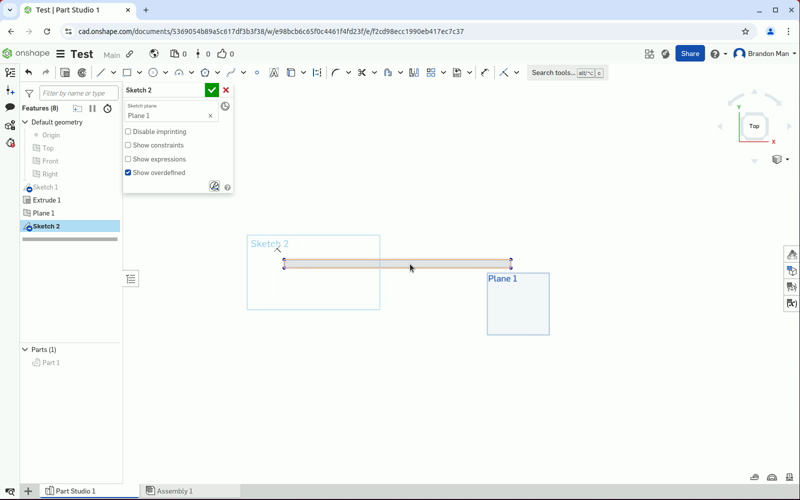
scroll(6)
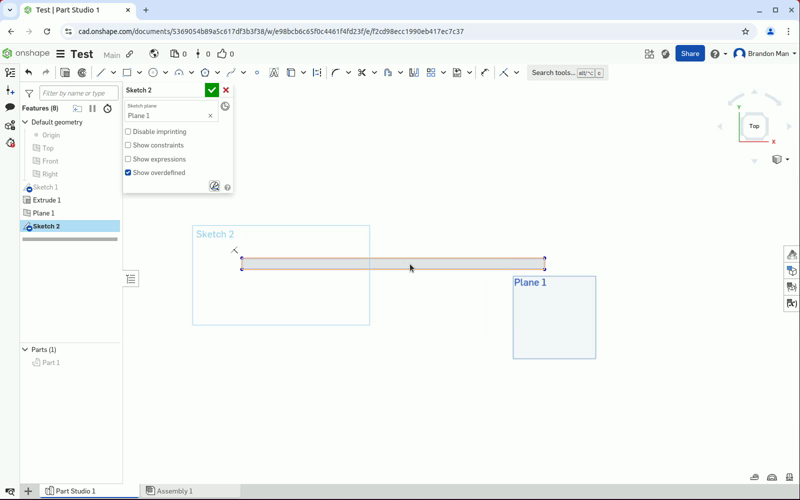
scroll(6)
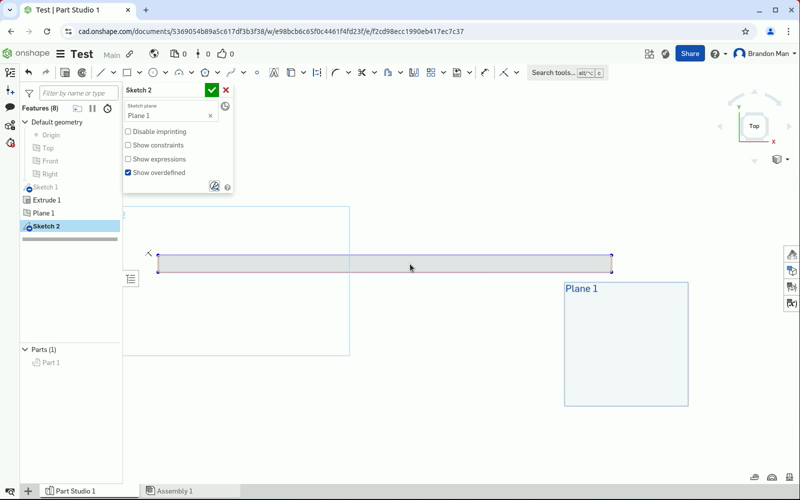
scroll(6)
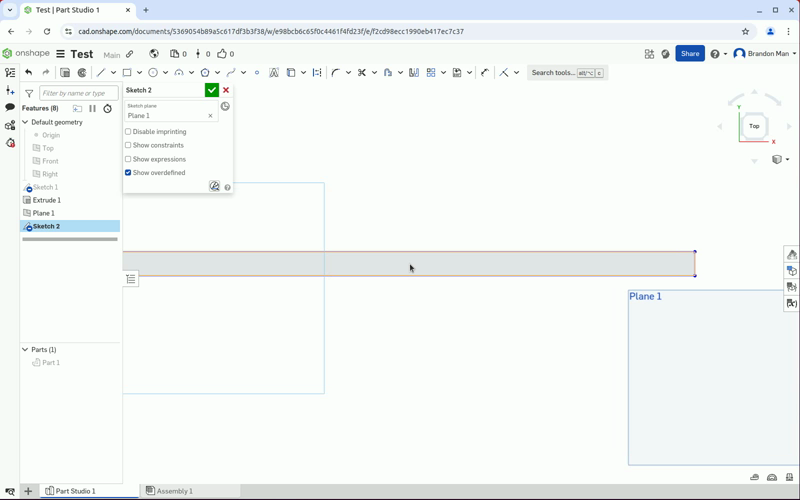
scroll(6)
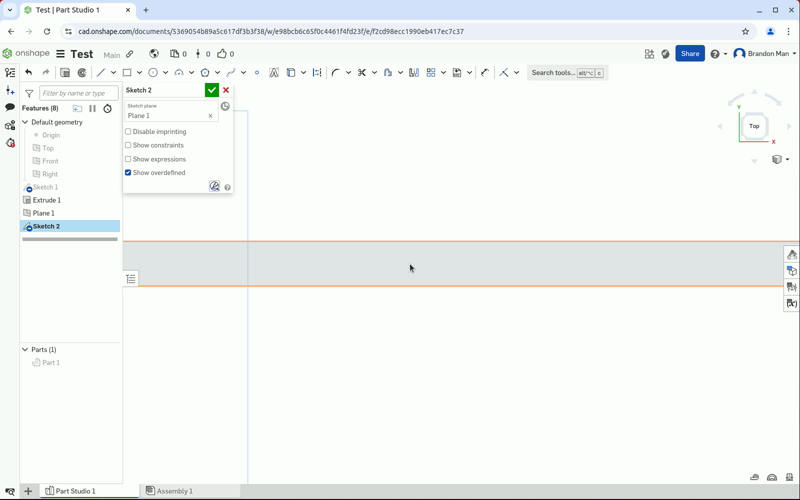
click(410, 263)
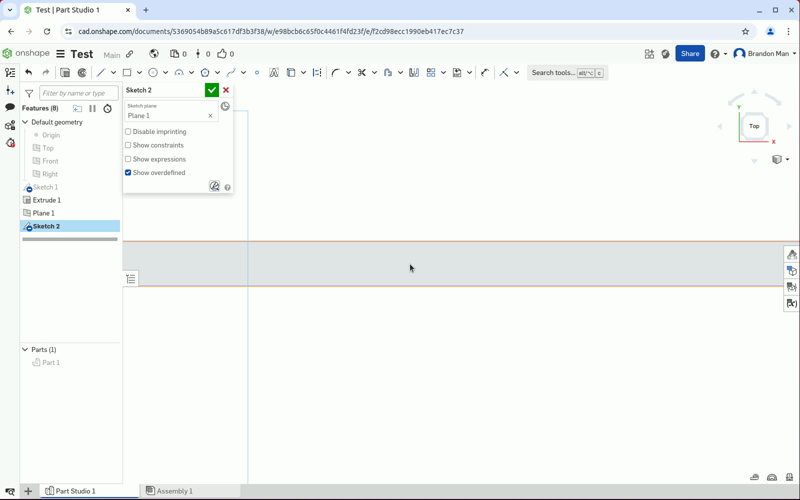
scroll(-6)
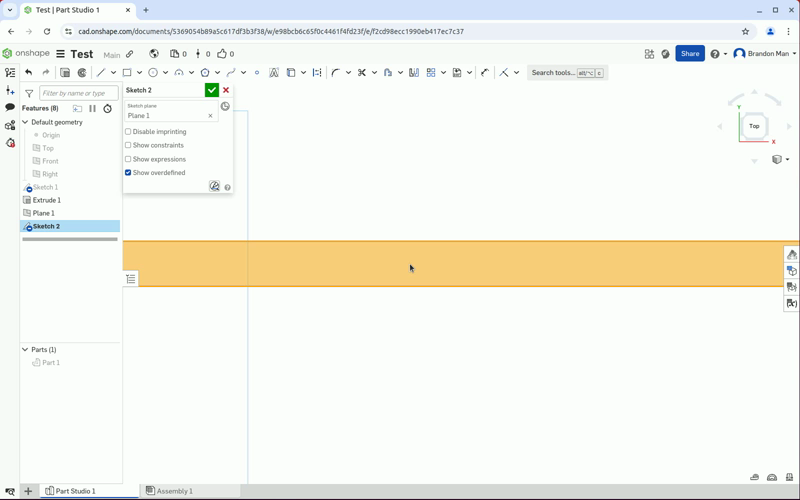
scroll(-6)
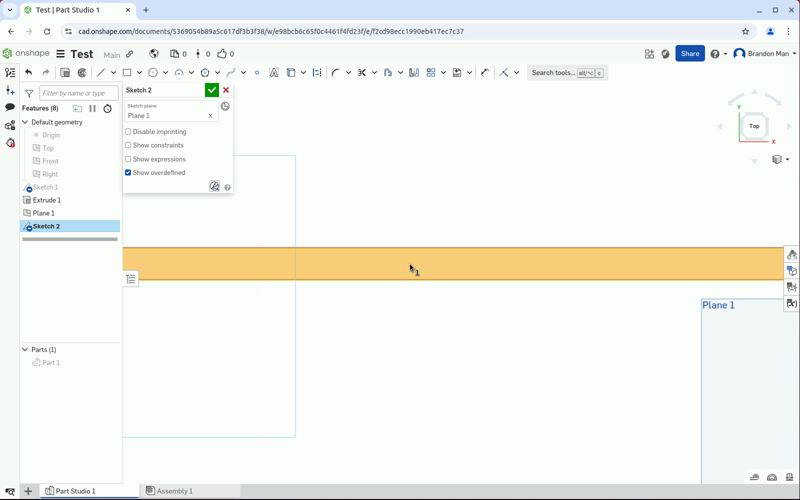
scroll(-6)
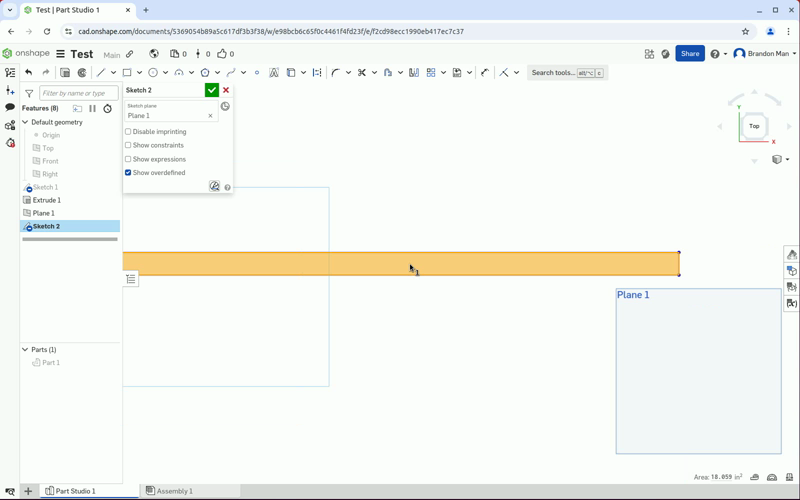
scroll(-6)
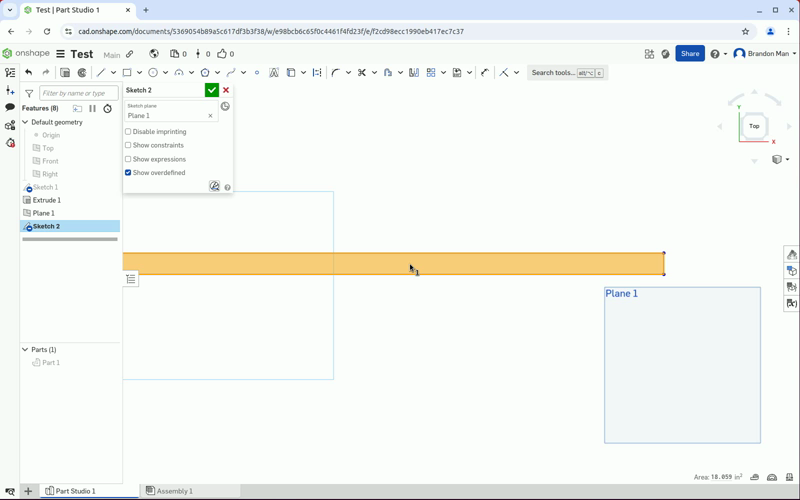
scroll(-6)
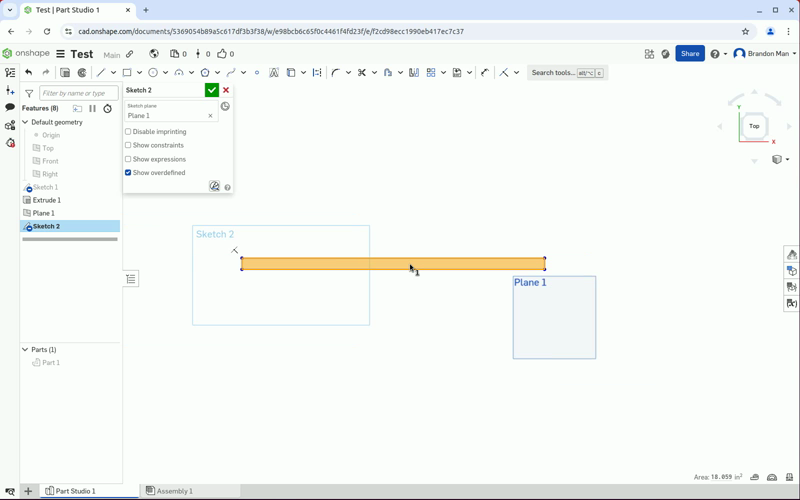
scroll(-6)
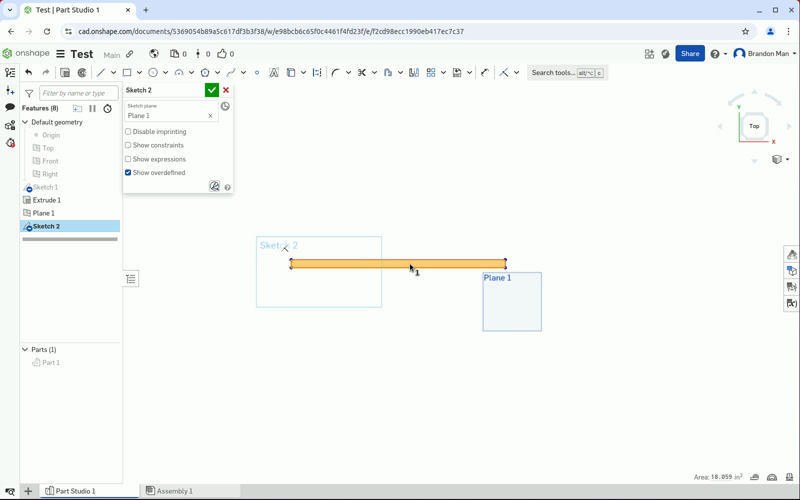
scroll(-6)
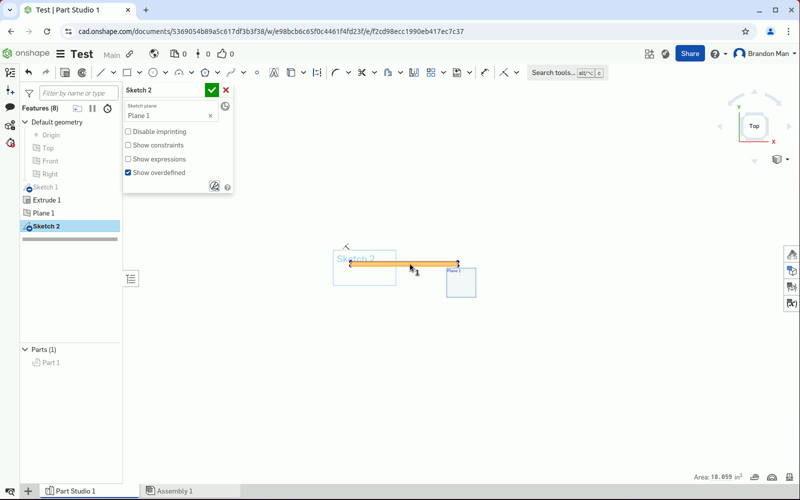
mouse_move(73, 352)
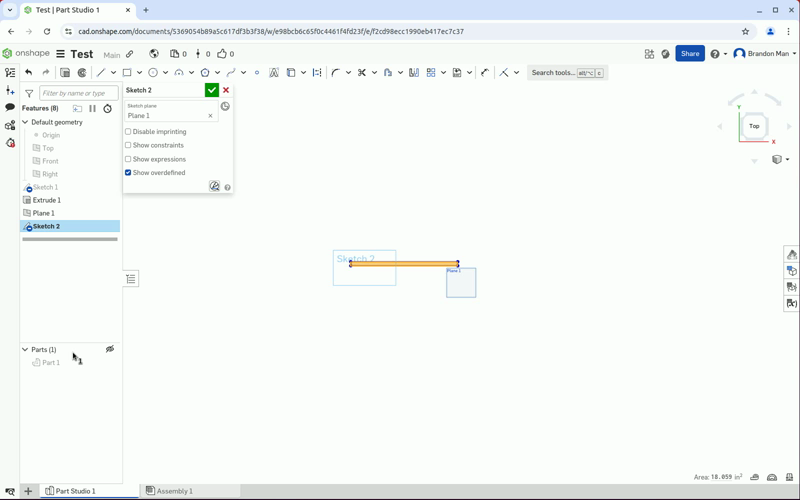
key(shift+y)
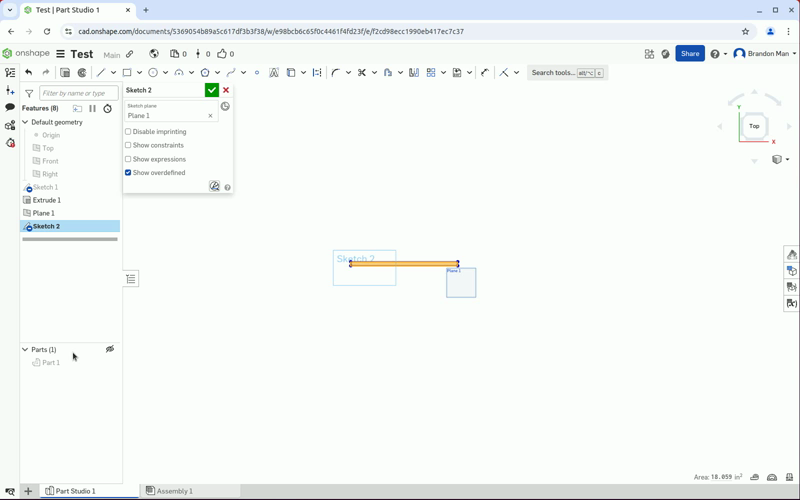
key(shift+e)
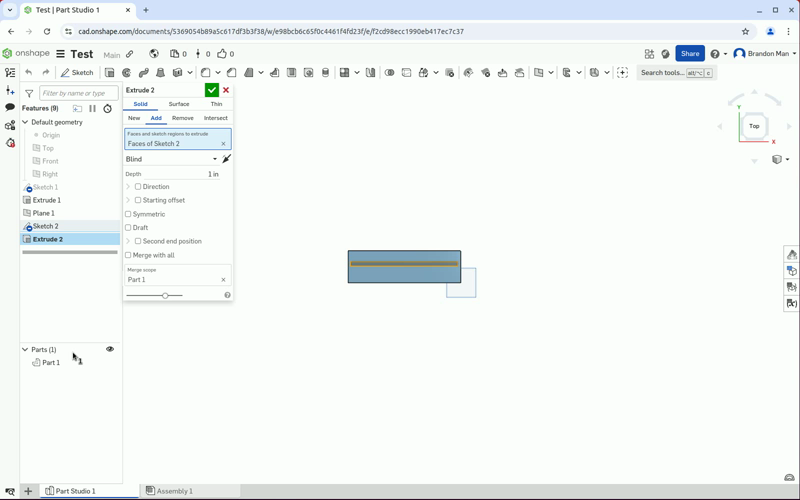
mouse_move(143, 106)
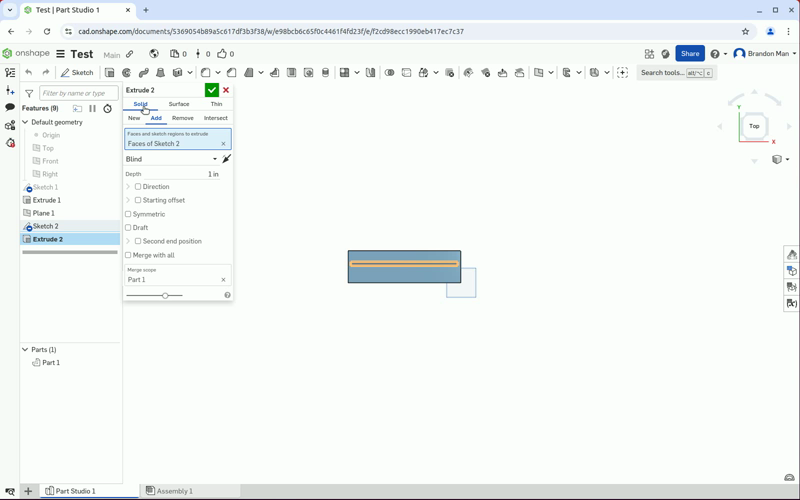
click(143, 106)
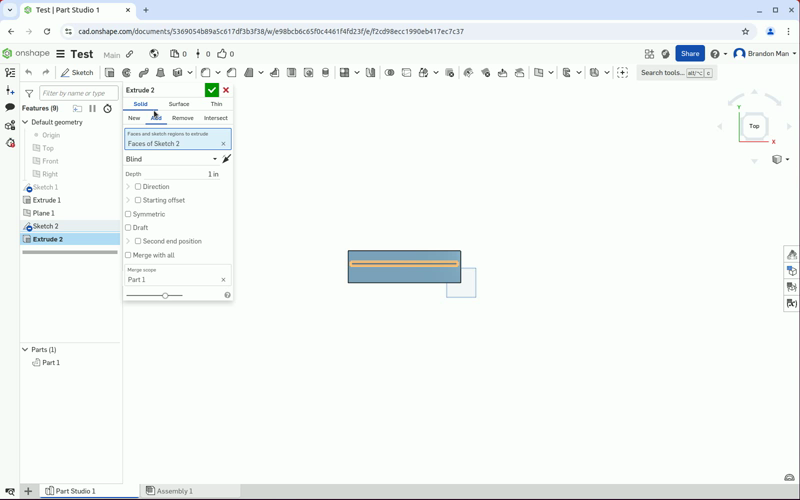
mouse_move(186, 120)
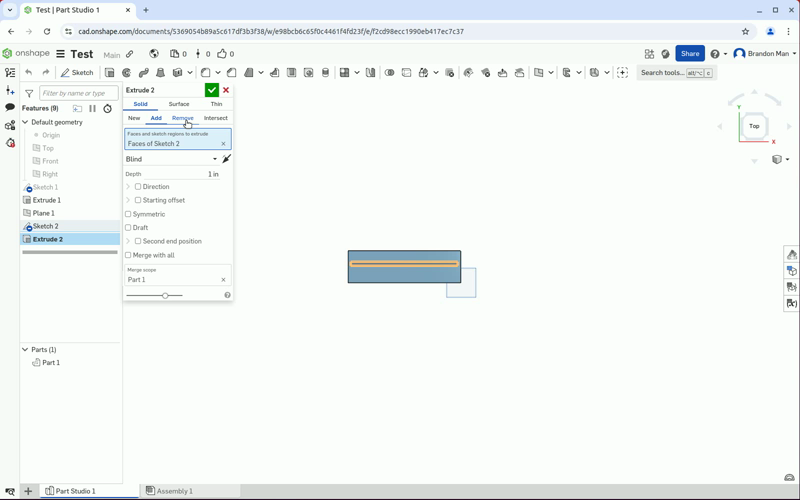
click(186, 120)
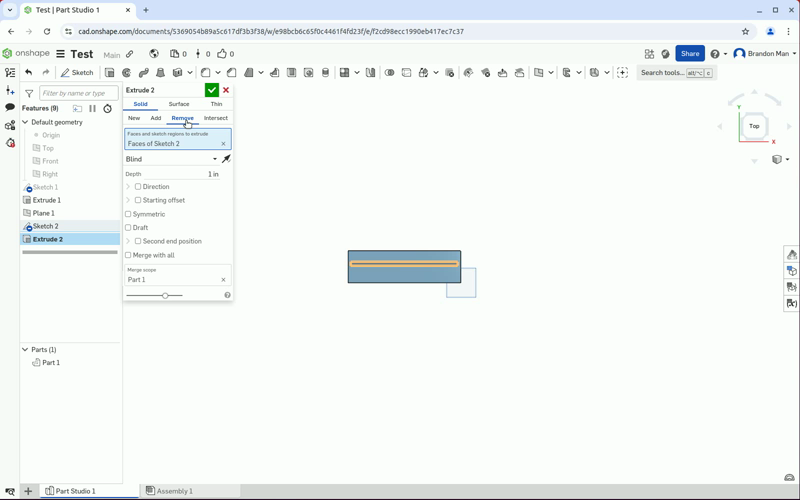
key(tab, 4)
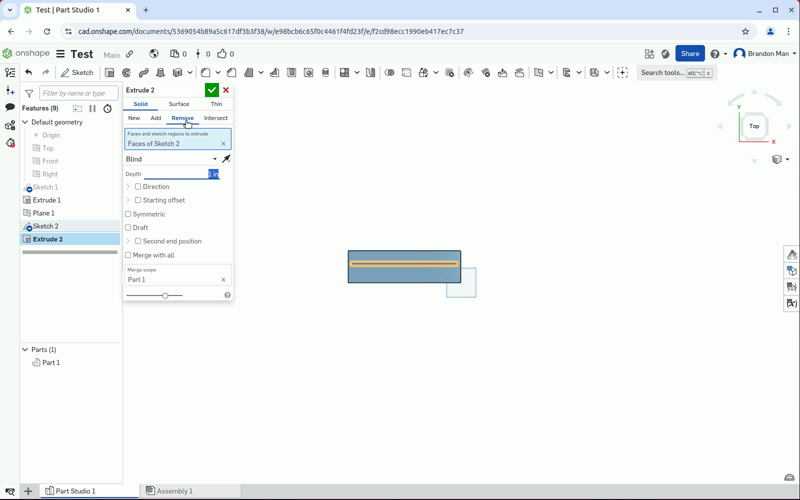
text(0.241)
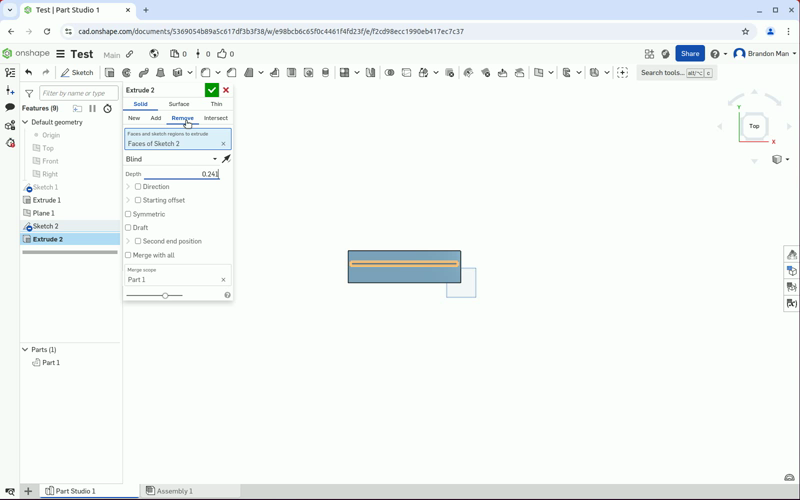
key(tab, 6)
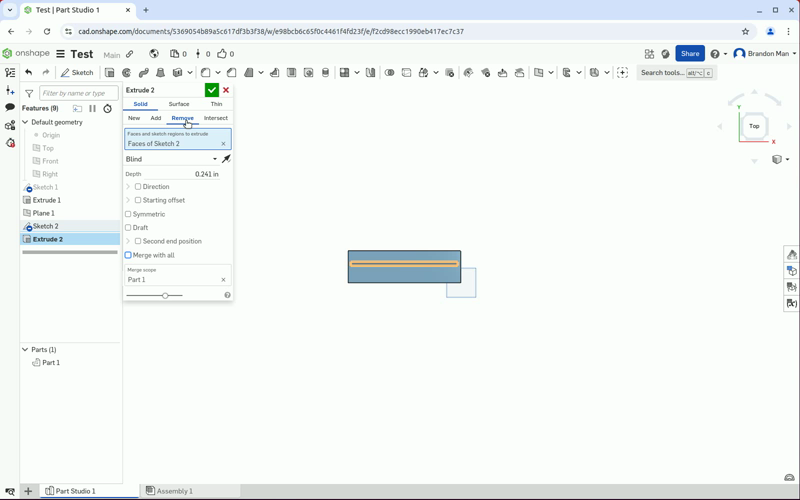
key(space)
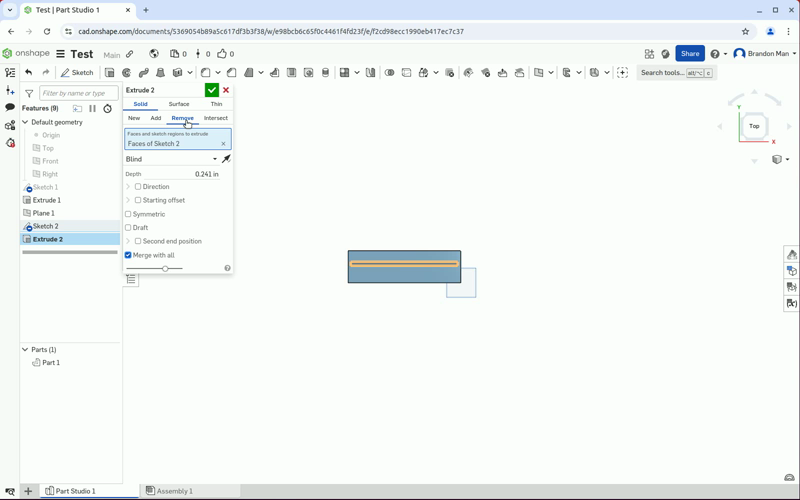
key(enter)
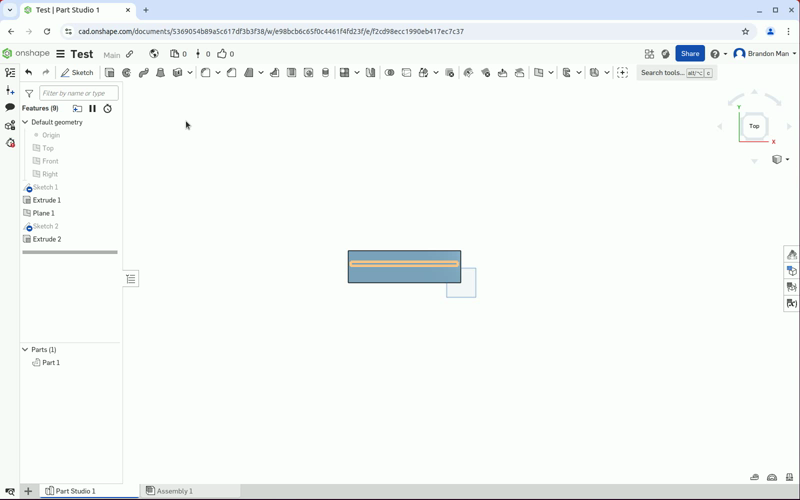
key(shift+h)
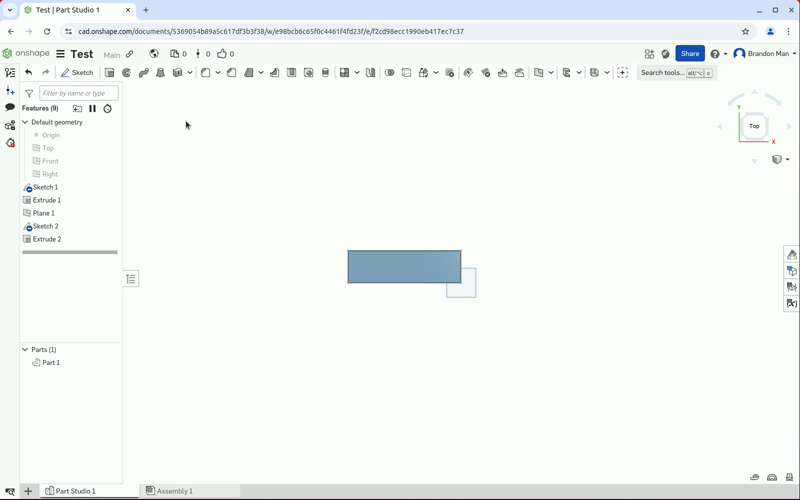
key(shift+h)
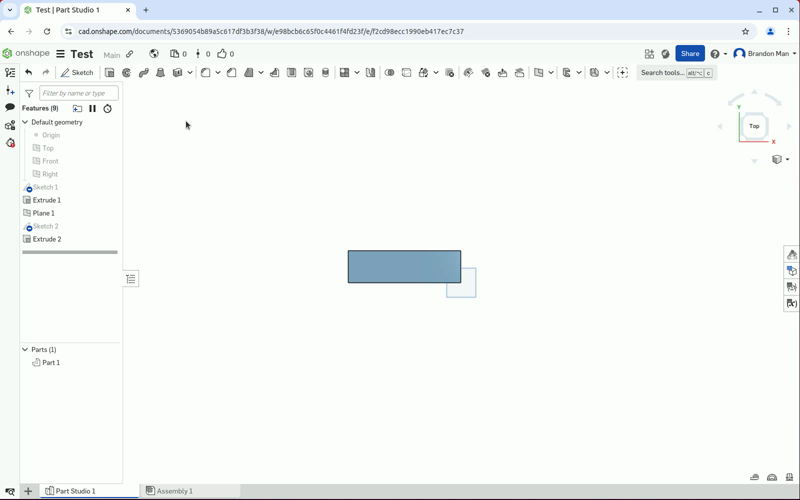
mouse_move(73, 189)
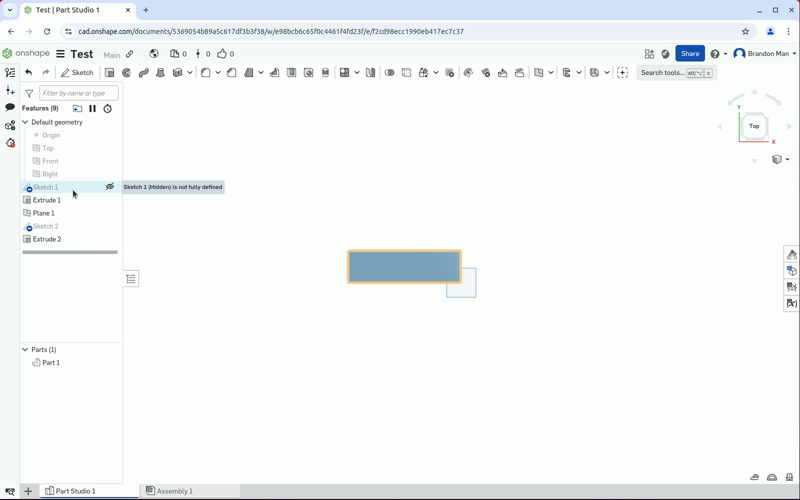
click(73, 189)
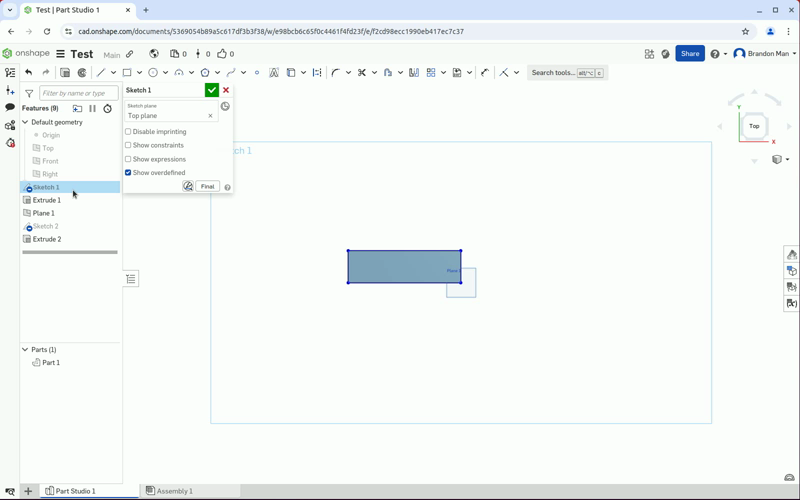
mouse_move(229, 92)
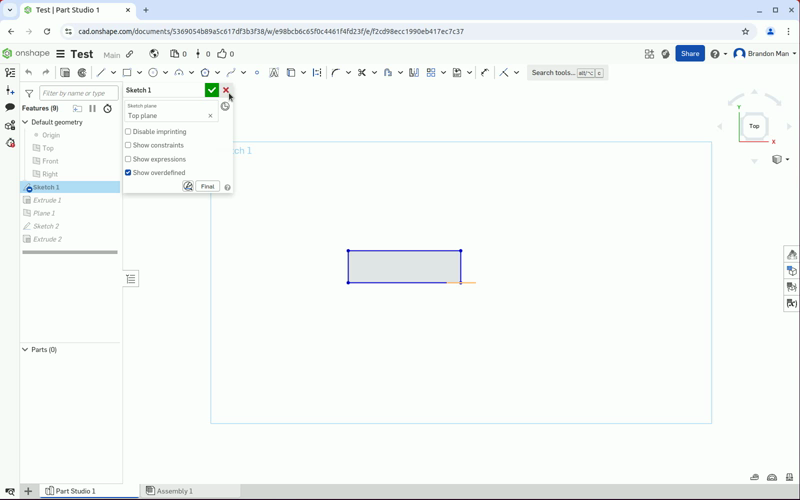
click(229, 92)
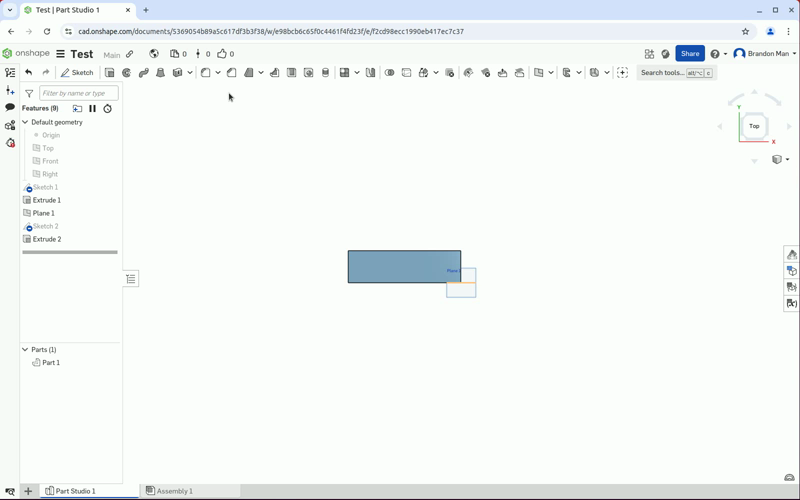
mouse_move(541, 75)
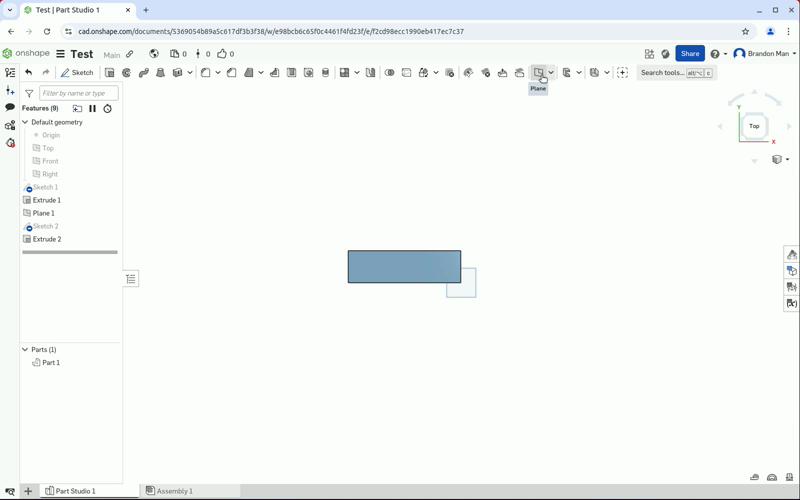
click(541, 75)
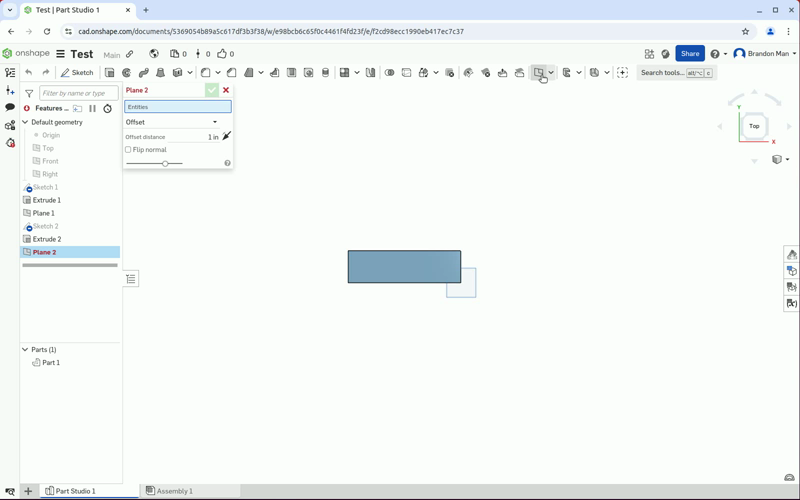
mouse_move(73, 150)
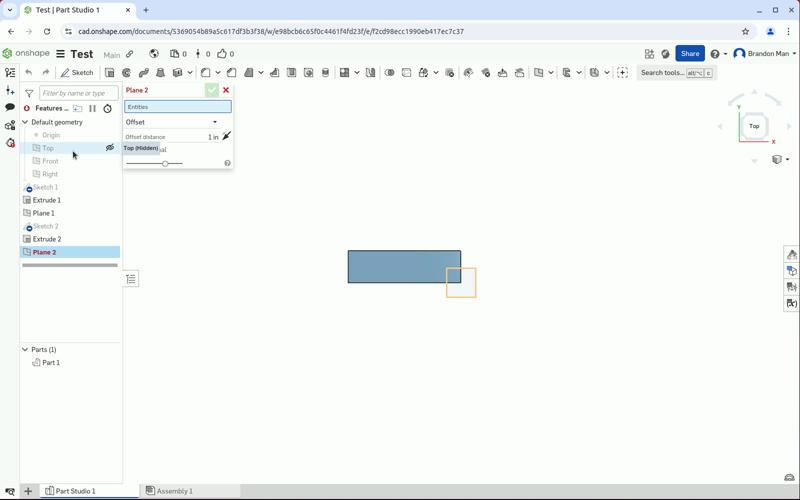
click(73, 150)
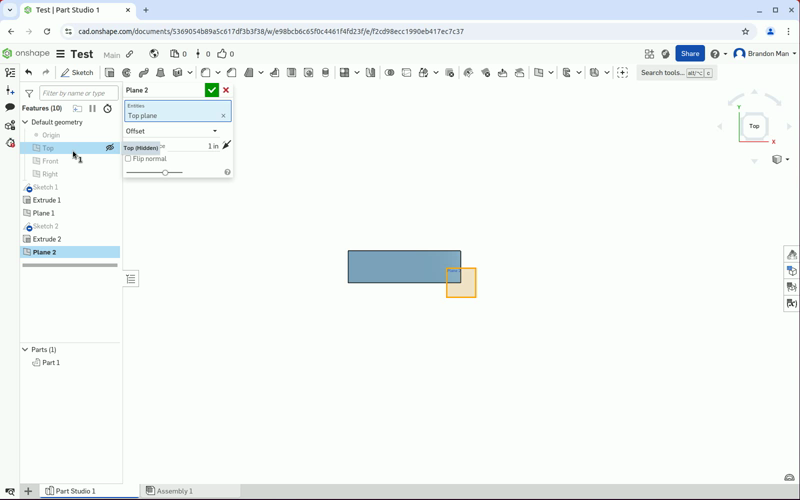
key(tab, 2)
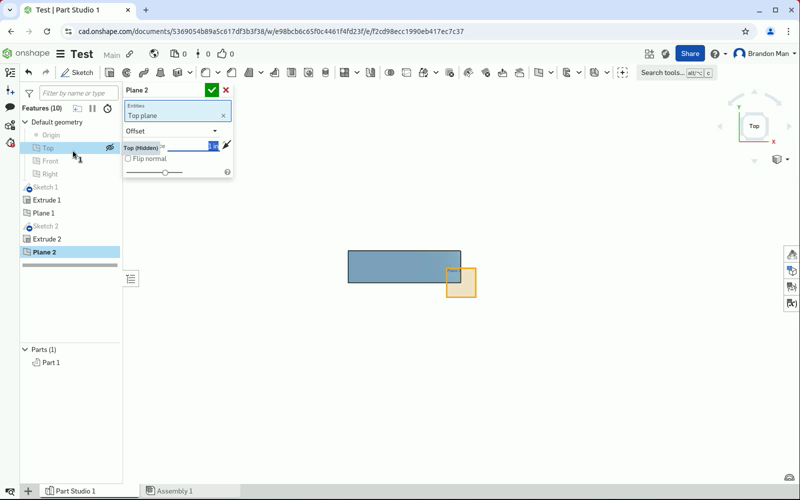
text(0.246)
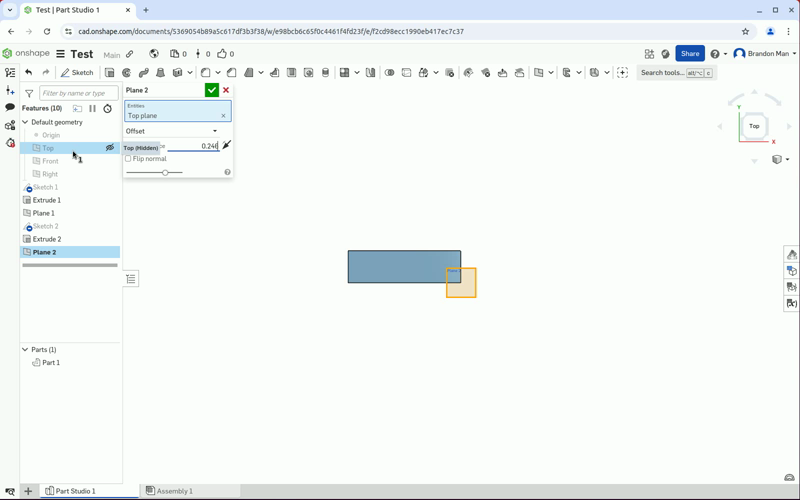
key(enter, 2)
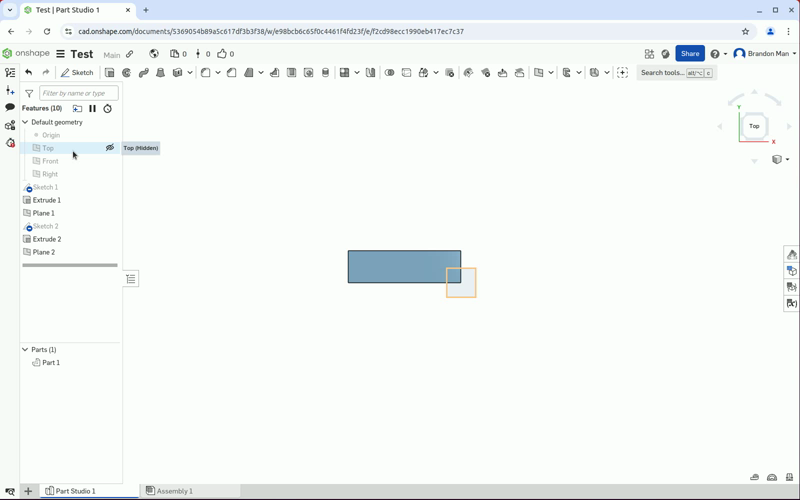
key(shift+s)
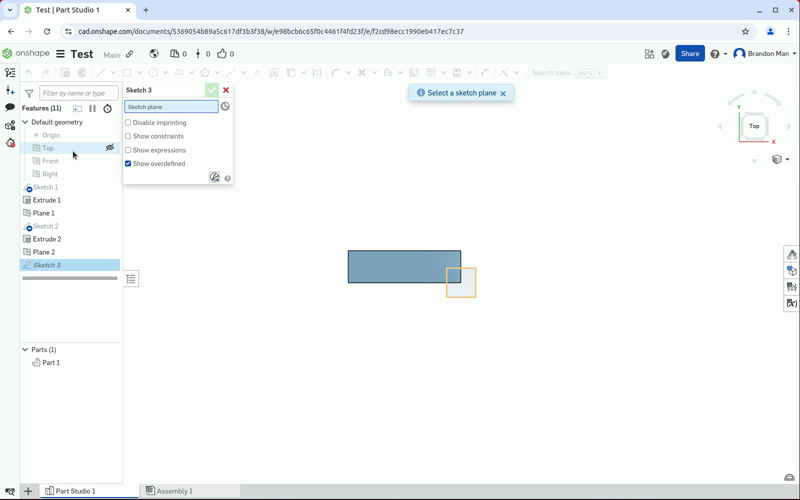
mouse_move(73, 254)
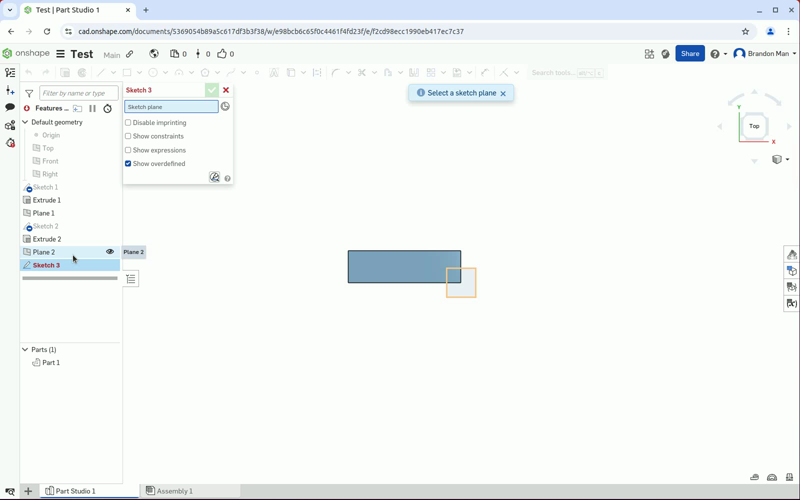
click(73, 254)
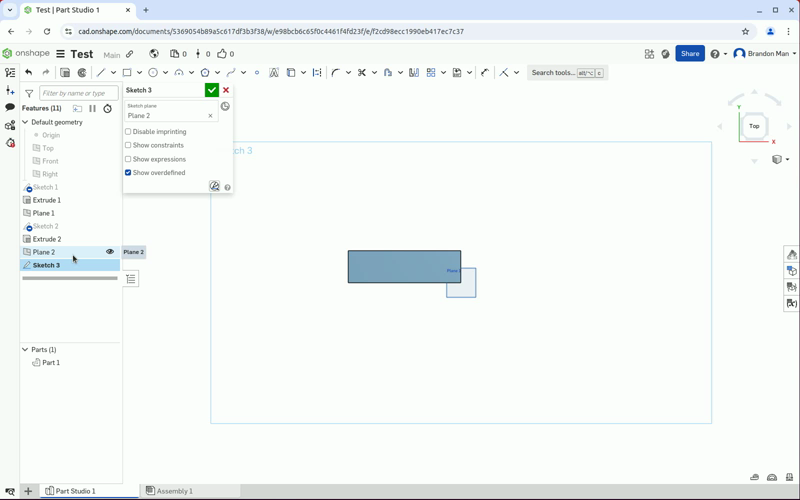
mouse_move(73, 352)
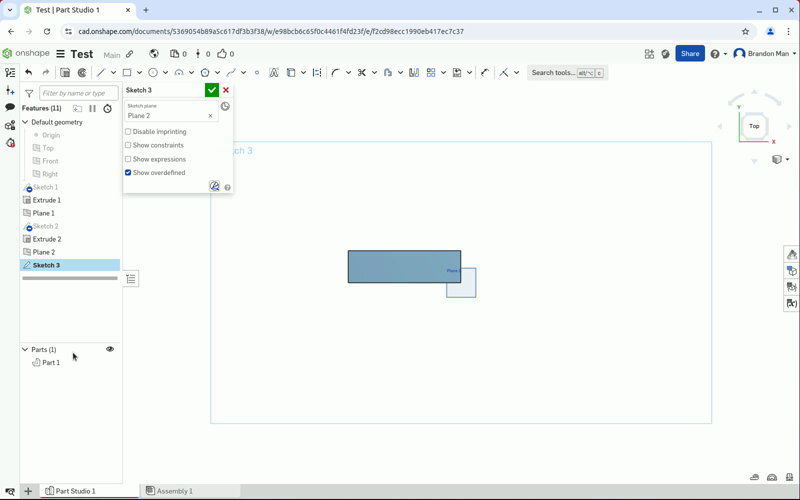
key(y)
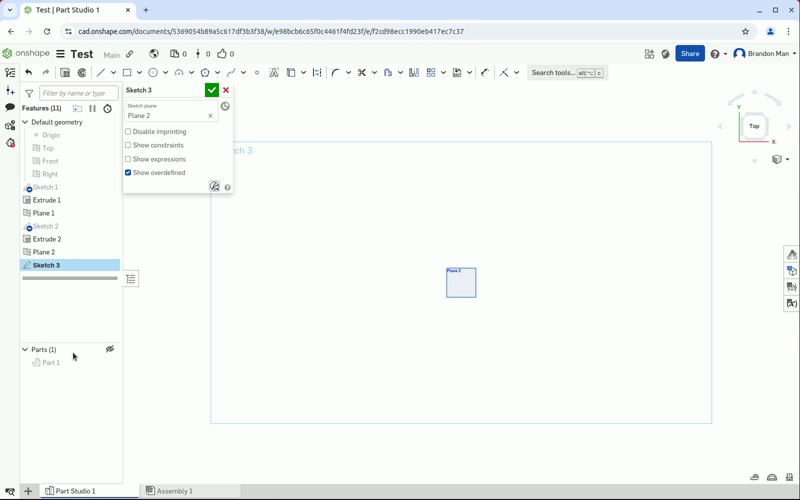
key(l)
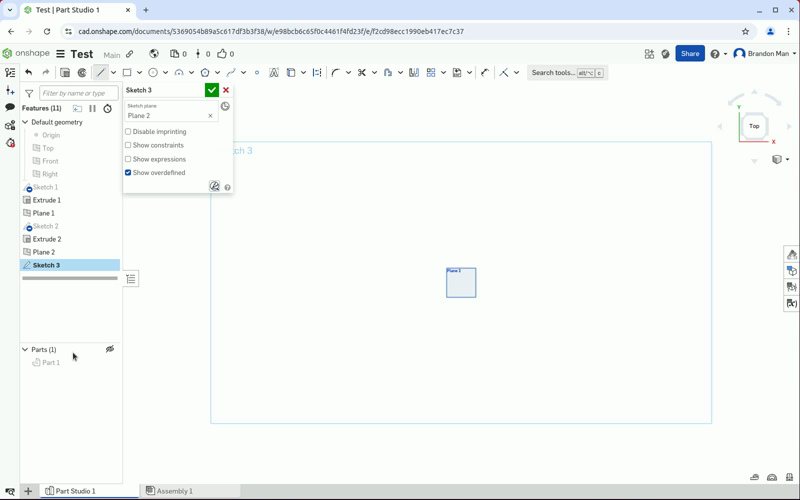
key_down(shift)
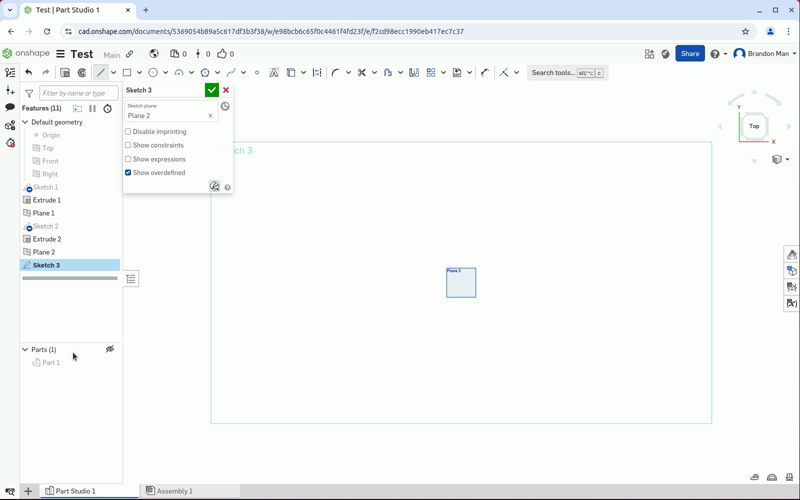
mouse_move(353, 265)
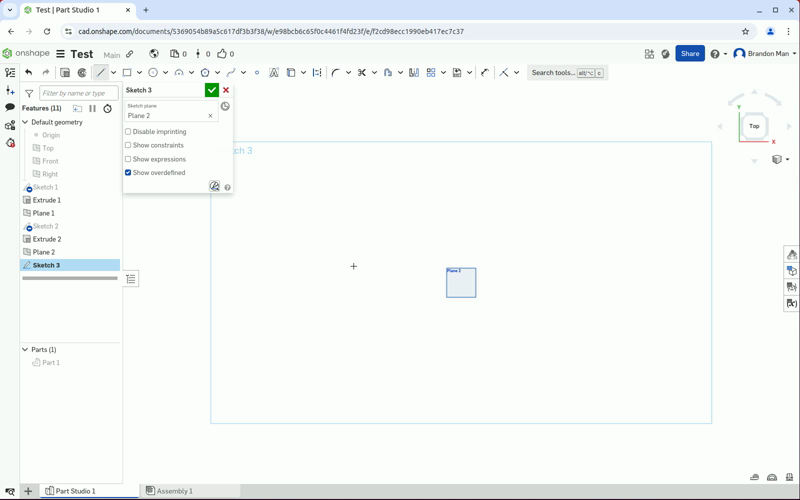
click(353, 265)
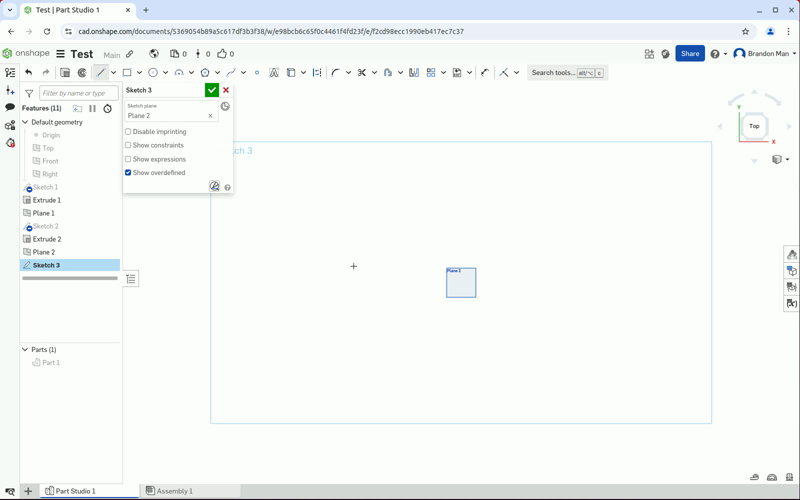
key_up(shift)
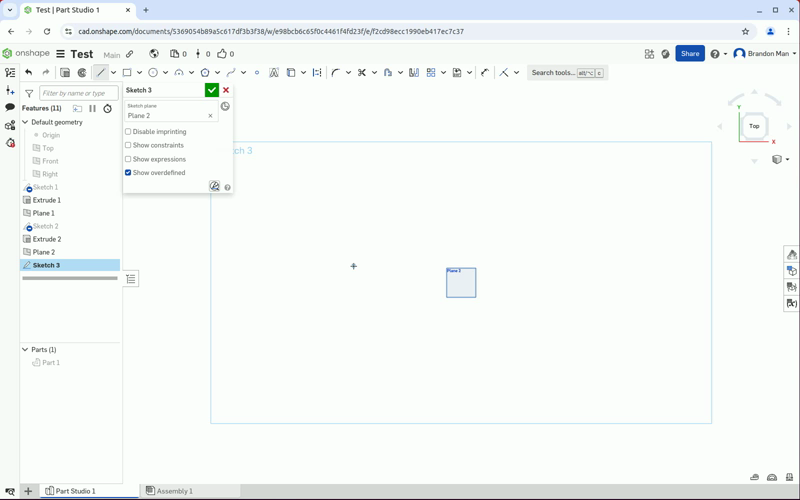
key_down(shift)
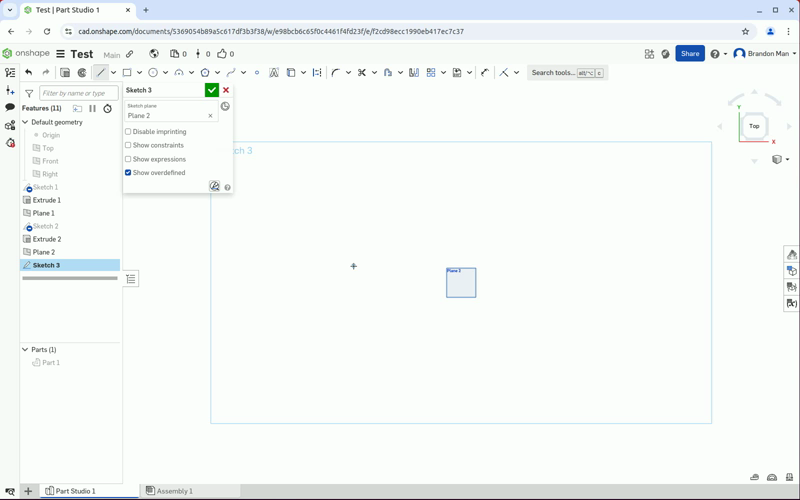
mouse_move(456, 265)
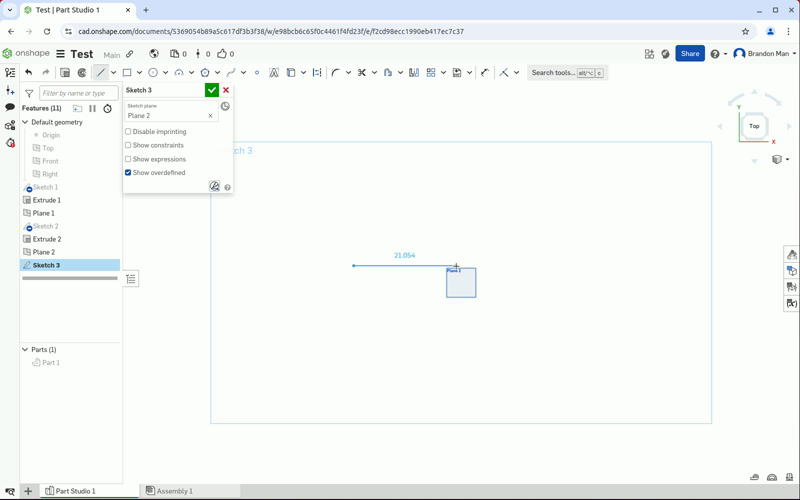
click(456, 265)
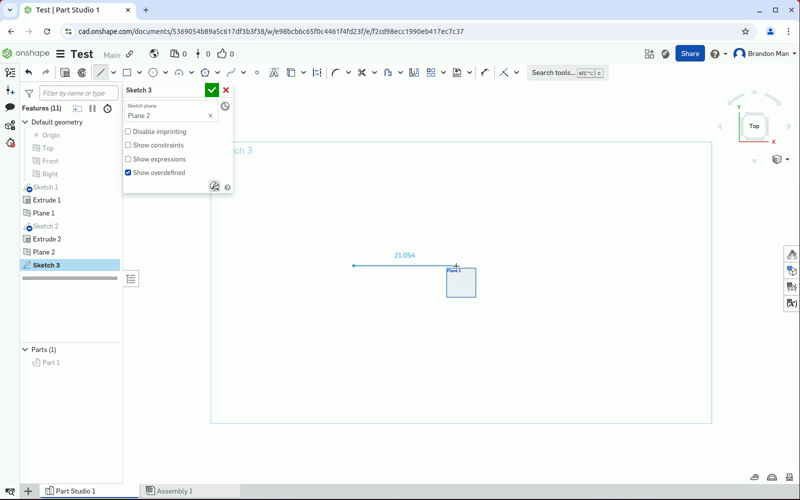
key_up(shift)
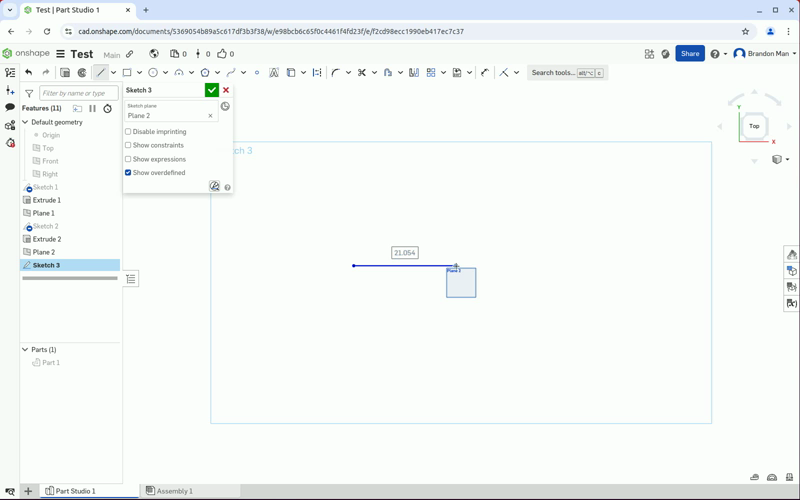
key_down(shift)
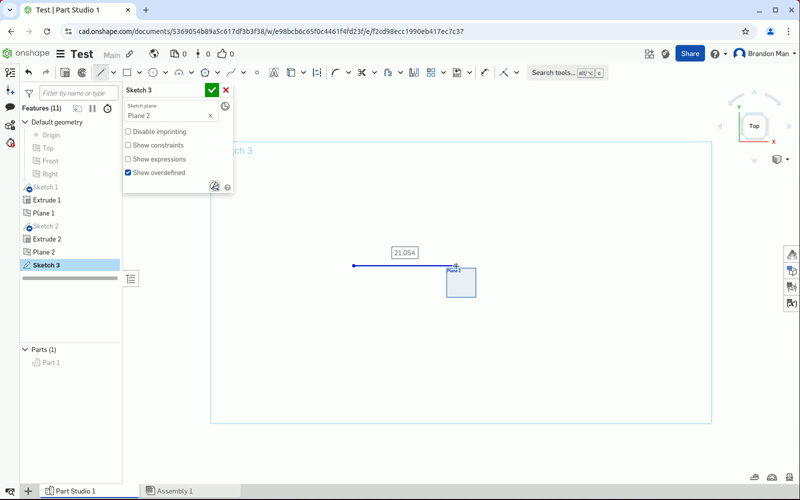
mouse_move(486, 265)
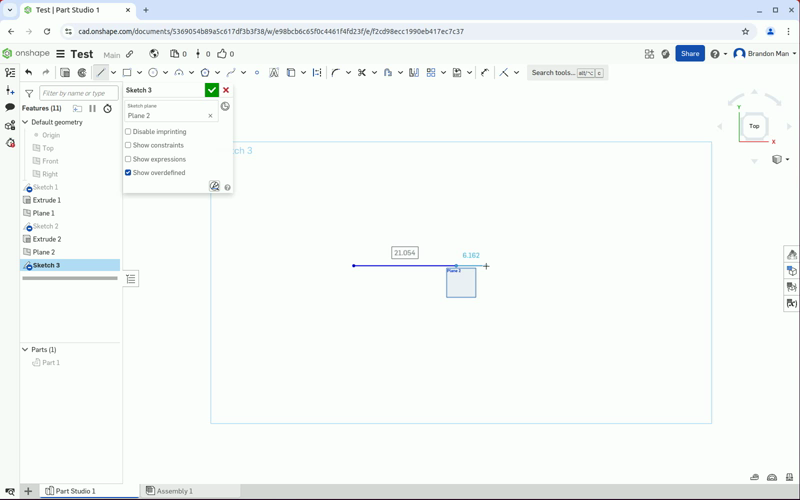
mouse_move(456, 261)
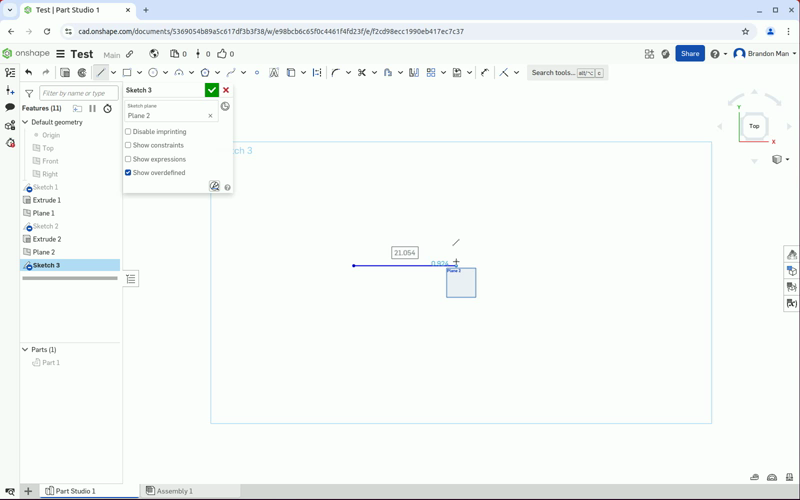
scroll(6)
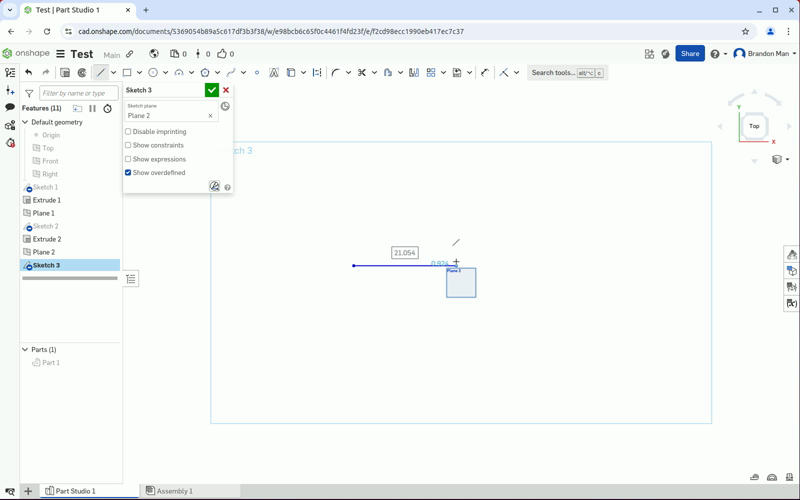
scroll(6)
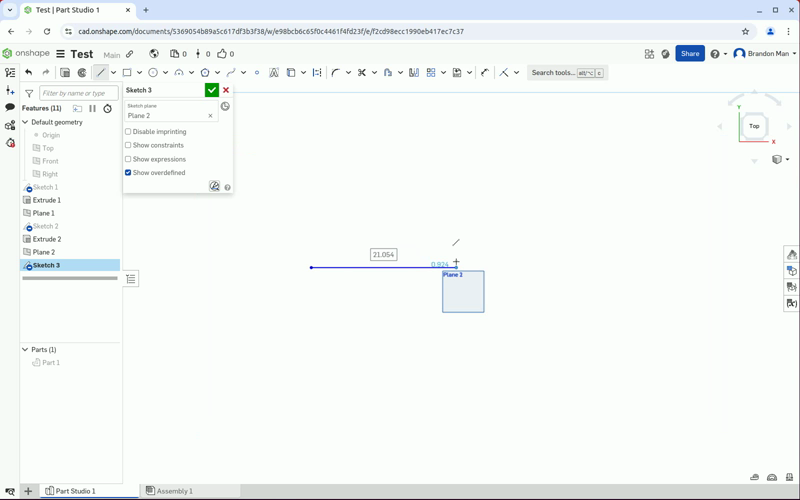
scroll(6)
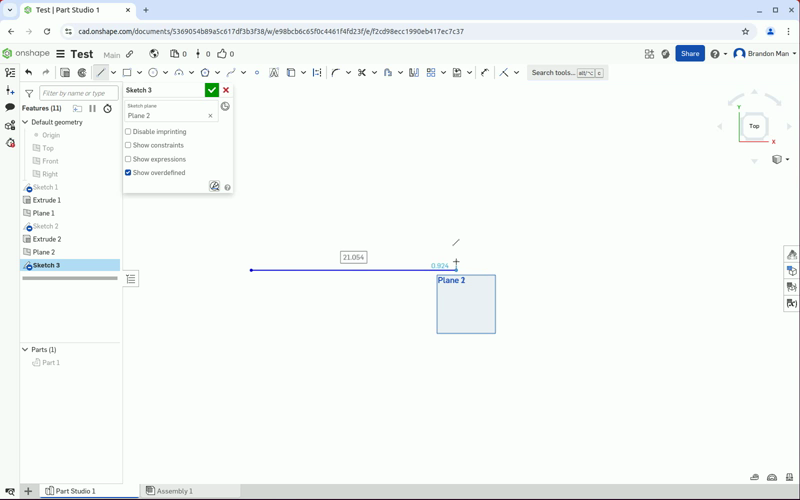
scroll(6)
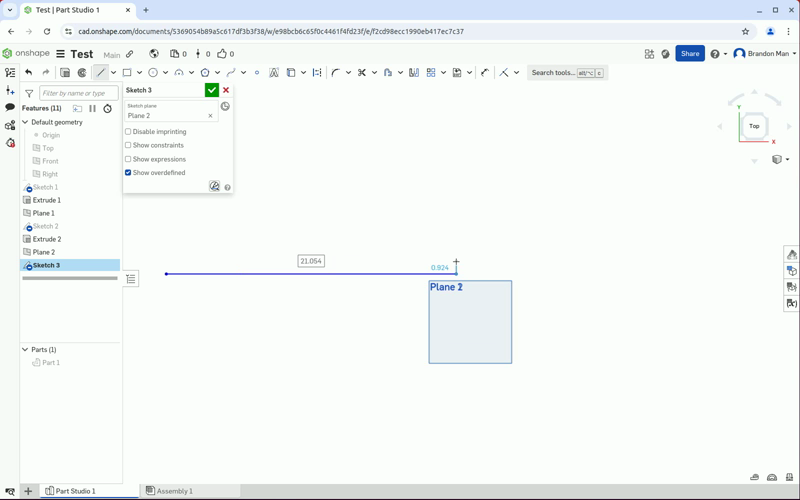
scroll(6)
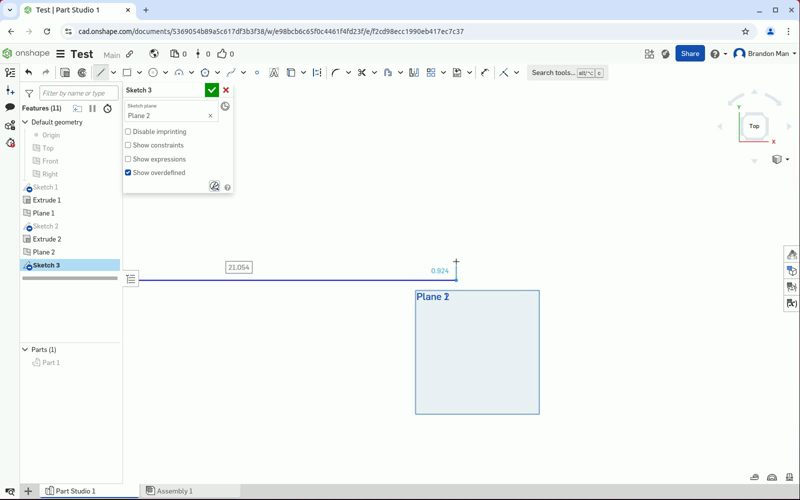
scroll(6)
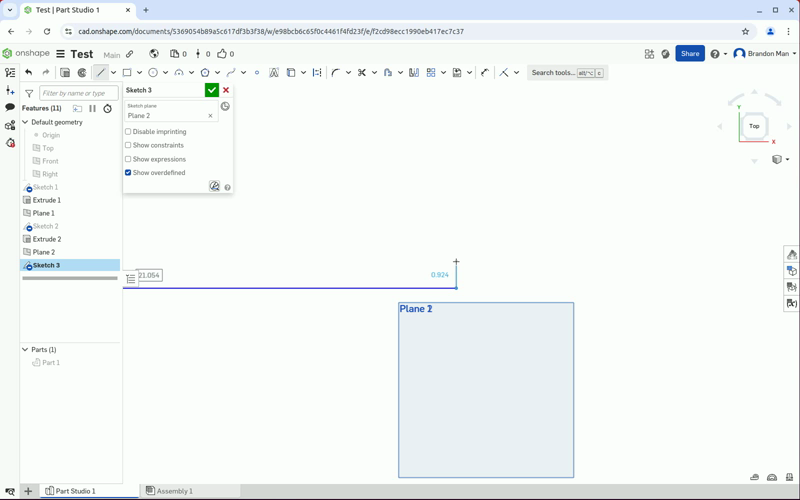
scroll(6)
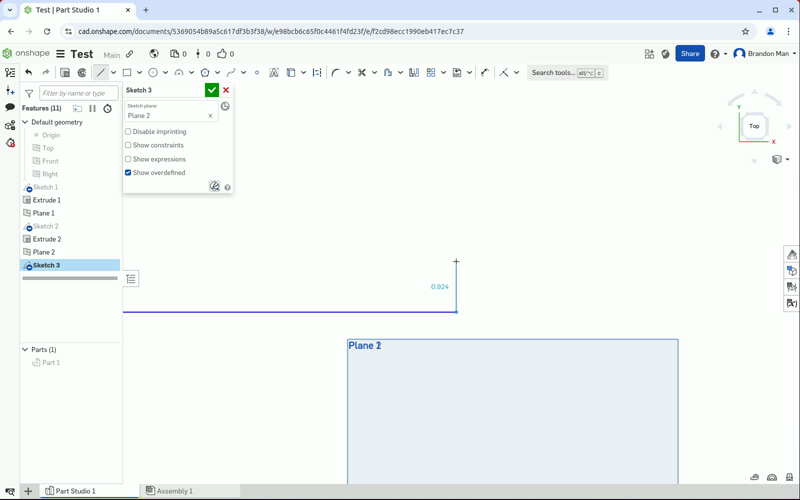
click(456, 261)
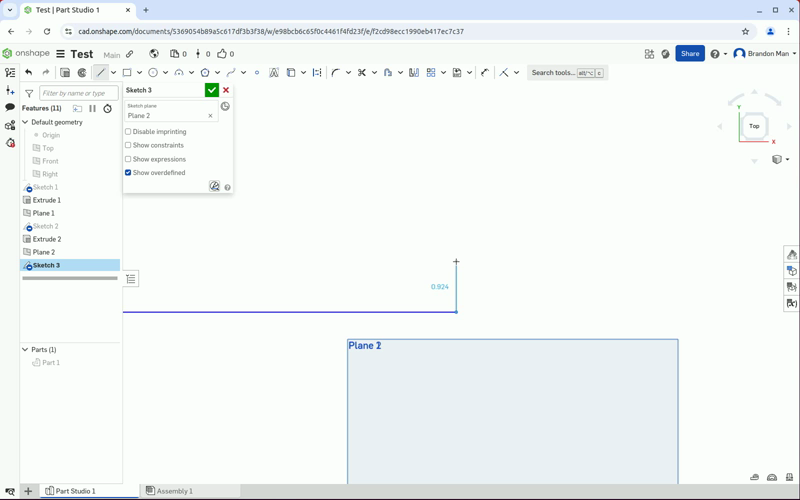
scroll(-6)
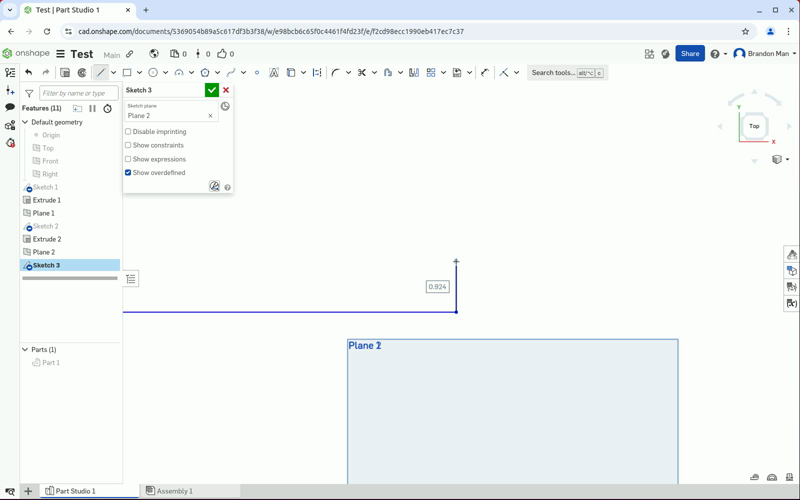
scroll(-6)
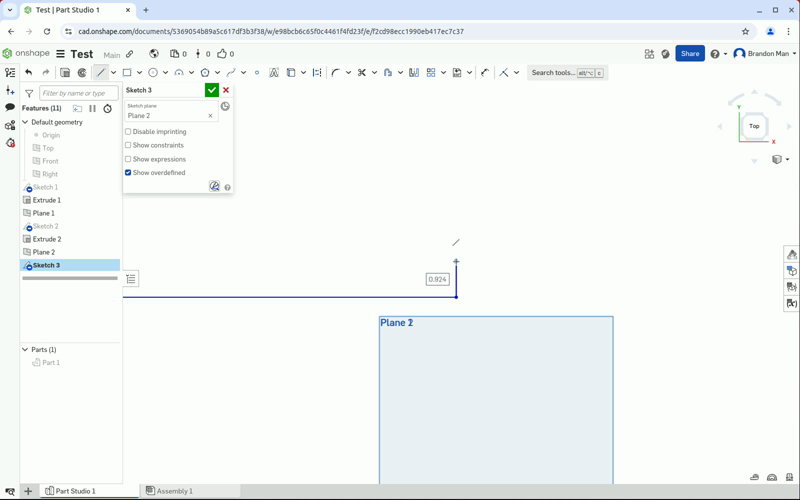
scroll(-6)
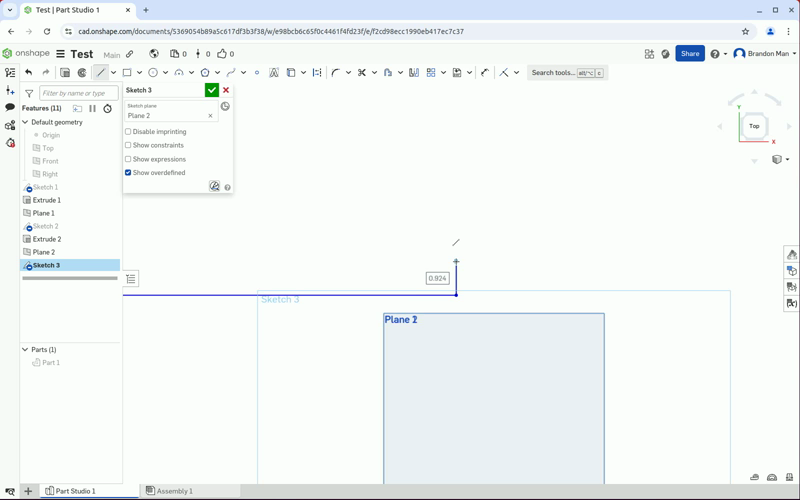
scroll(-6)
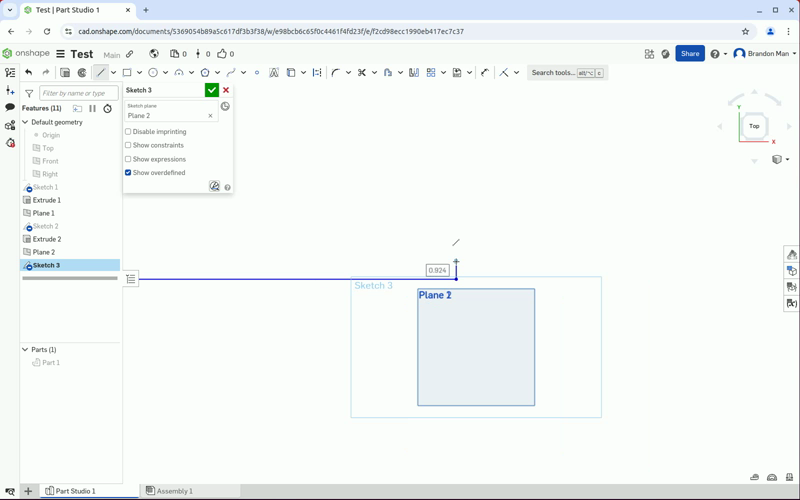
scroll(-6)
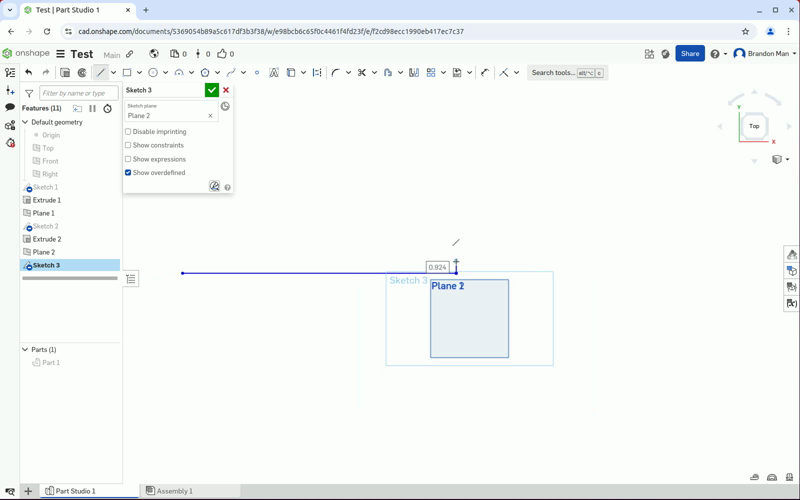
scroll(-6)
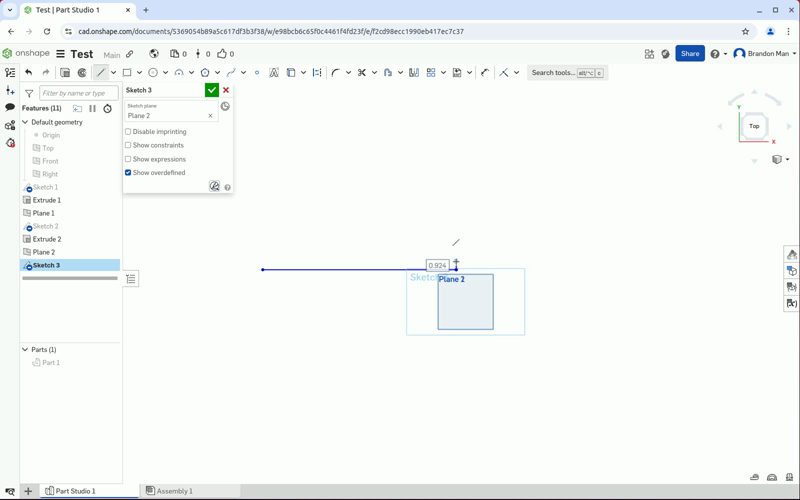
scroll(-6)
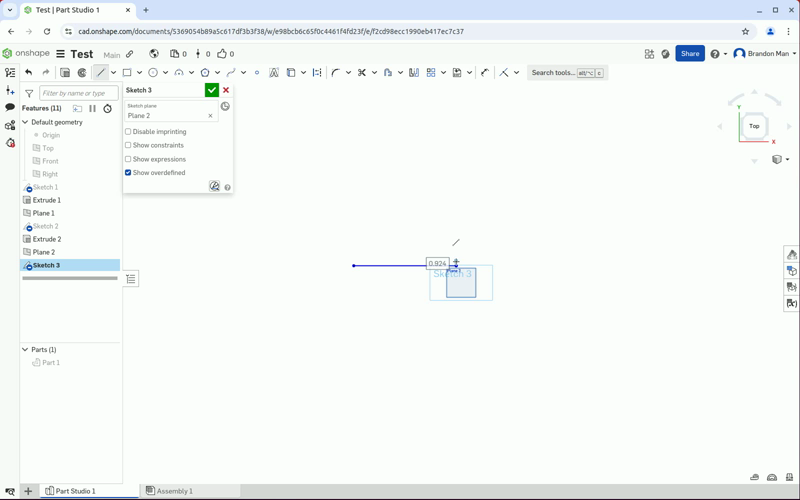
key_up(shift)
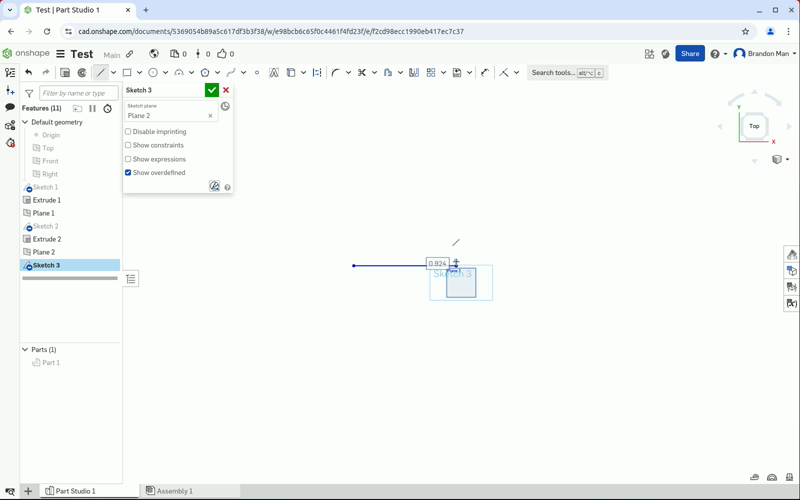
key_down(shift)
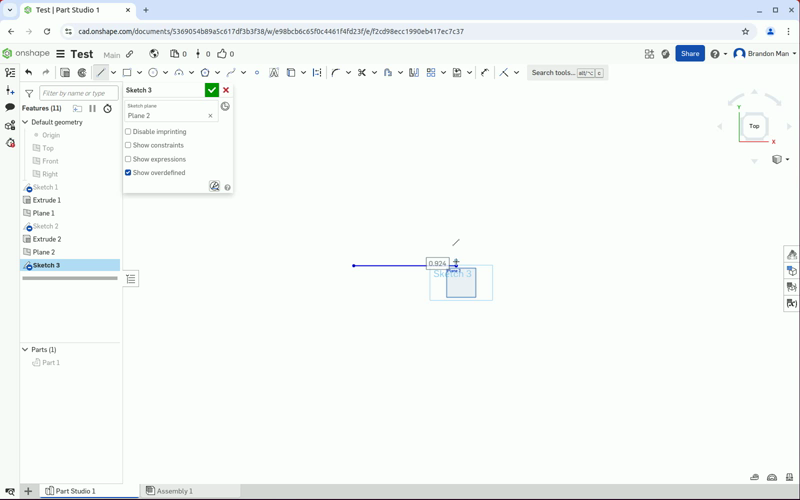
mouse_move(353, 261)
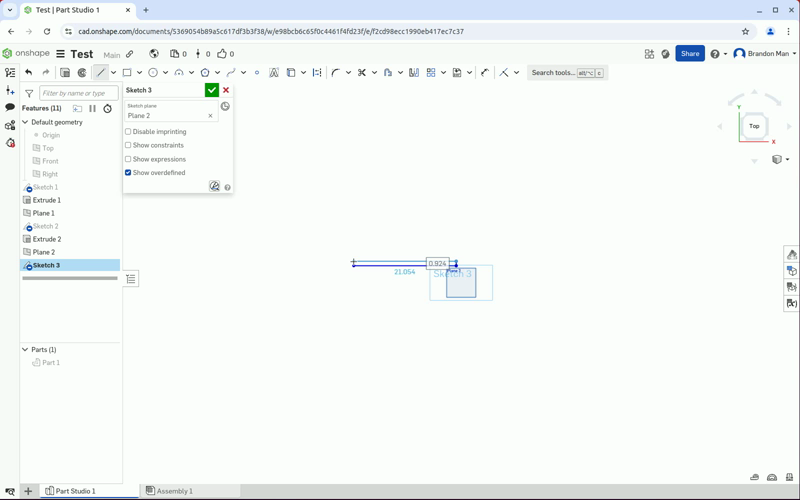
click(353, 261)
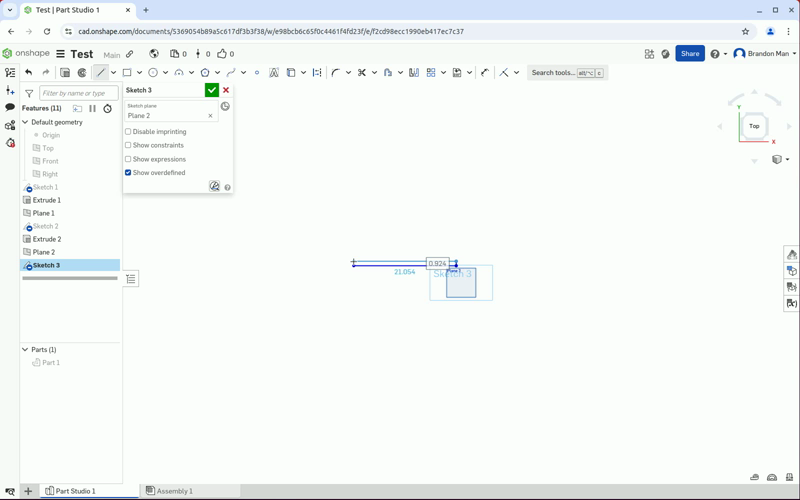
key_up(shift)
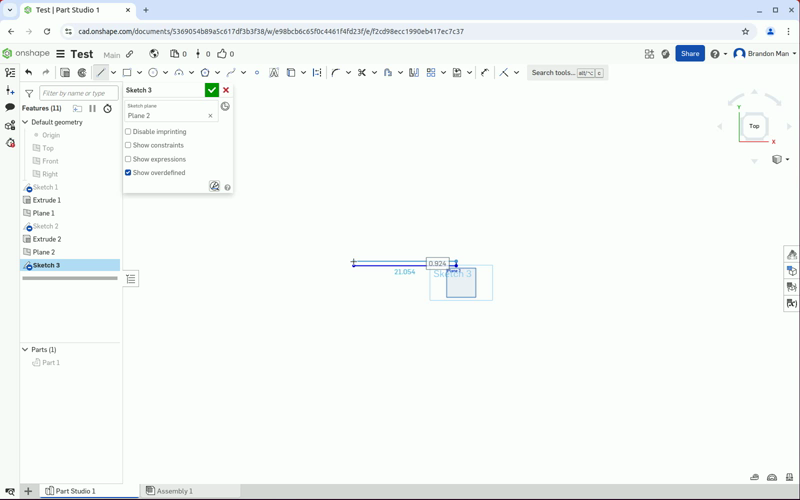
mouse_move(383, 261)
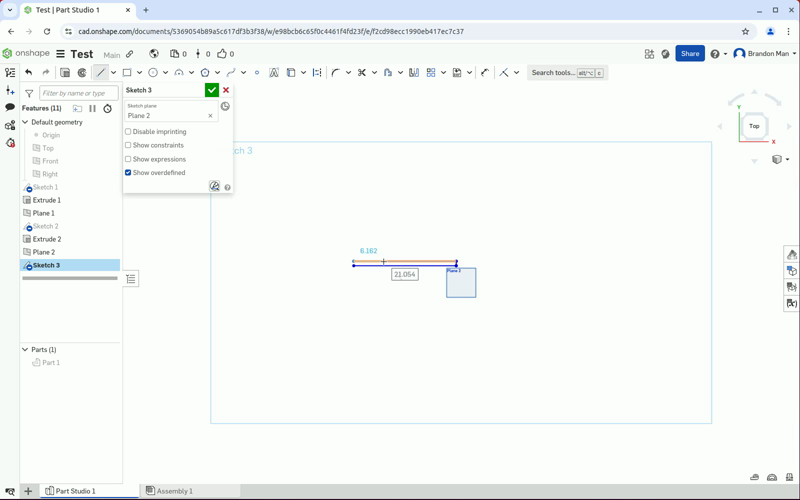
key_down(shift)
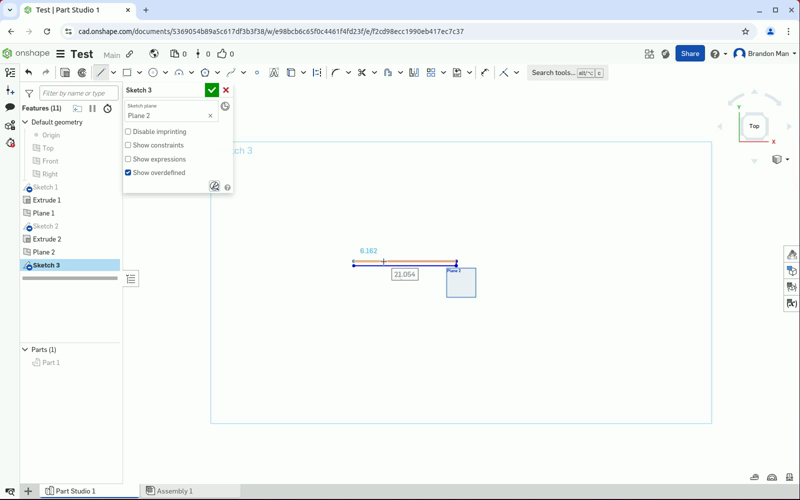
mouse_move(353, 265)
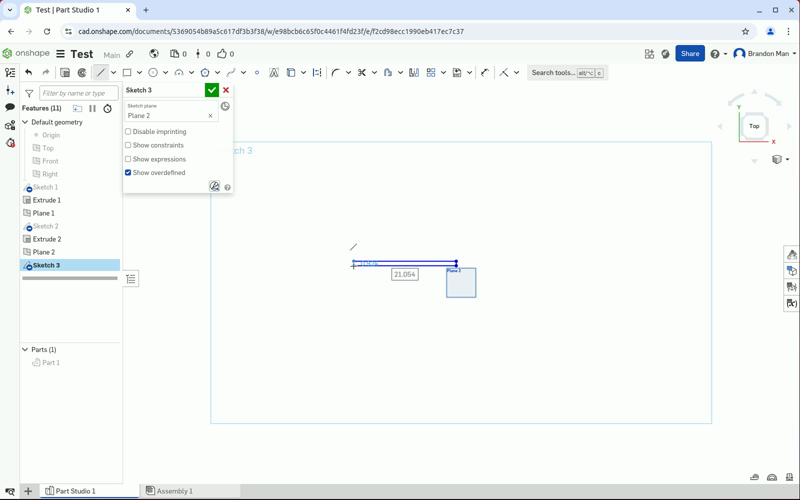
scroll(6)
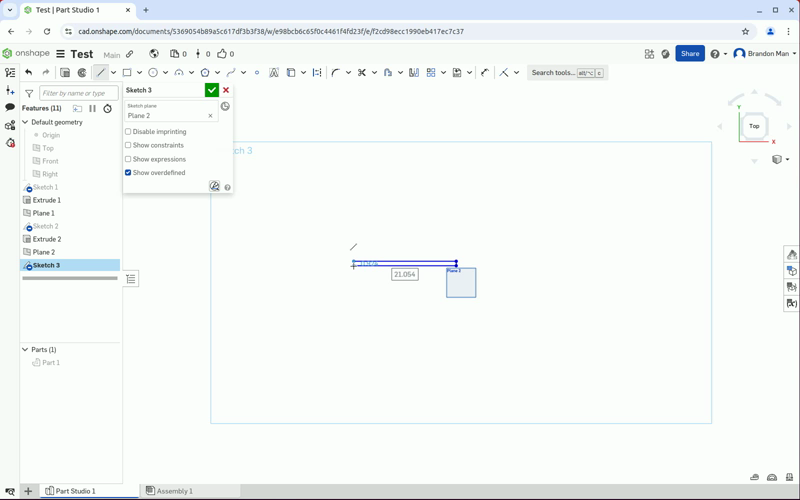
scroll(6)
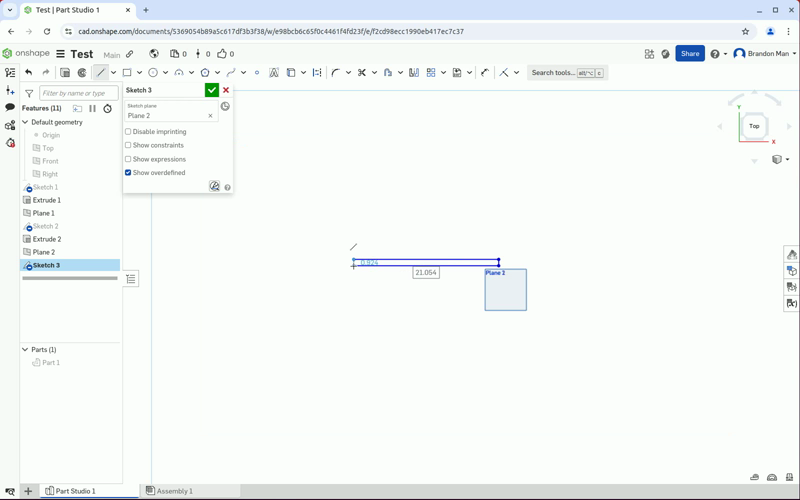
scroll(6)
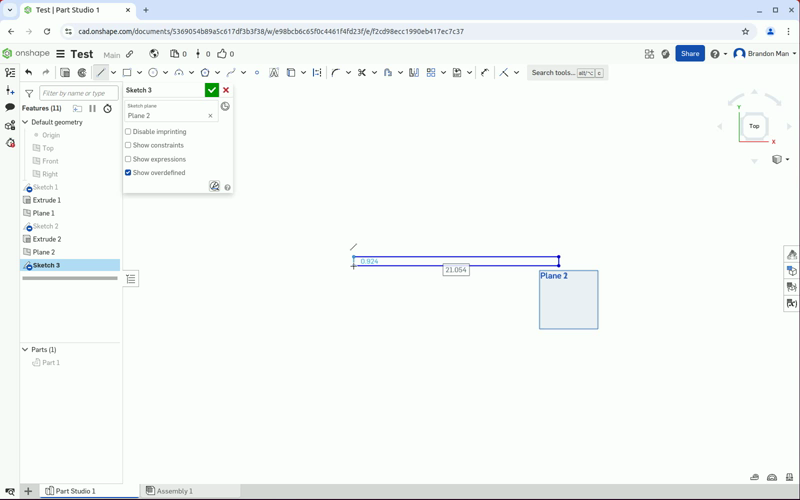
scroll(6)
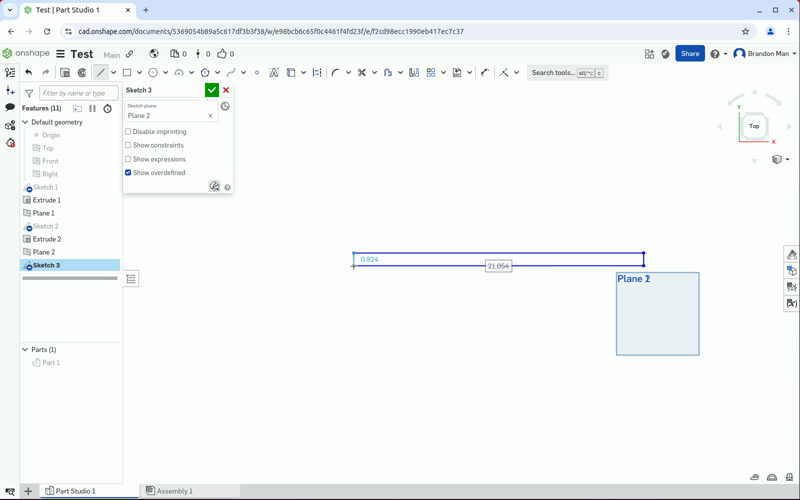
scroll(6)
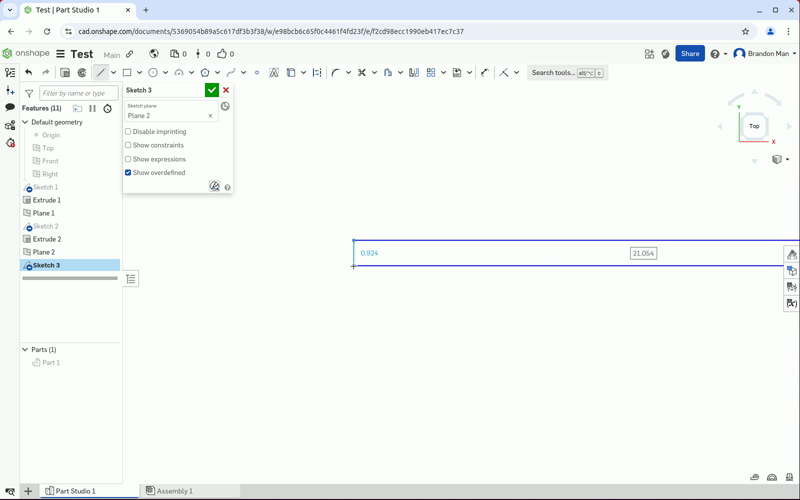
scroll(6)
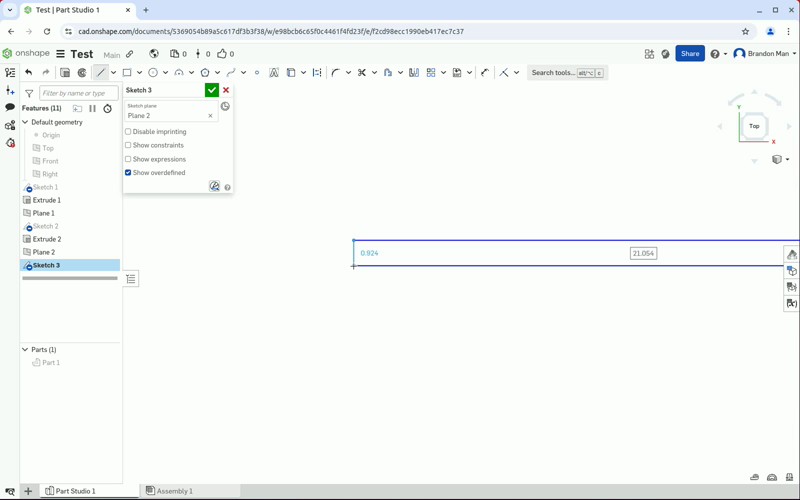
scroll(6)
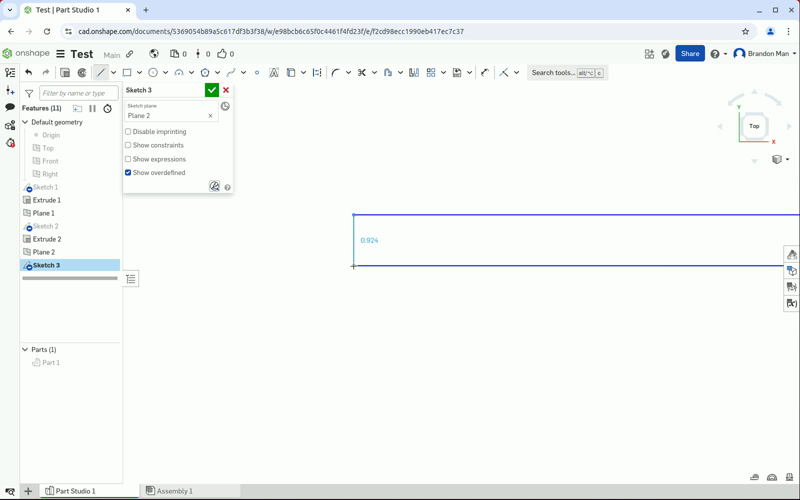
key_up(shift)
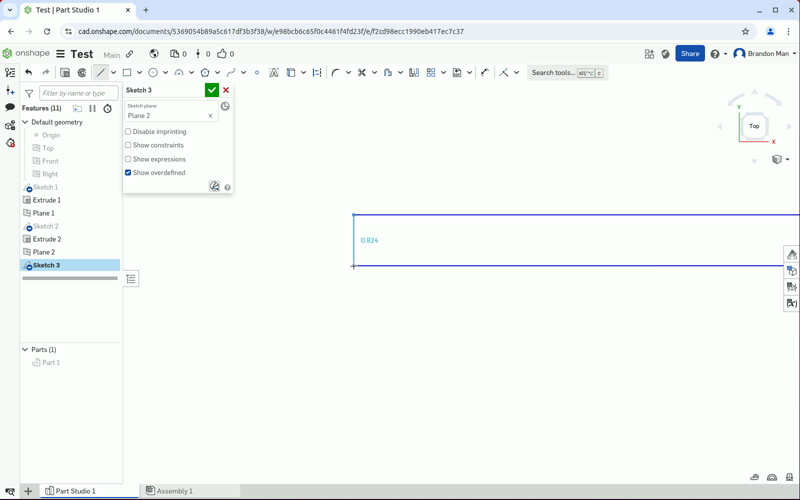
click(353, 265)
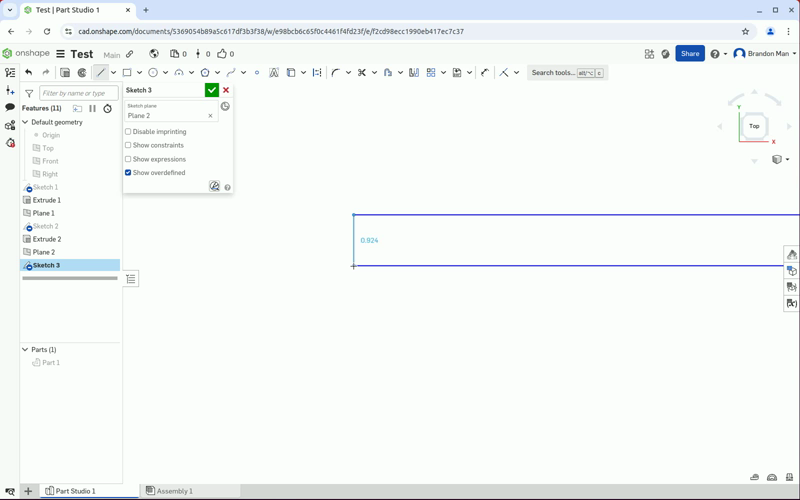
scroll(-6)
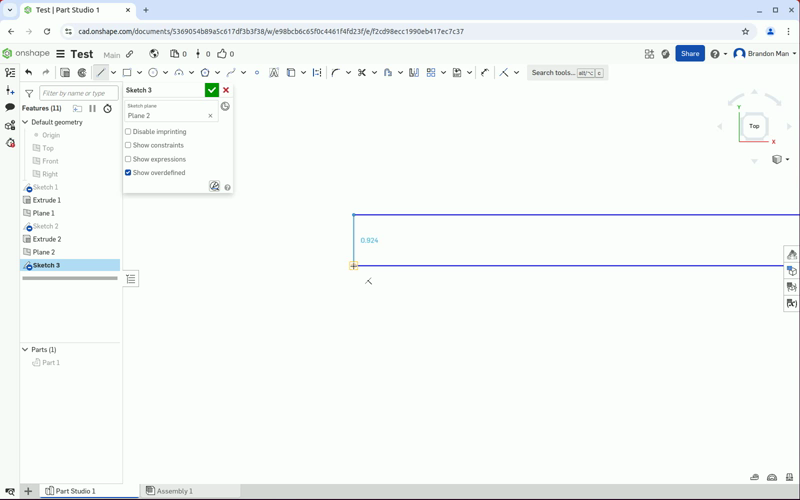
scroll(-6)
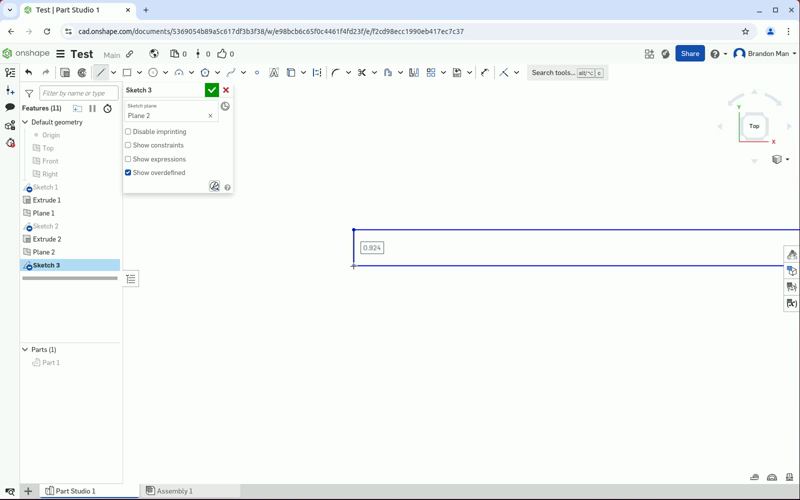
scroll(-6)
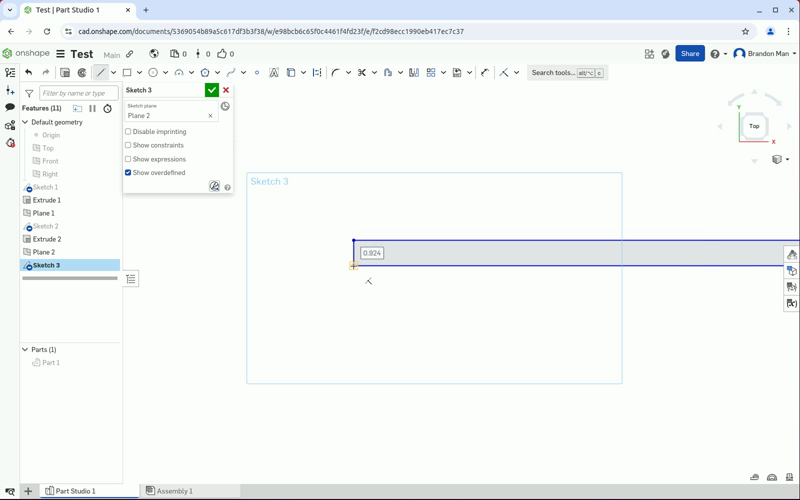
scroll(-6)
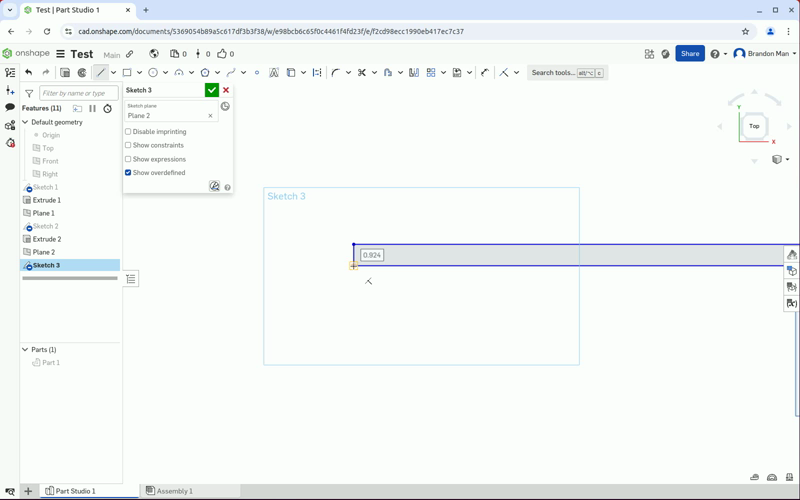
scroll(-6)
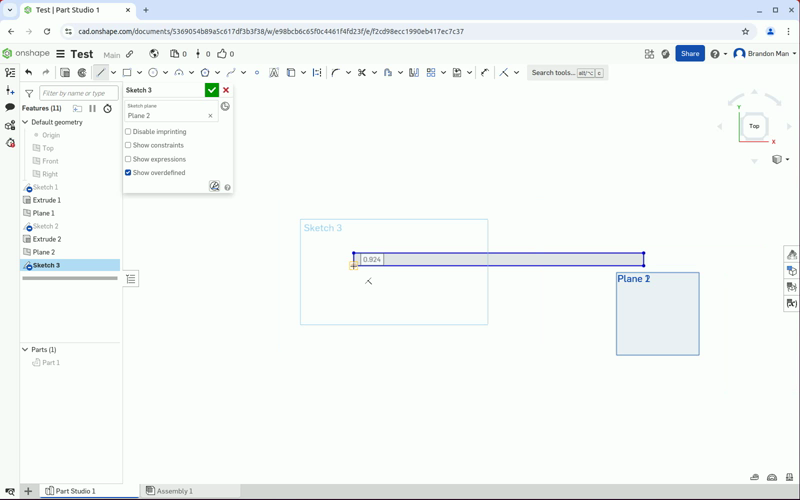
scroll(-6)
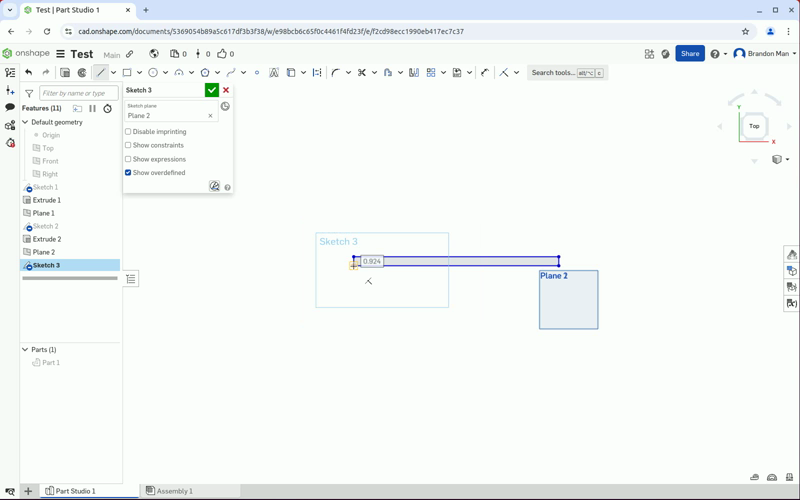
scroll(-6)
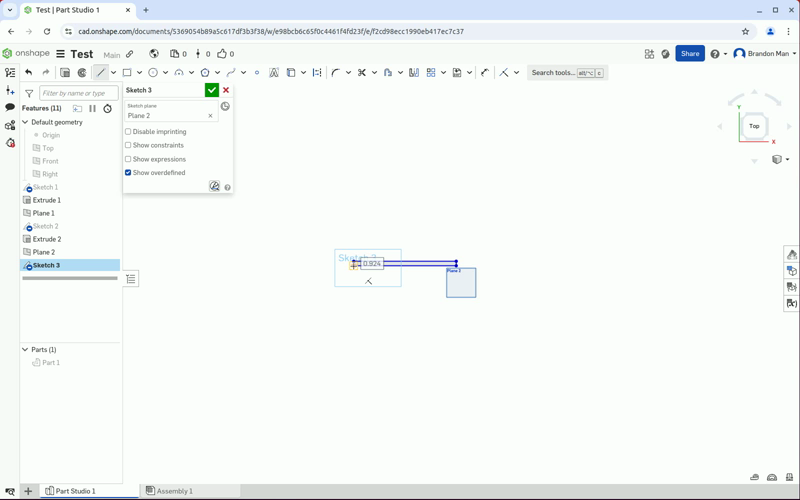
key(esc)
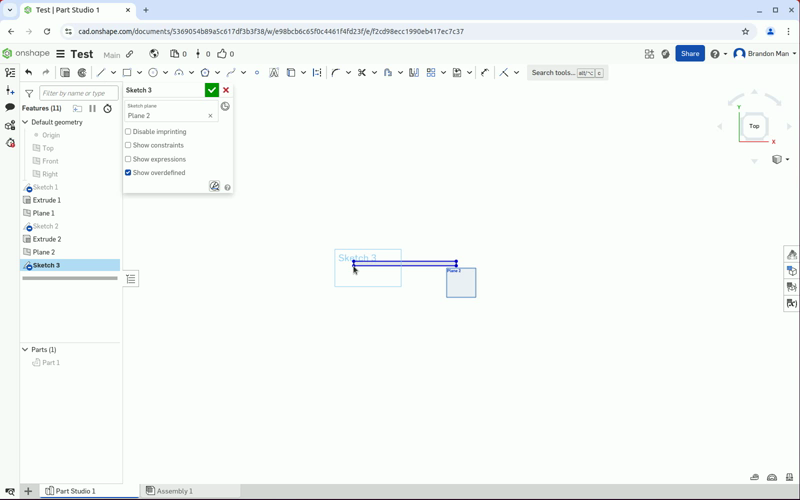
mouse_move(369, 262)
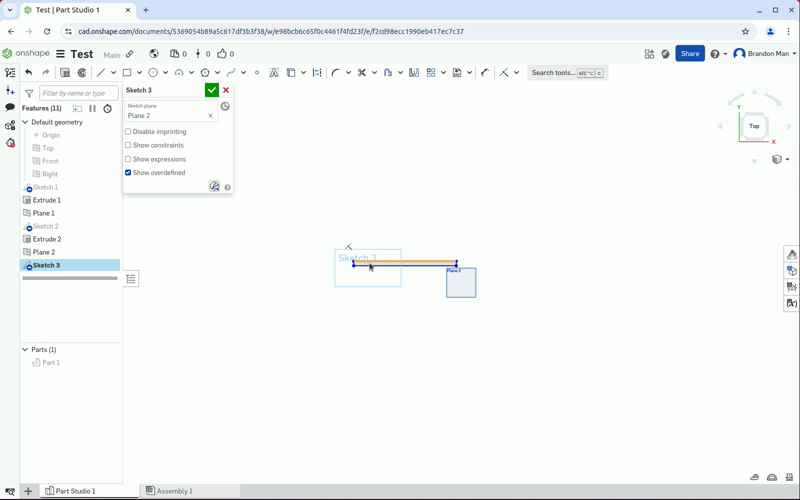
scroll(6)
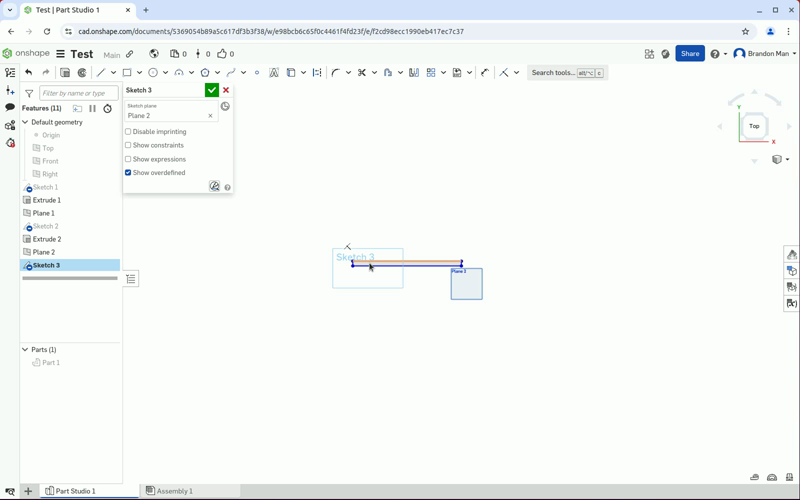
scroll(6)
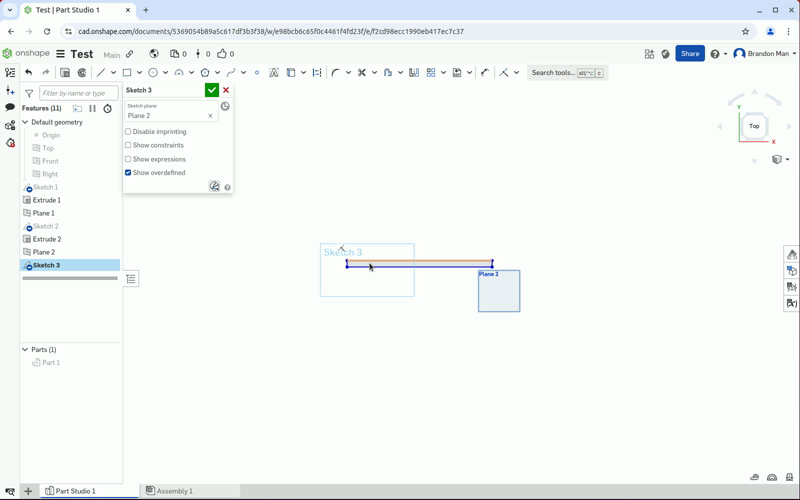
scroll(6)
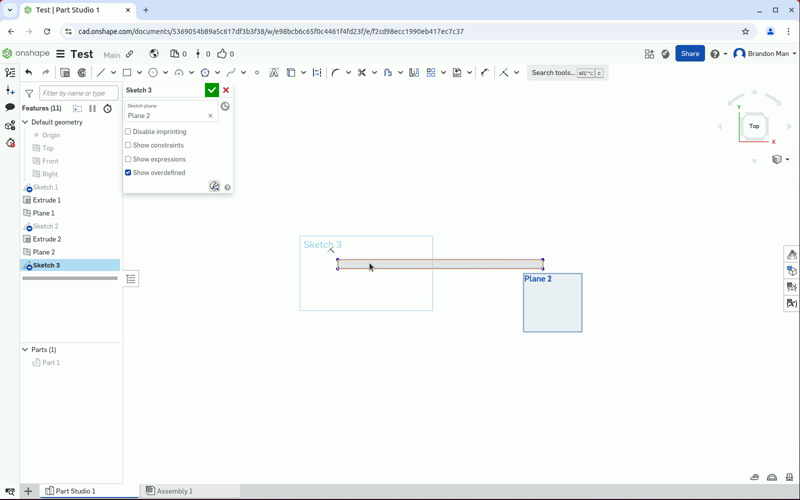
scroll(6)
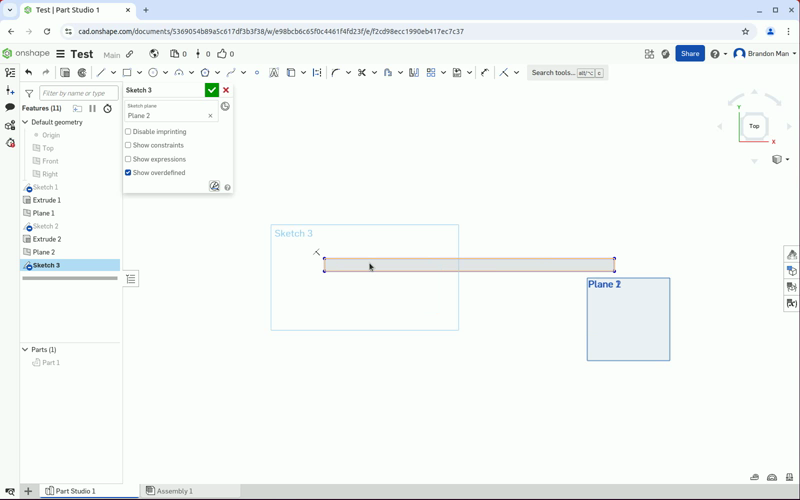
scroll(6)
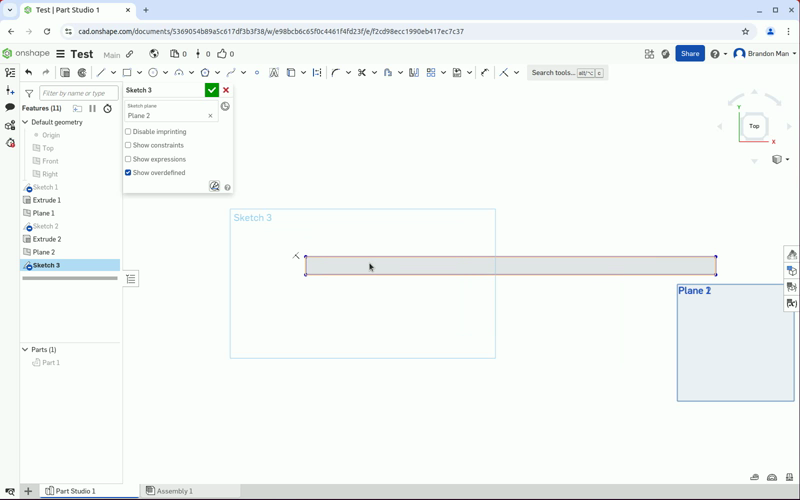
scroll(6)
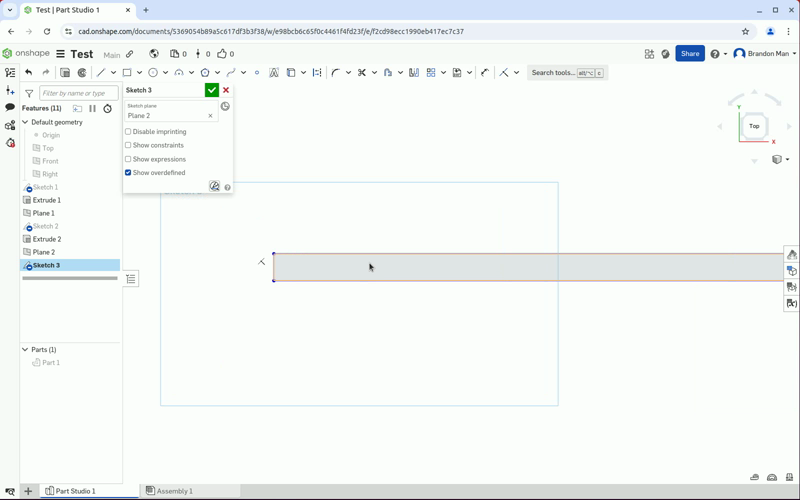
scroll(6)
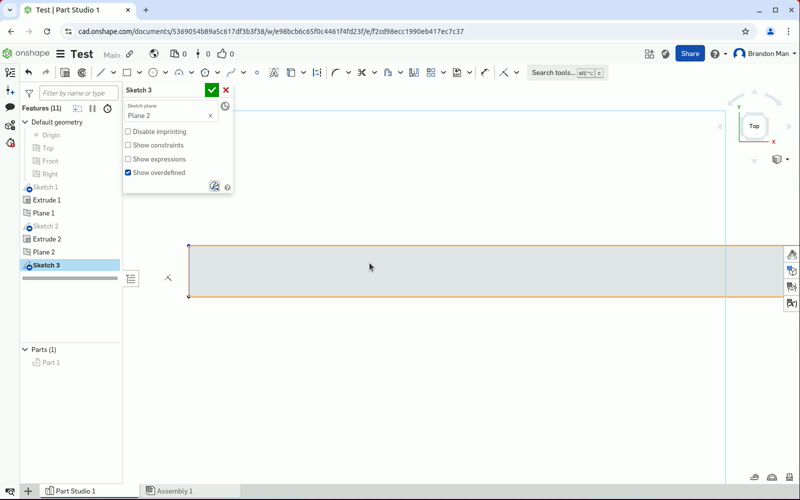
click(369, 262)
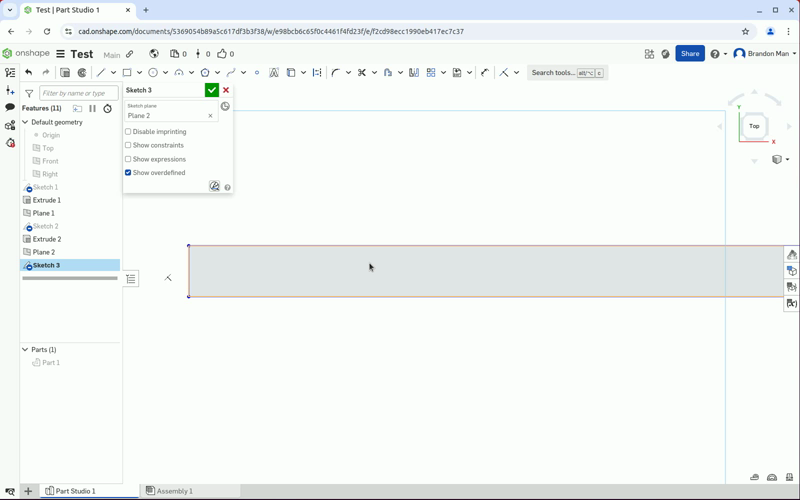
scroll(-6)
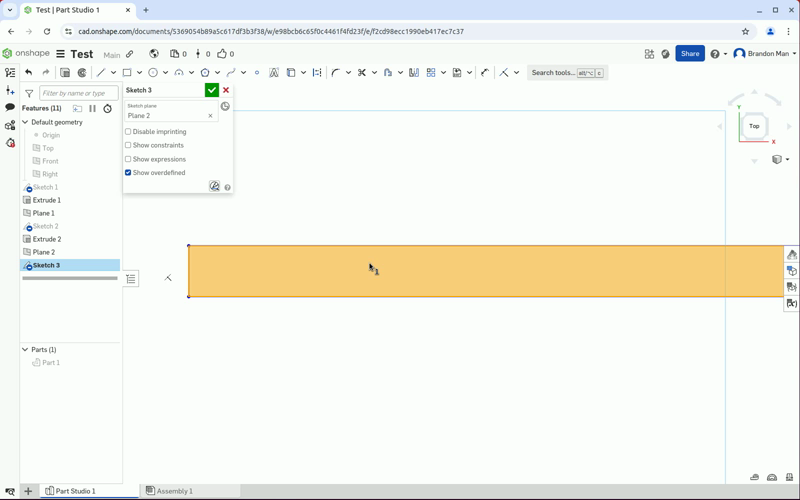
scroll(-6)
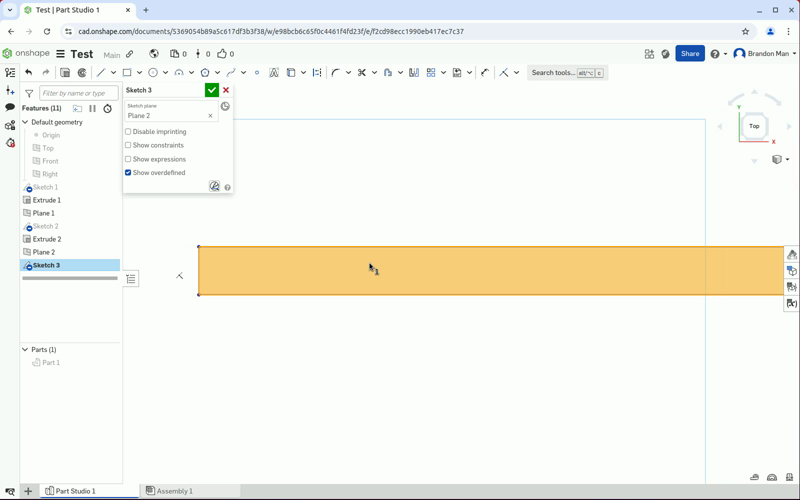
scroll(-6)
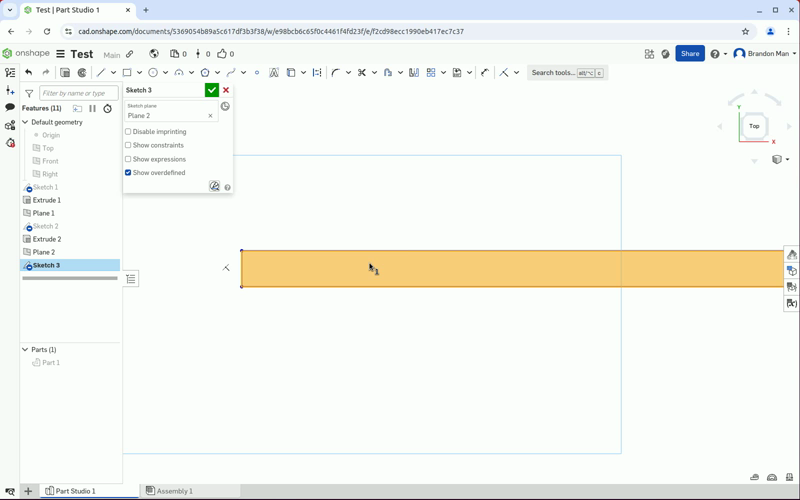
scroll(-6)
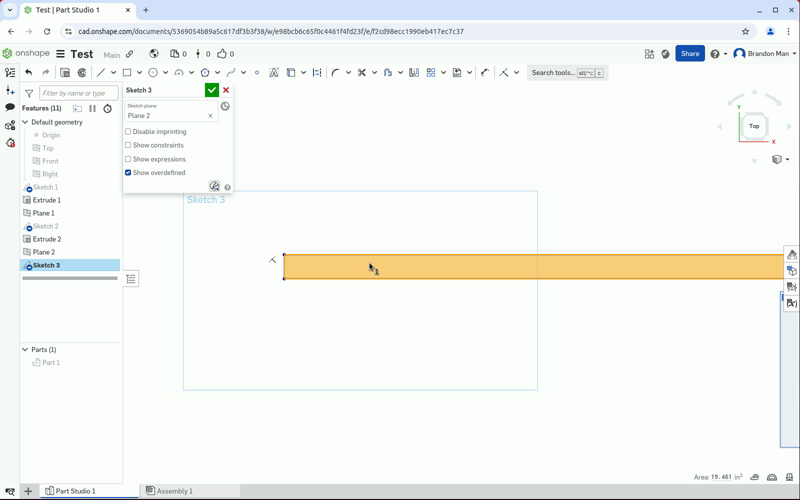
scroll(-6)
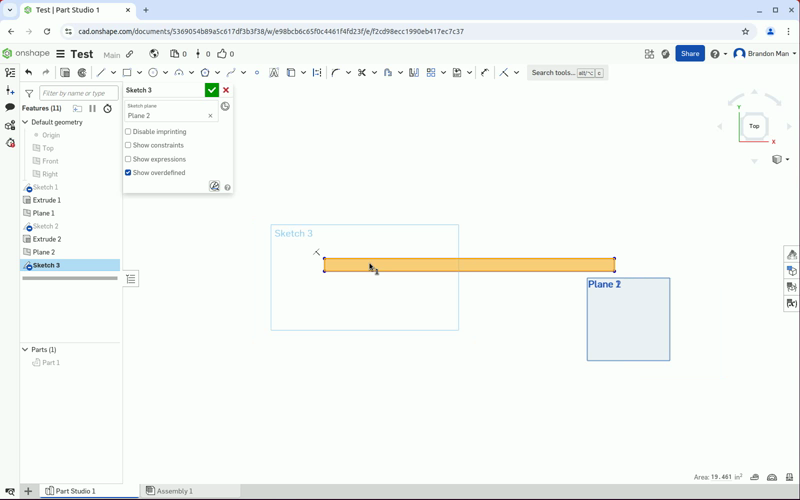
scroll(-6)
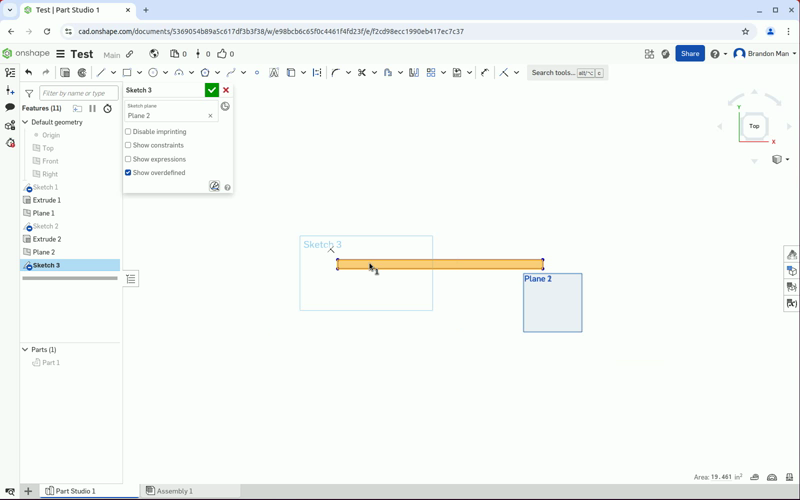
scroll(-6)
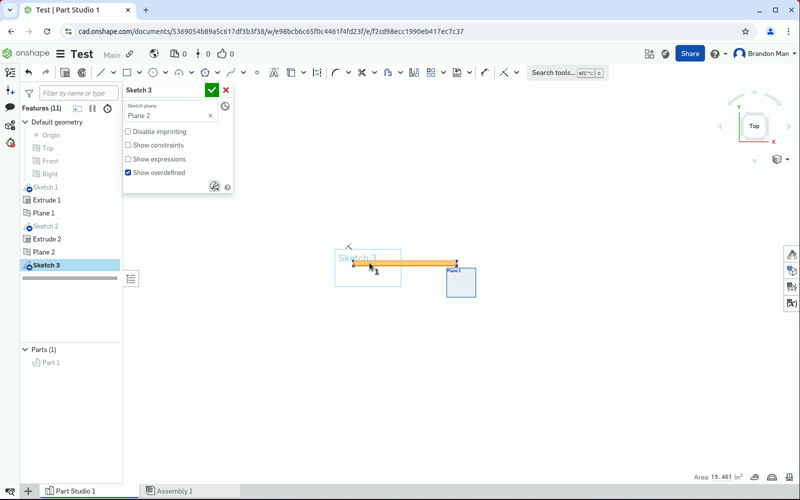
mouse_move(73, 352)
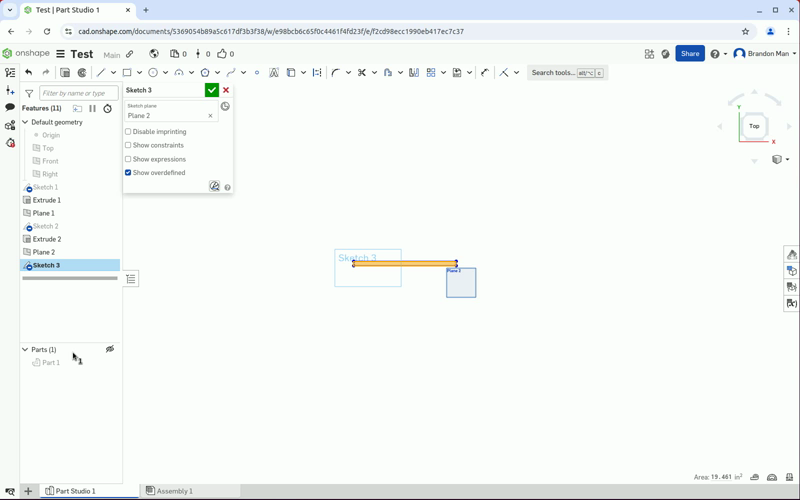
key(shift+y)
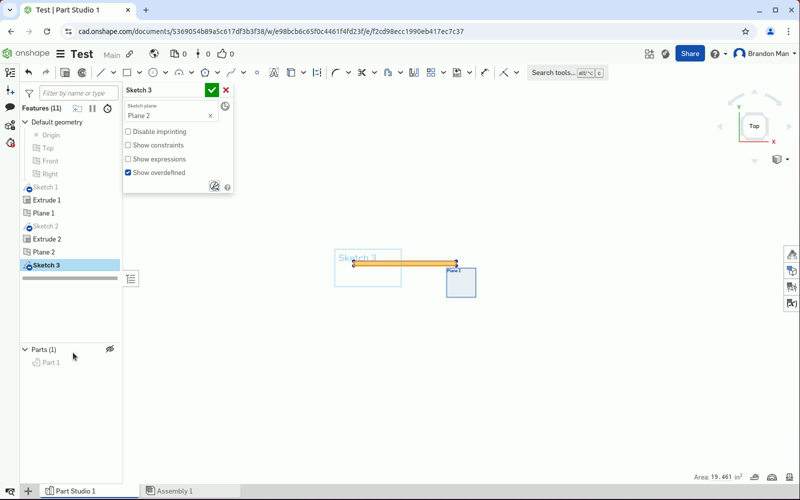
key(shift+e)
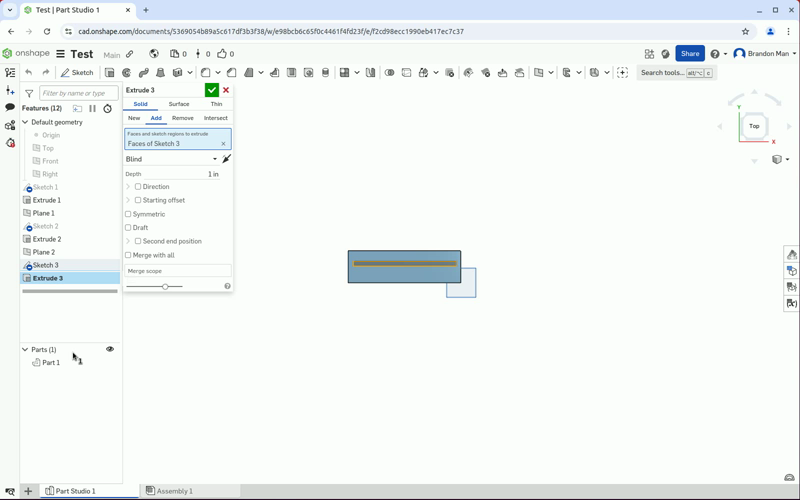
mouse_move(143, 106)
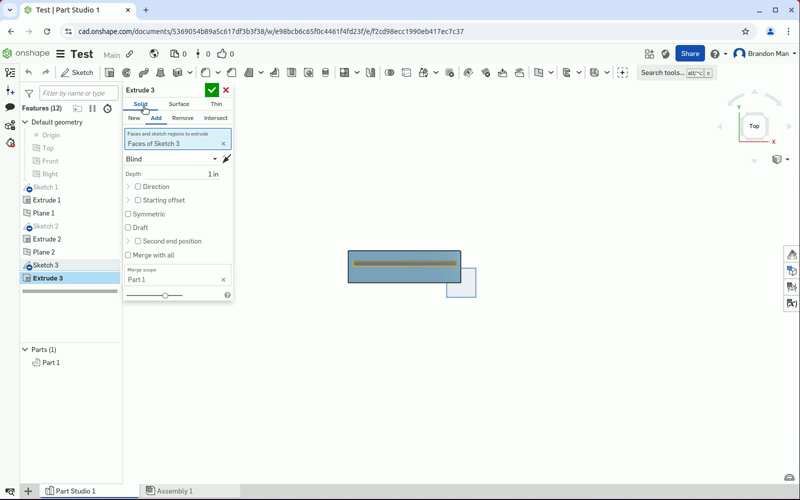
click(143, 106)
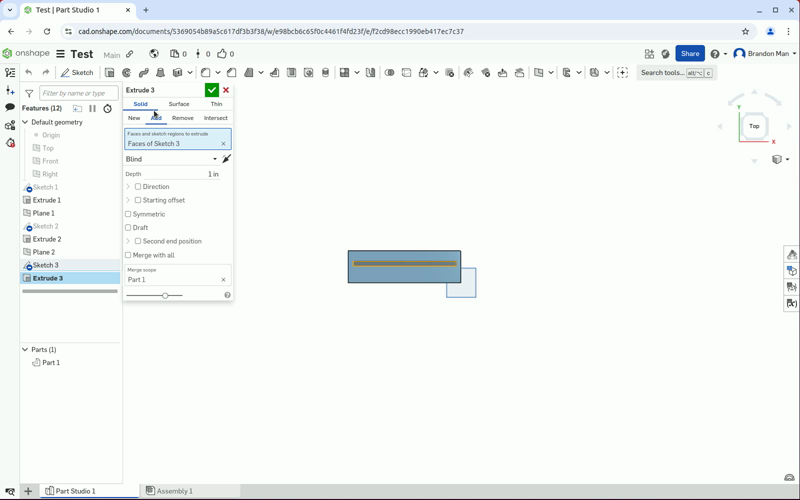
mouse_move(186, 120)
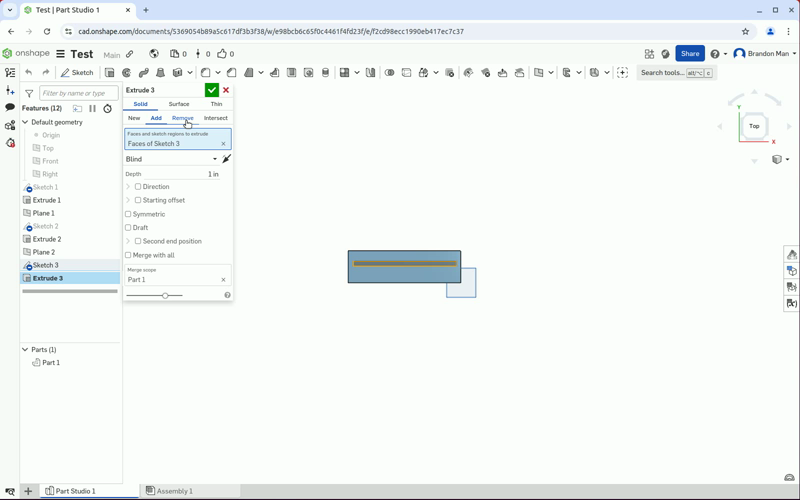
click(186, 120)
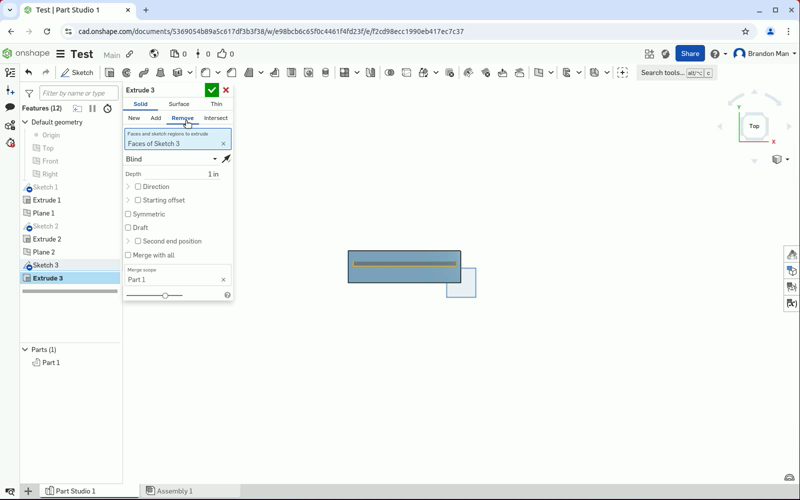
key(tab, 4)
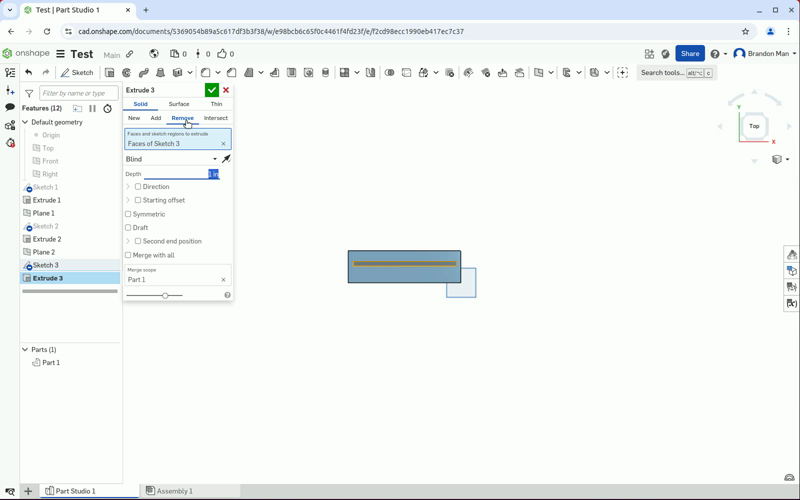
text(0.241)
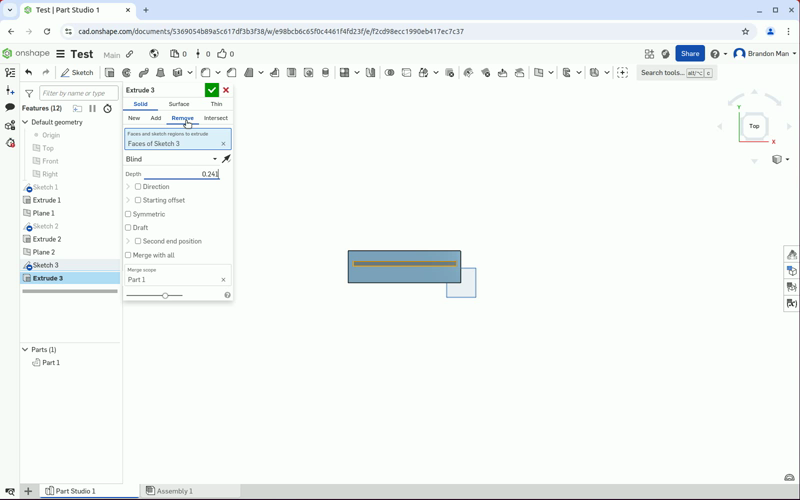
key(tab, 6)
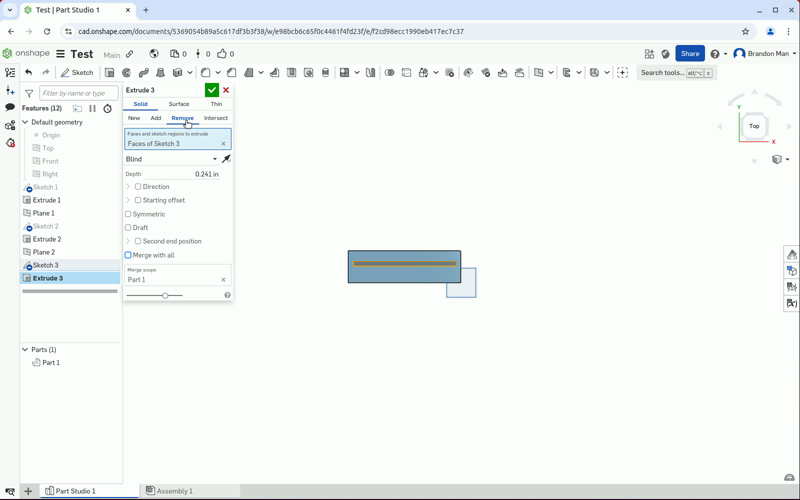
key(space)
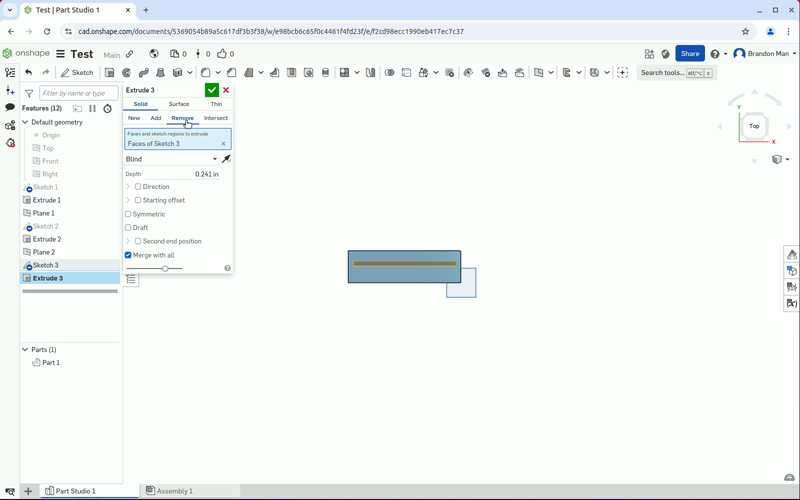
key(enter)
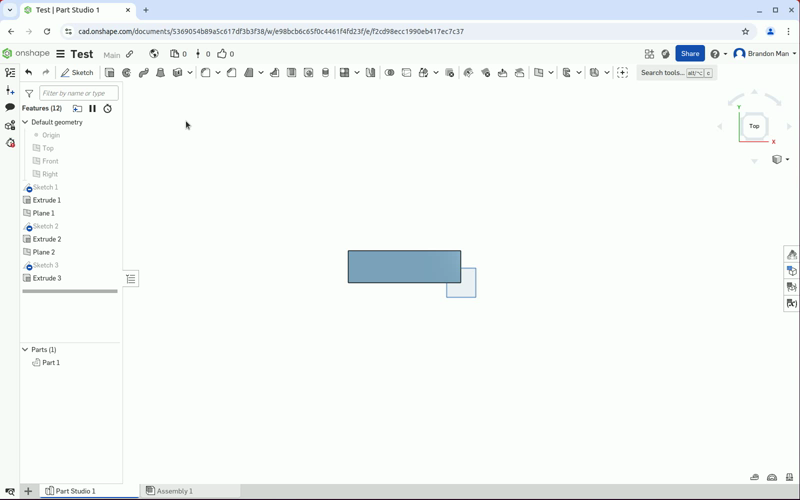
key(shift+h)
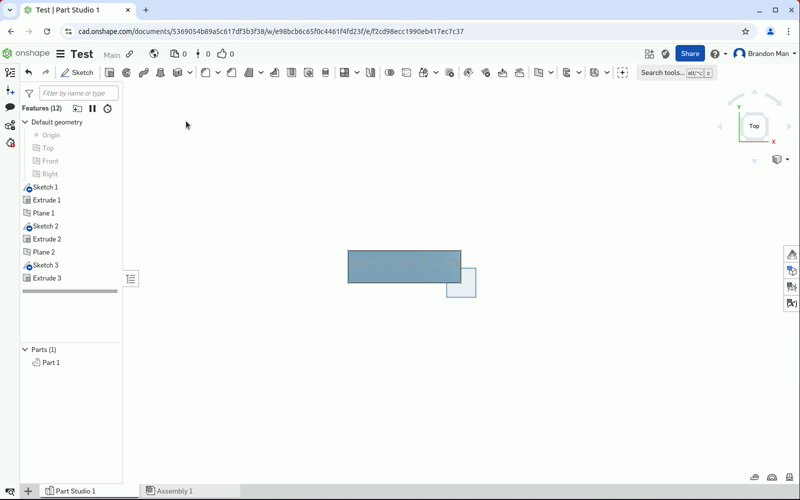
key(shift+h)
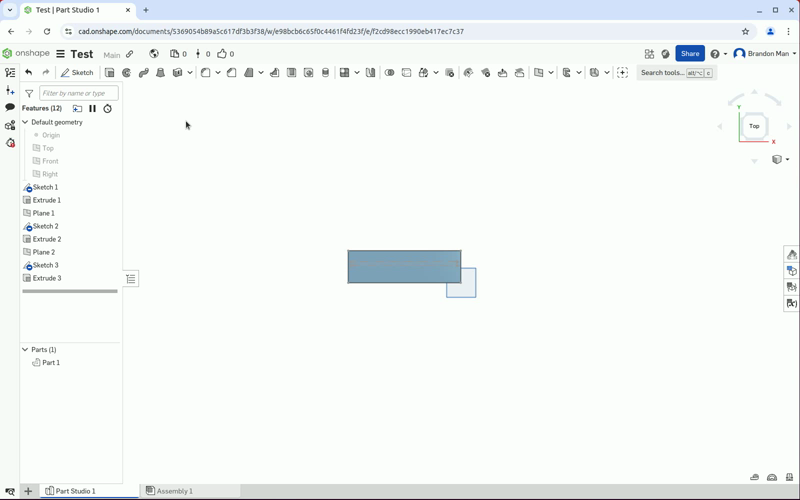
key(shift+7)
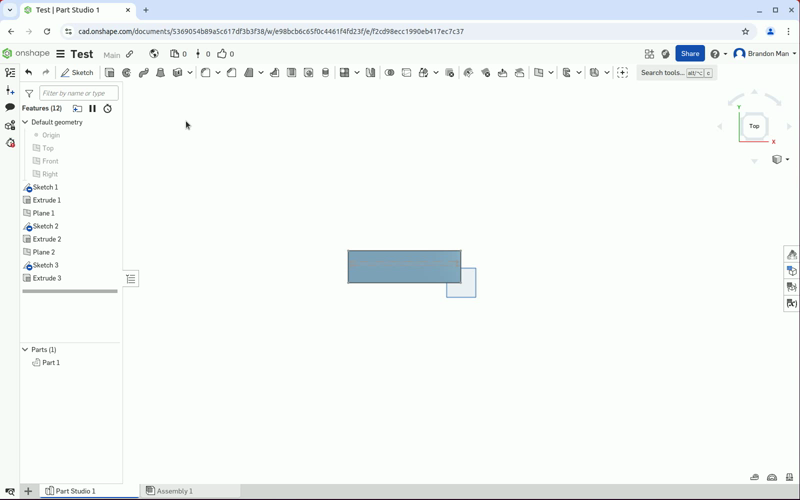
key(up, 3)
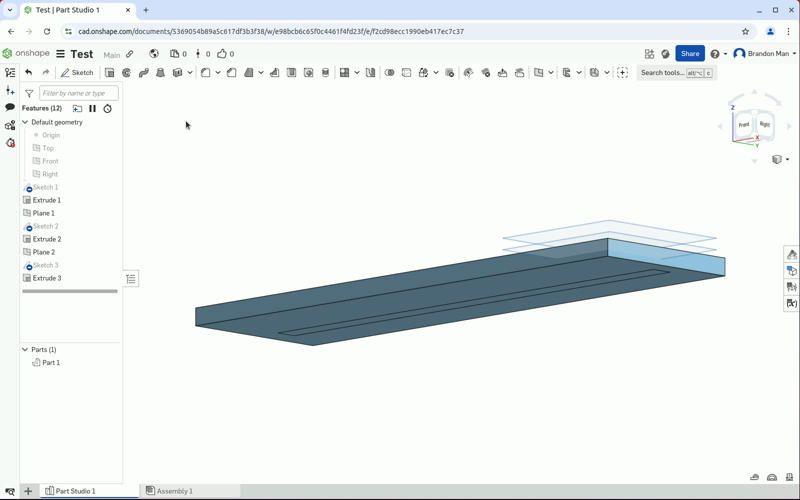
key(left, 3)
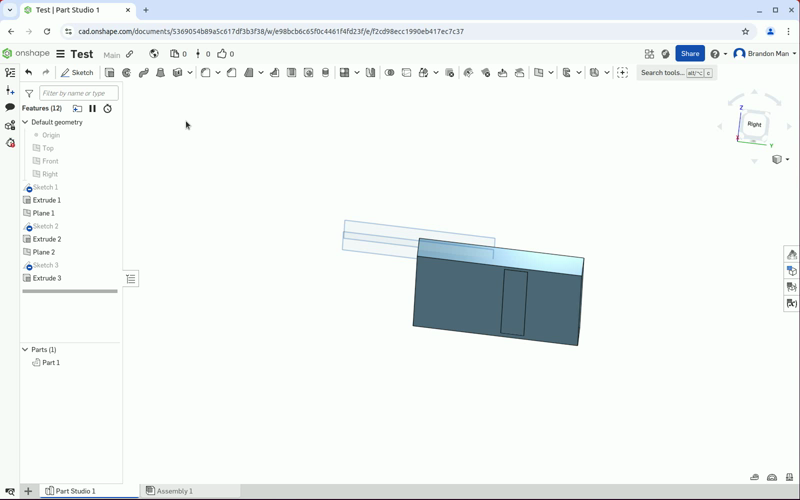
key(right, 3)
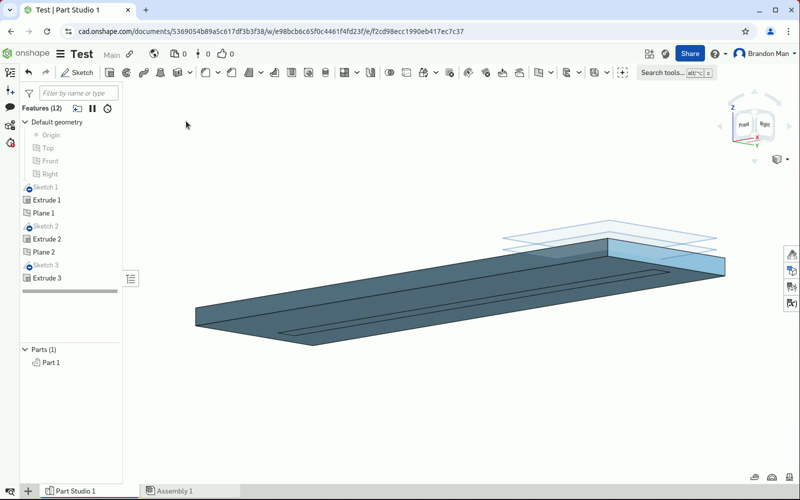
key(down, 3)
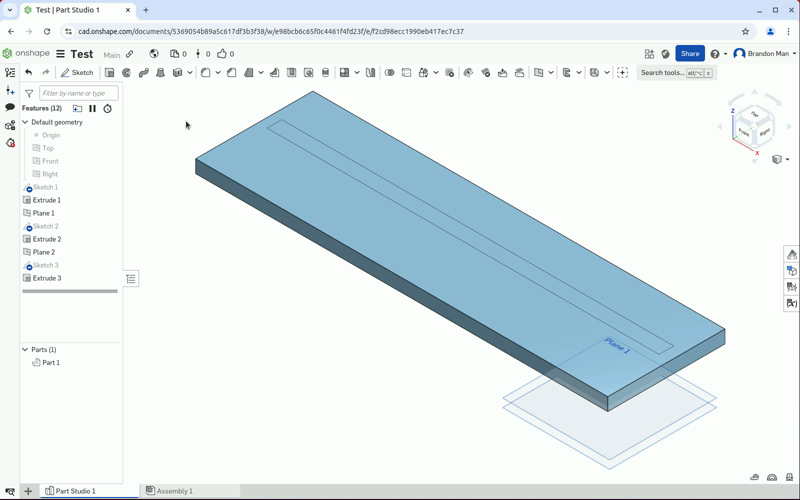
mouse_move(73, 189)
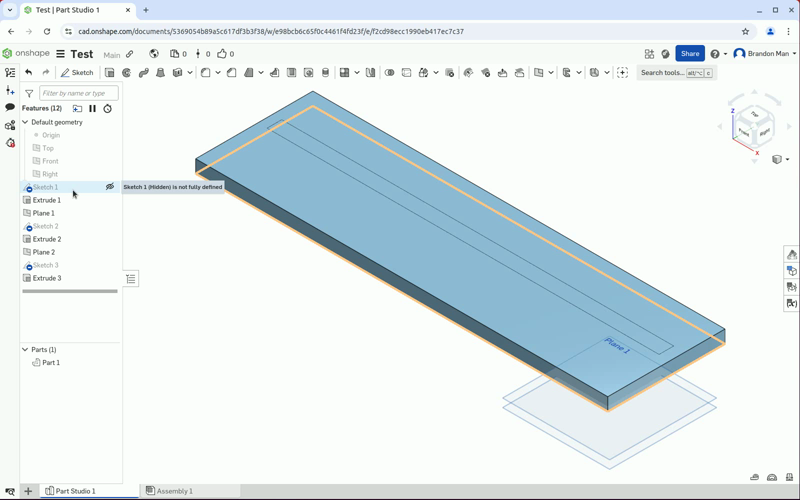
click(73, 189)